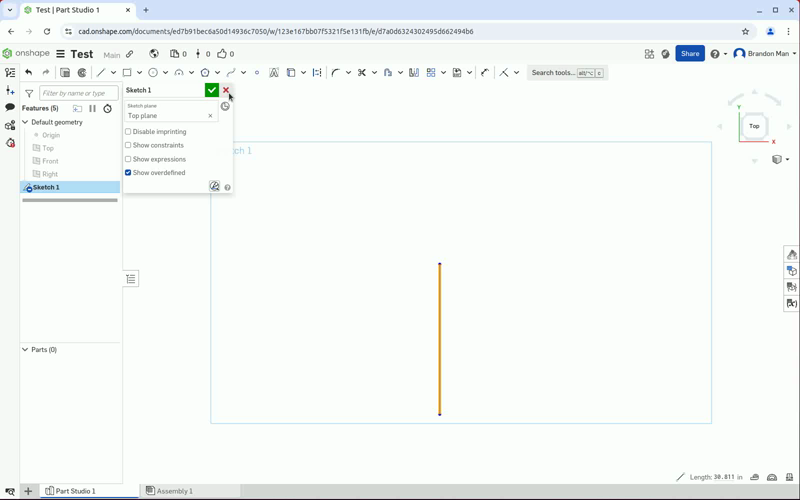
key(shift+h)
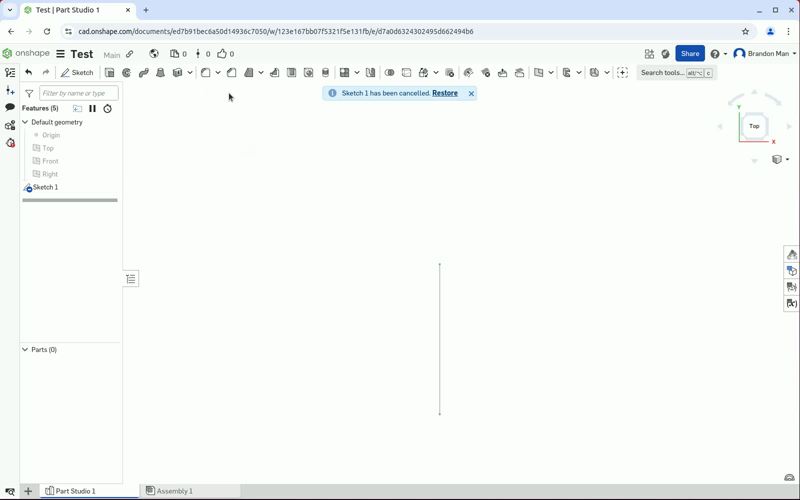
key(shift+s)
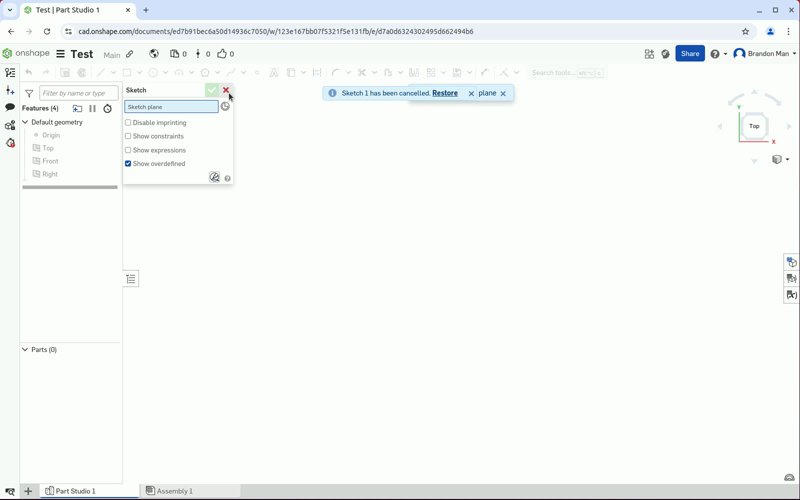
mouse_move(73, 150)
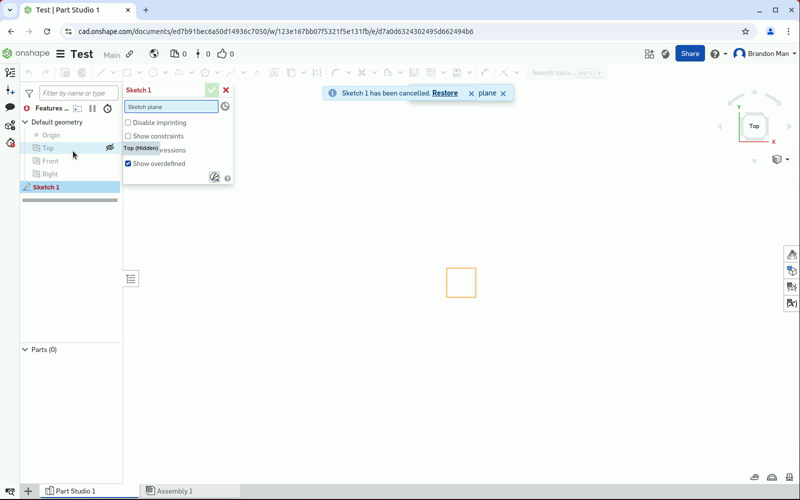
click(73, 150)
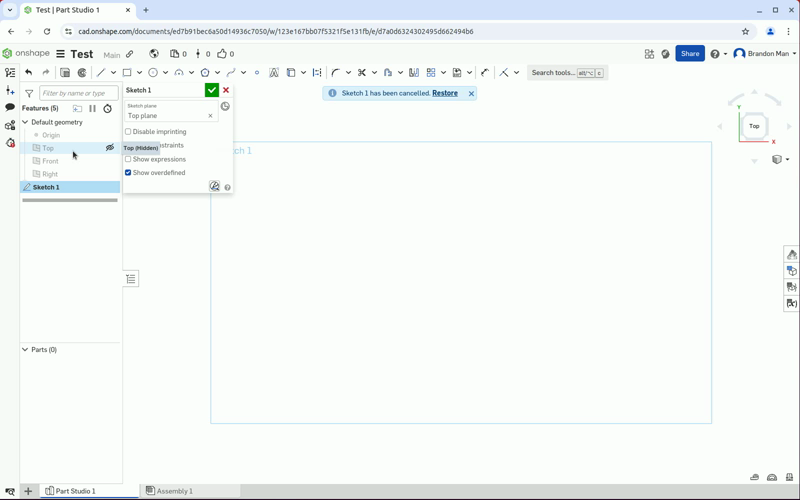
mouse_move(73, 352)
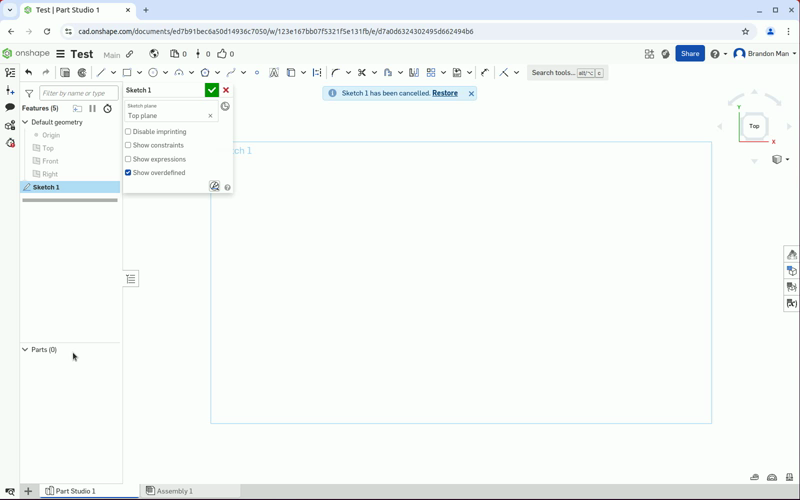
key(y)
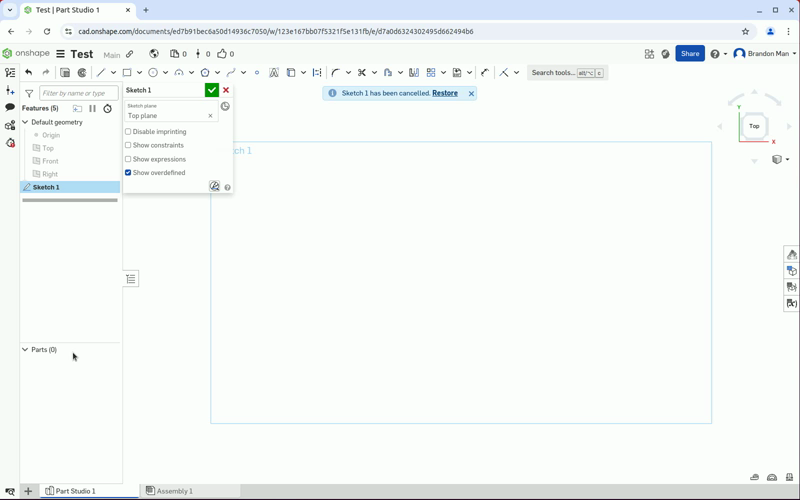
key(l)
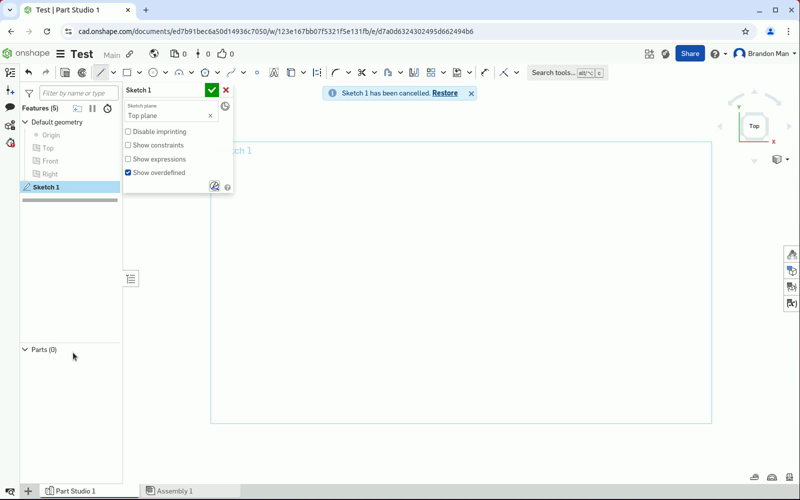
key_down(shift)
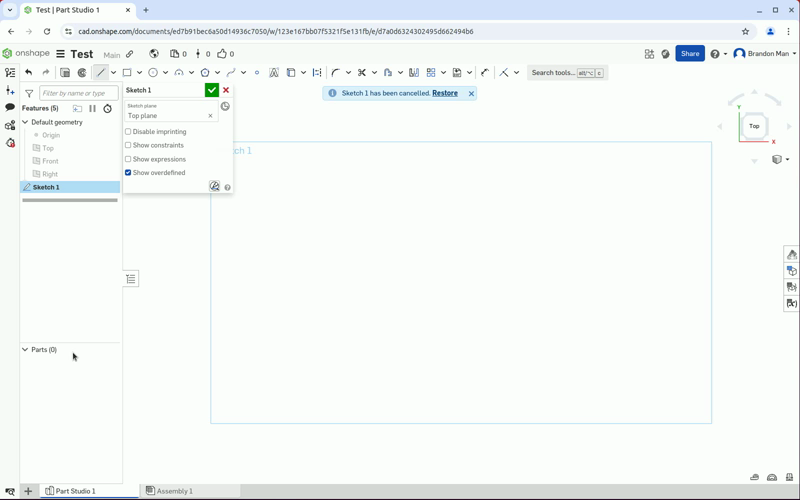
mouse_move(416, 285)
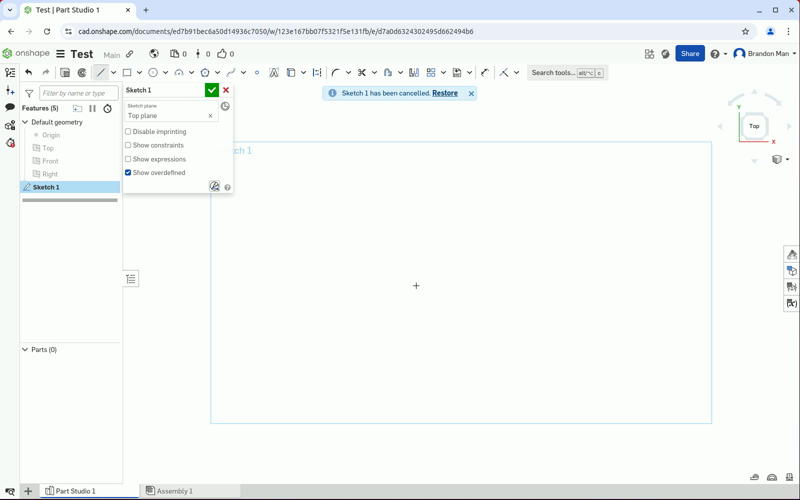
click(416, 285)
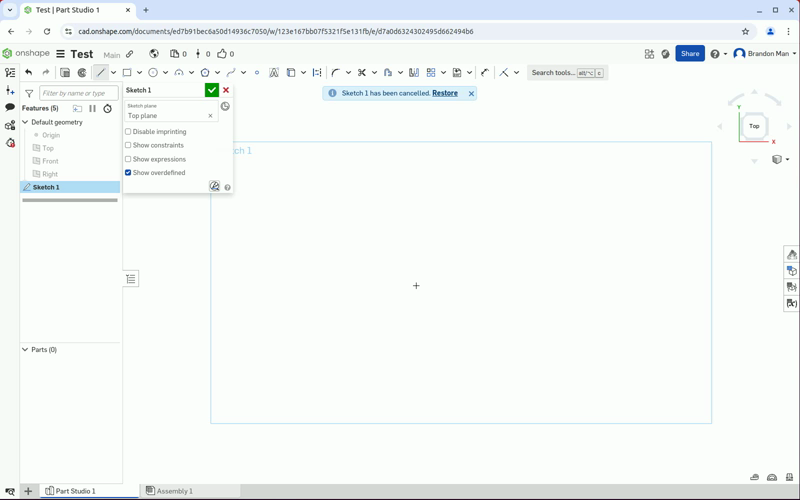
key_up(shift)
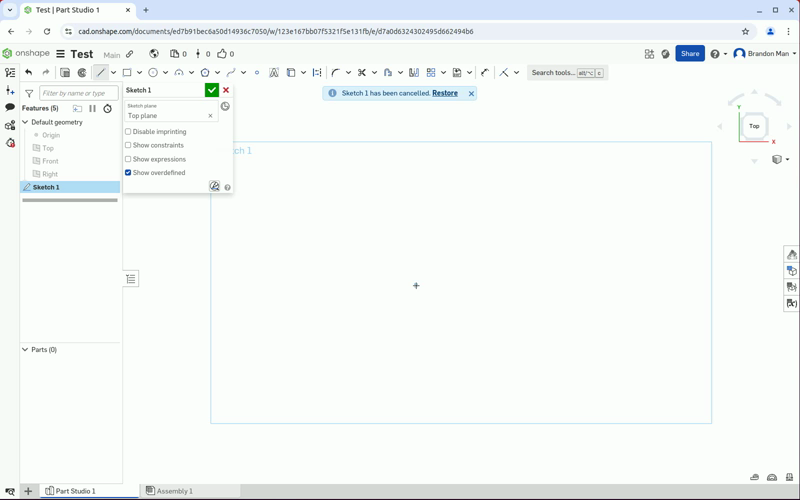
key_down(shift)
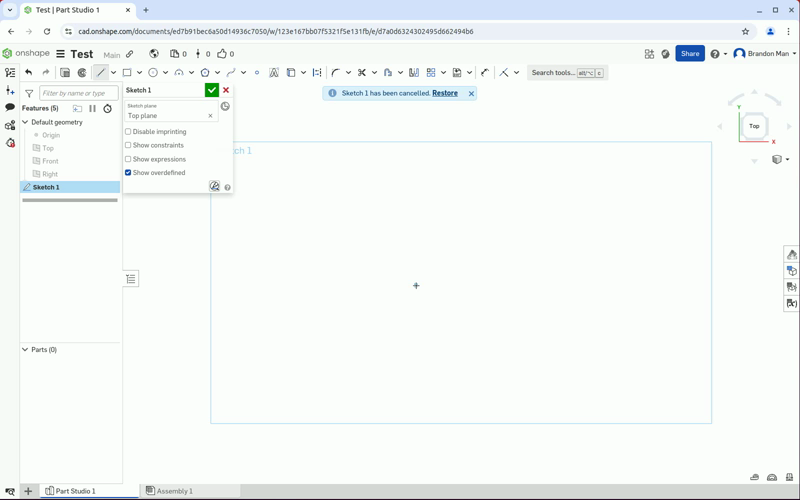
mouse_move(446, 285)
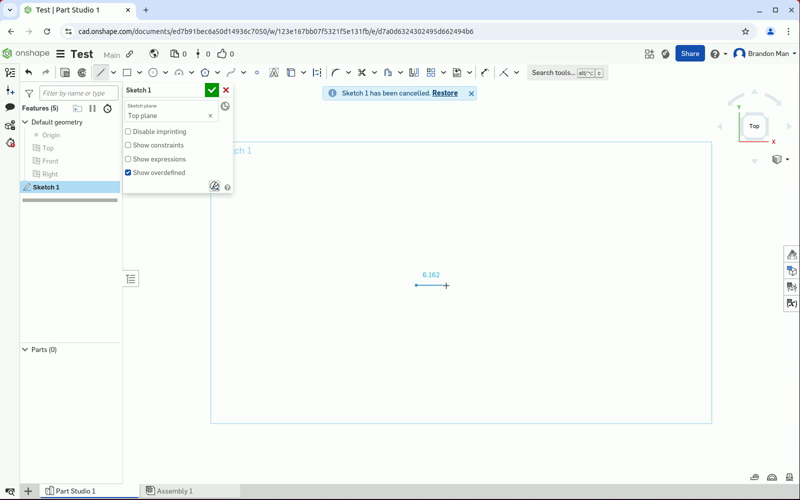
mouse_move(441, 285)
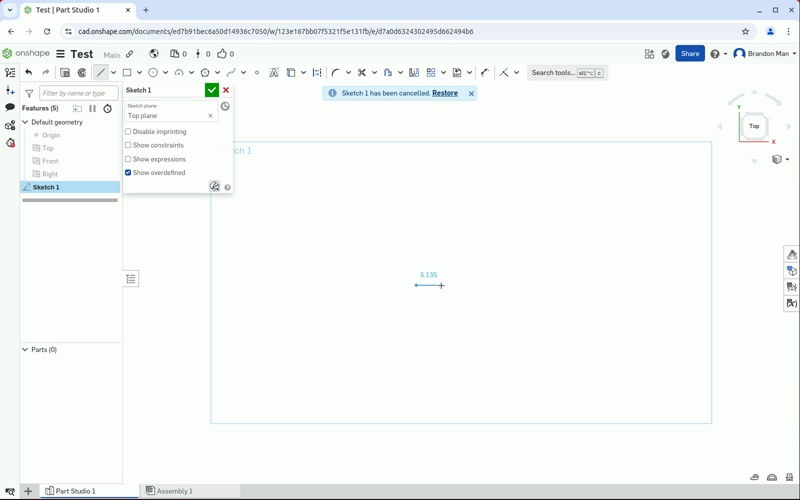
click(441, 285)
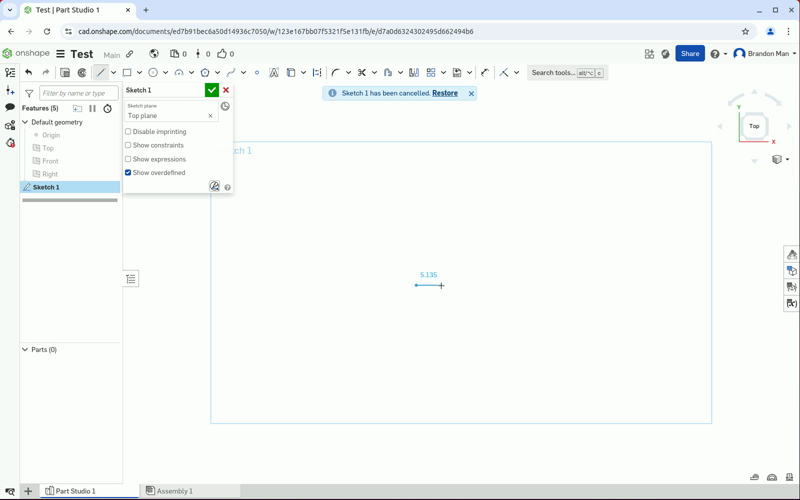
key_up(shift)
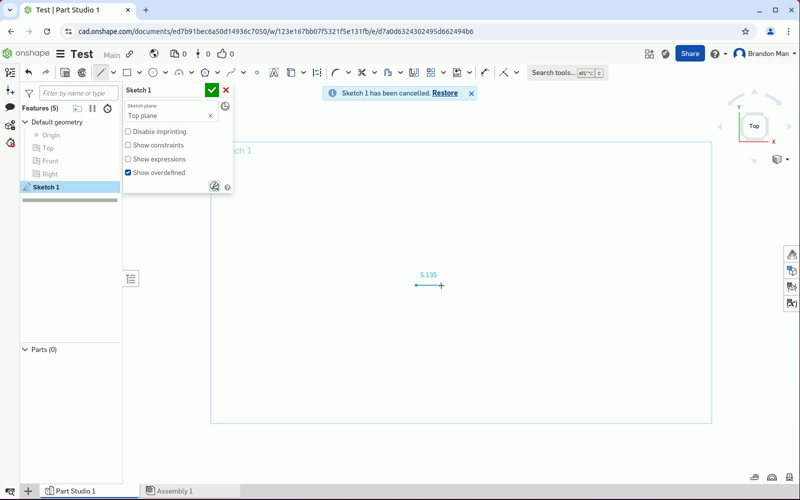
key_down(shift)
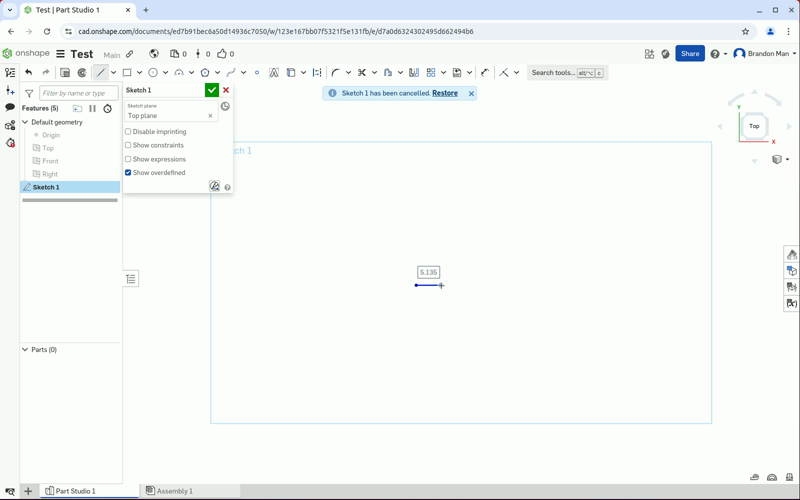
mouse_move(471, 285)
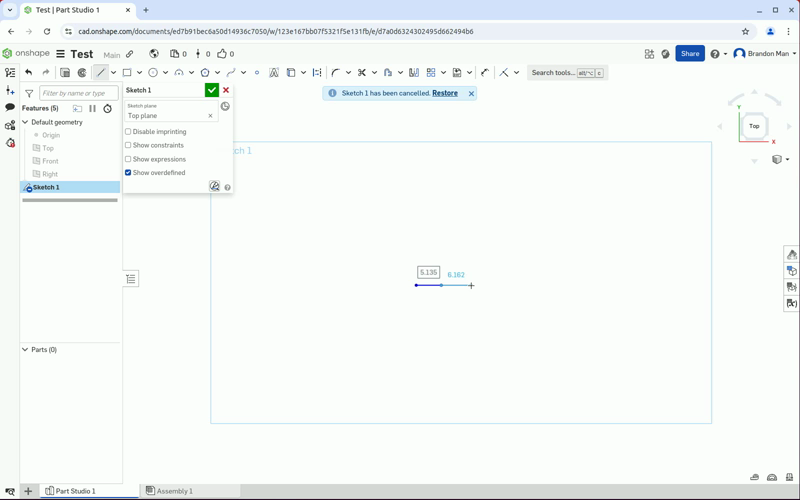
mouse_move(441, 272)
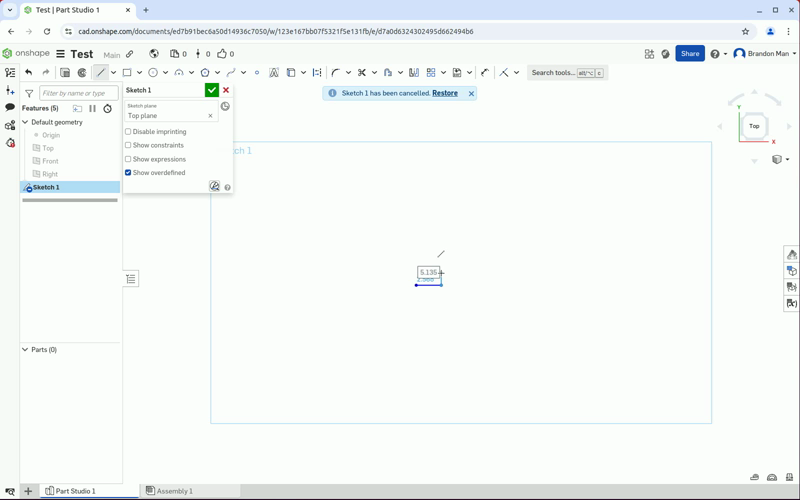
click(441, 272)
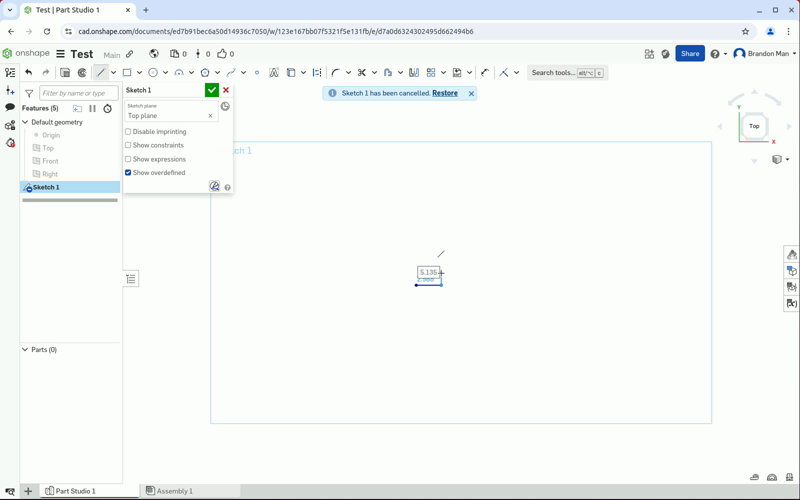
key_up(shift)
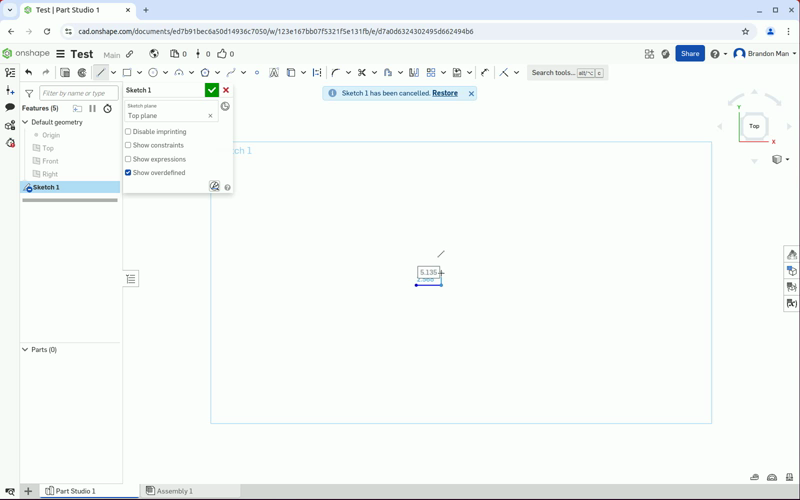
key_down(shift)
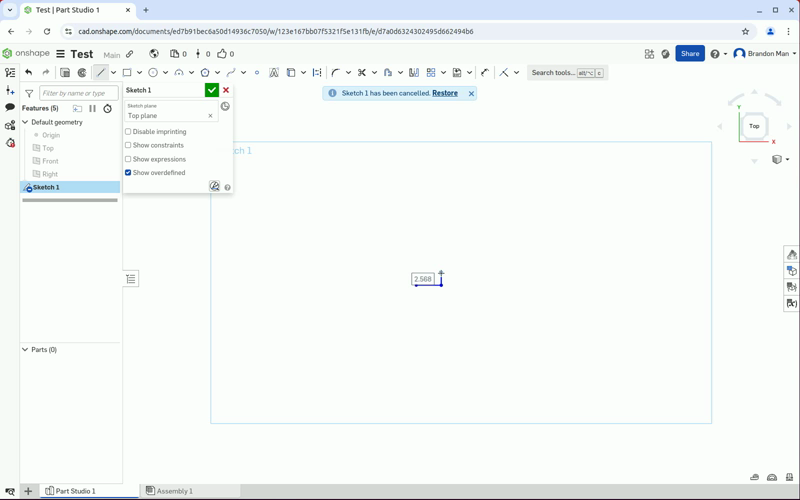
mouse_move(471, 272)
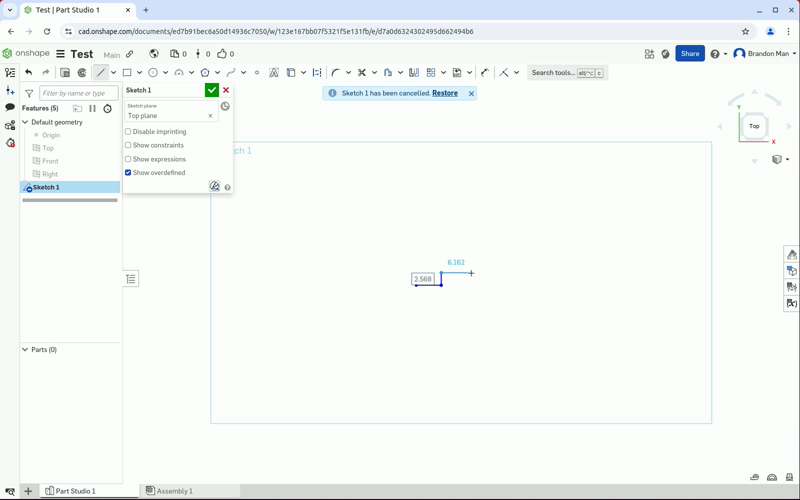
mouse_move(441, 254)
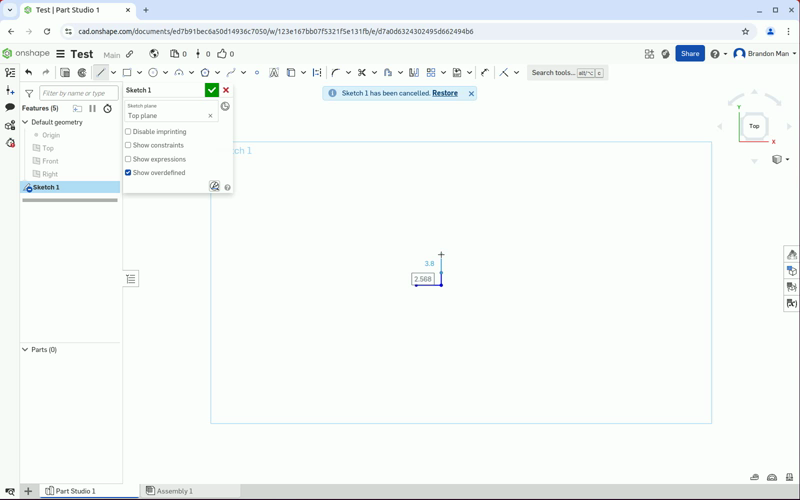
click(441, 254)
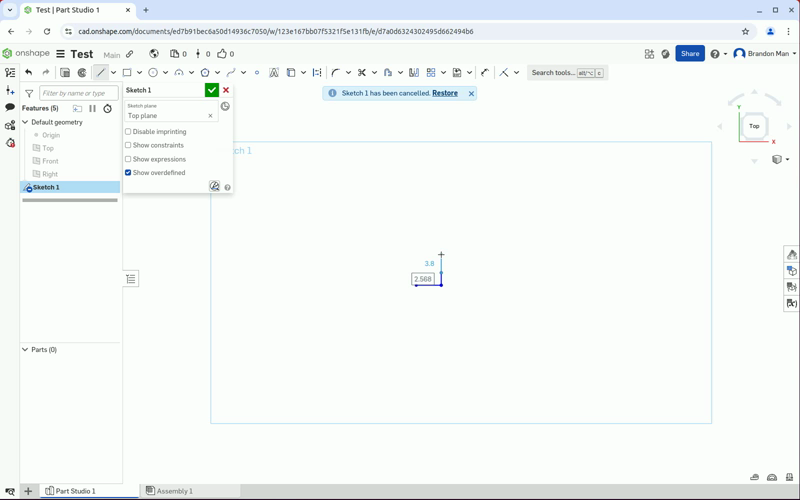
key_up(shift)
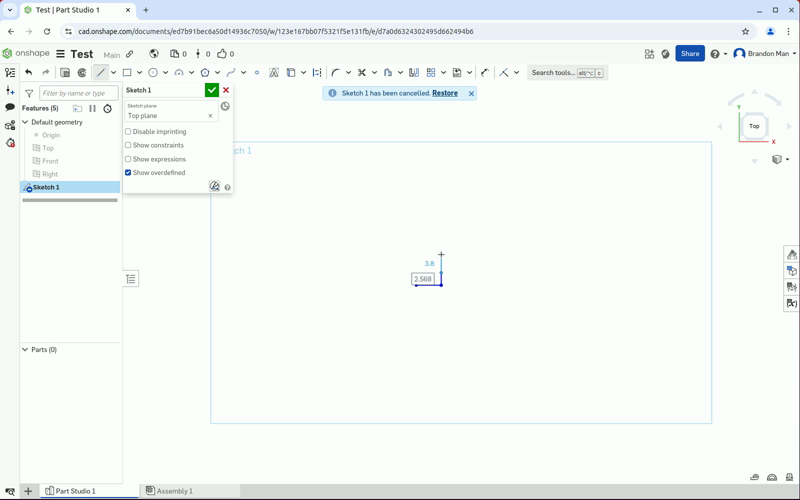
key_down(shift)
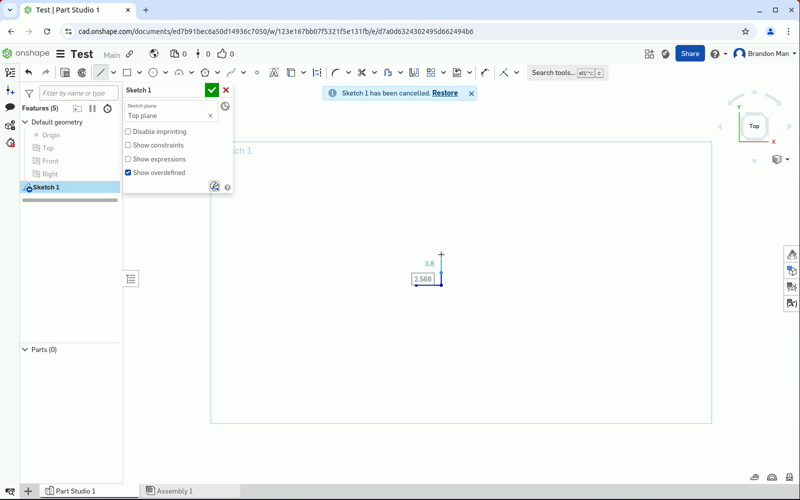
mouse_move(471, 254)
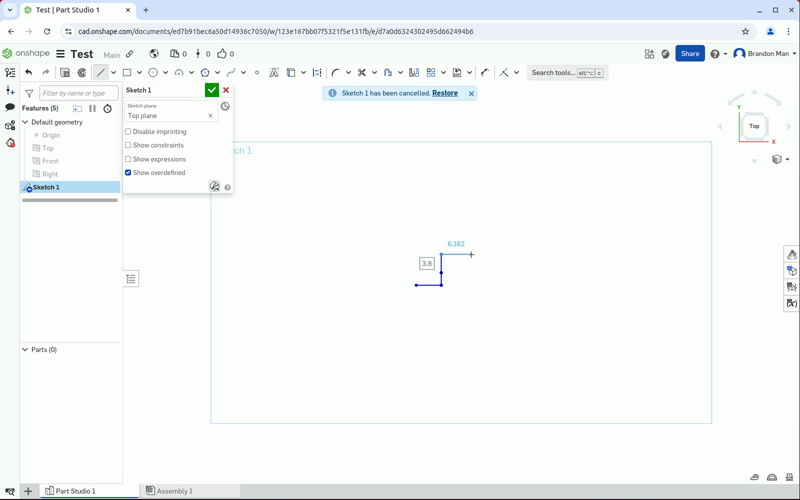
mouse_move(416, 254)
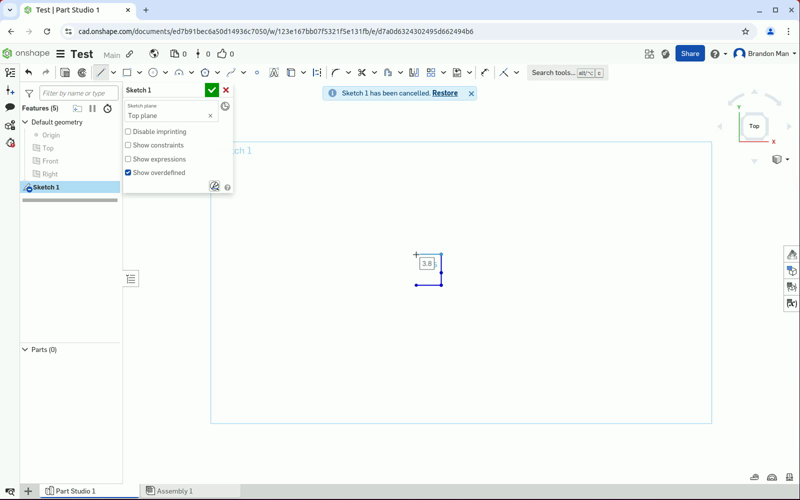
click(416, 254)
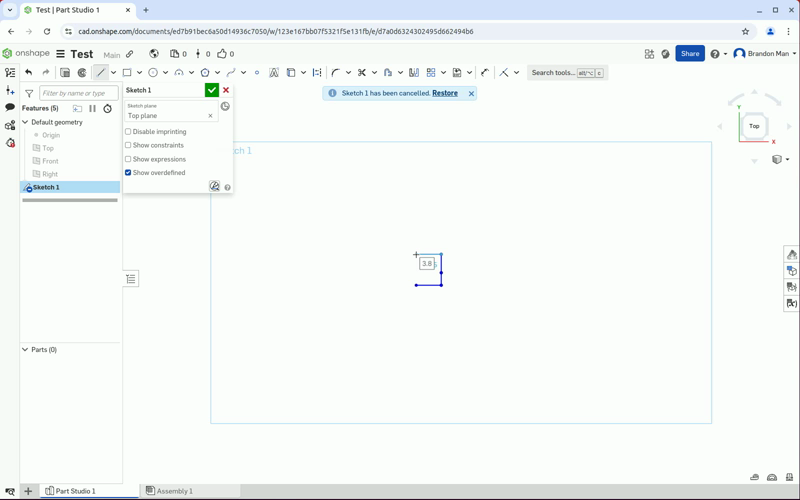
key_up(shift)
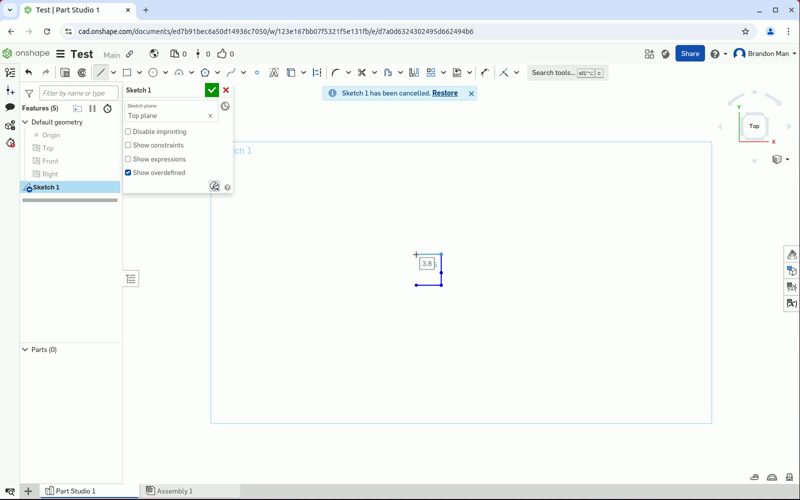
key_down(shift)
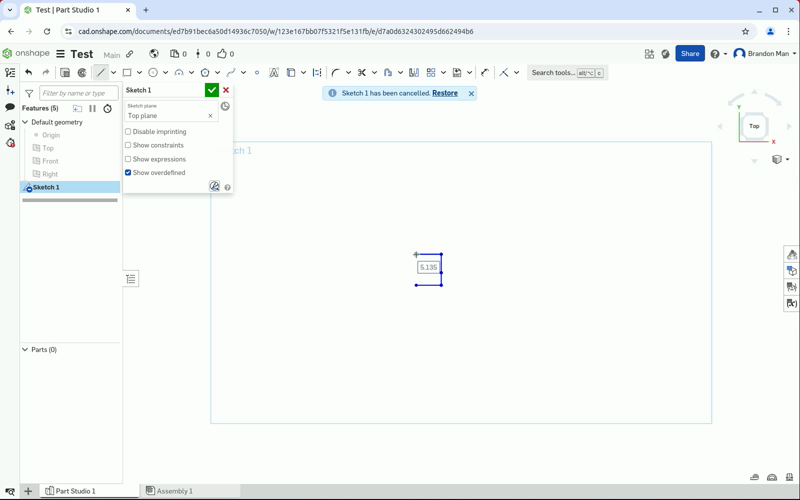
mouse_move(446, 254)
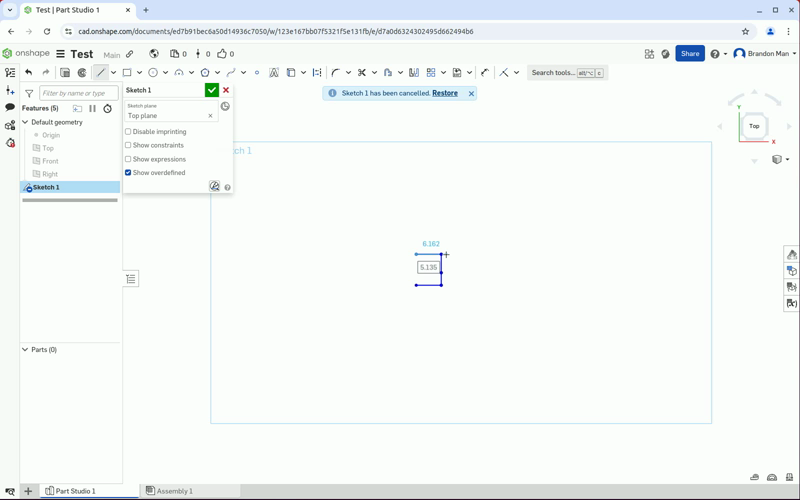
mouse_move(416, 272)
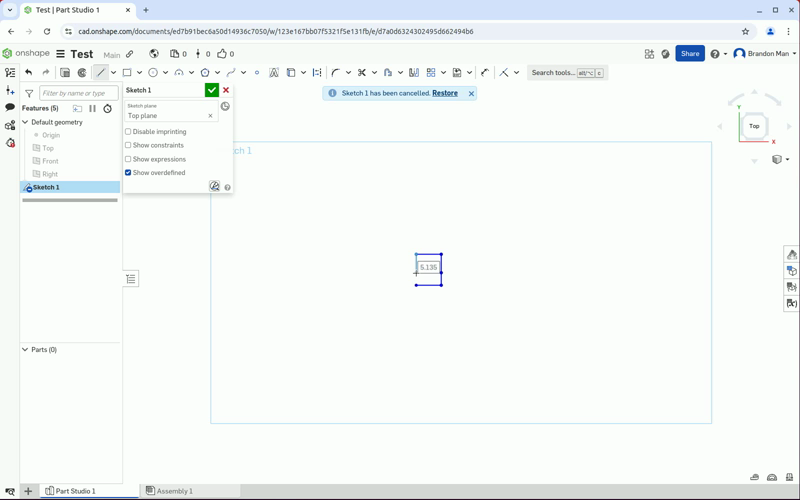
click(416, 272)
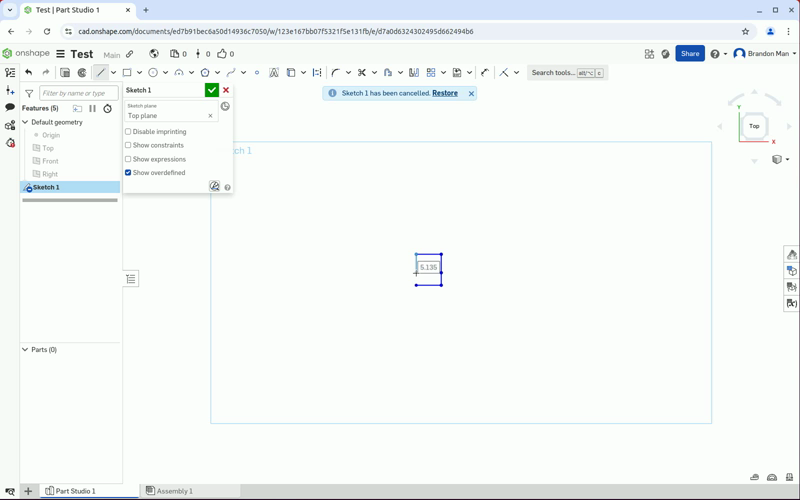
key_up(shift)
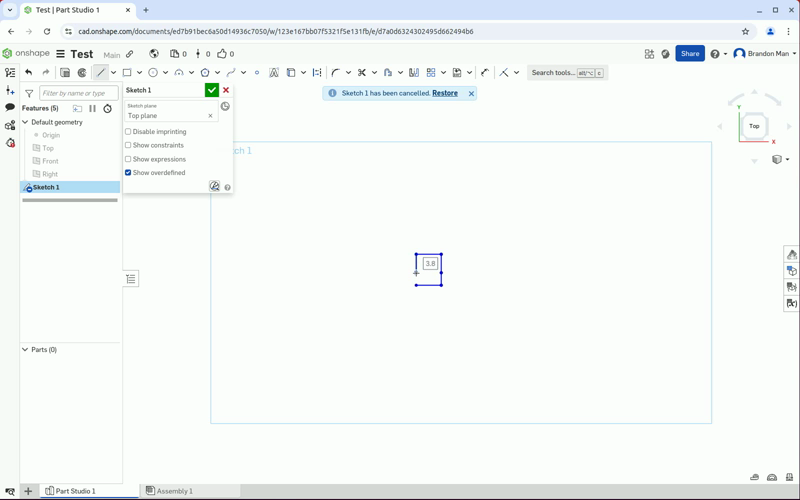
mouse_move(446, 272)
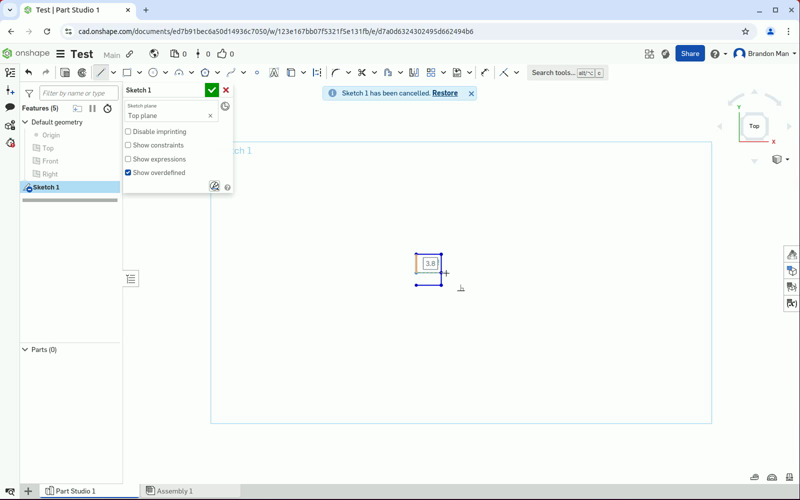
key_down(shift)
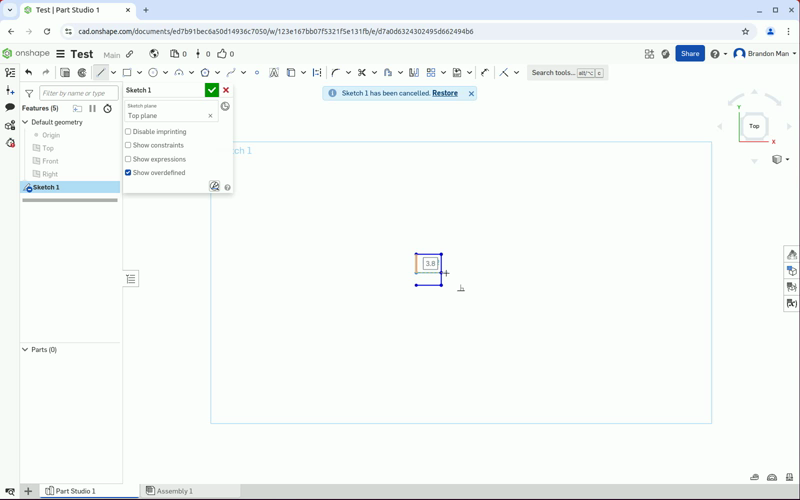
mouse_move(416, 285)
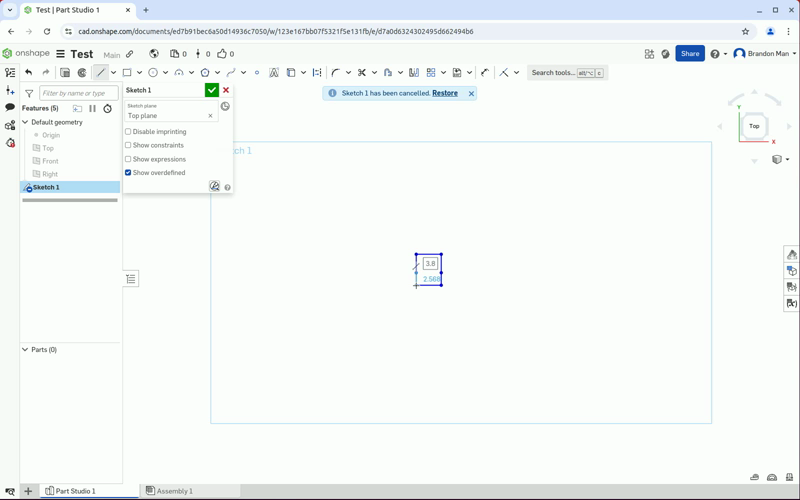
key_up(shift)
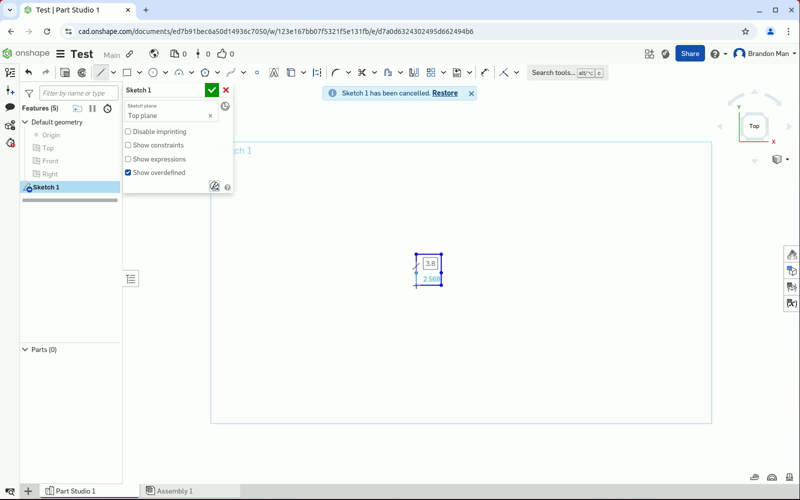
click(416, 285)
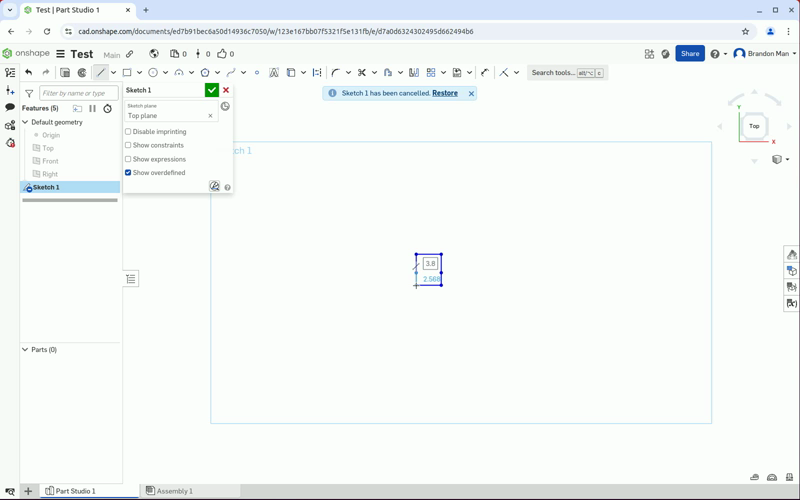
key(esc)
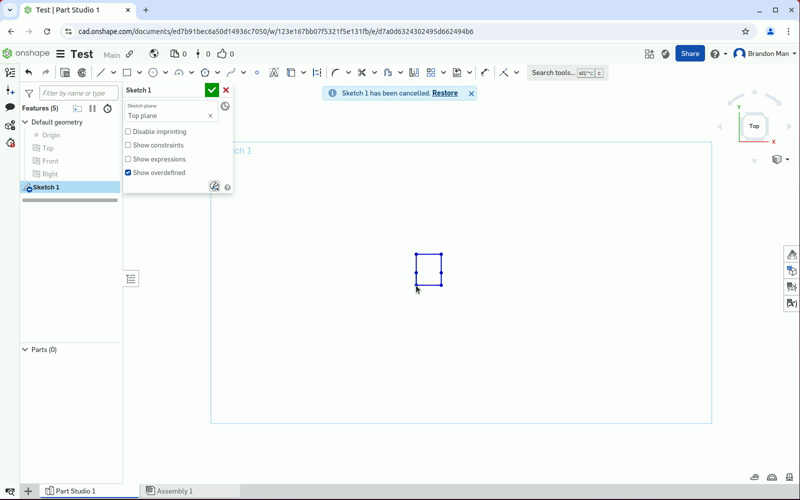
mouse_move(436, 272)
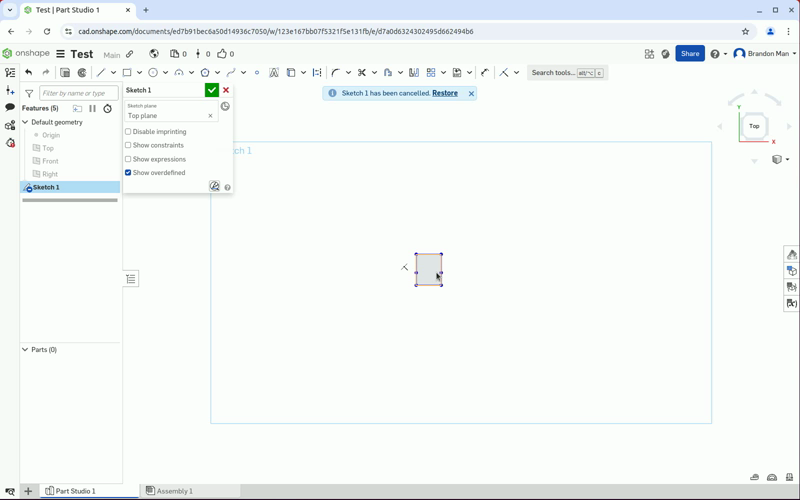
scroll(6)
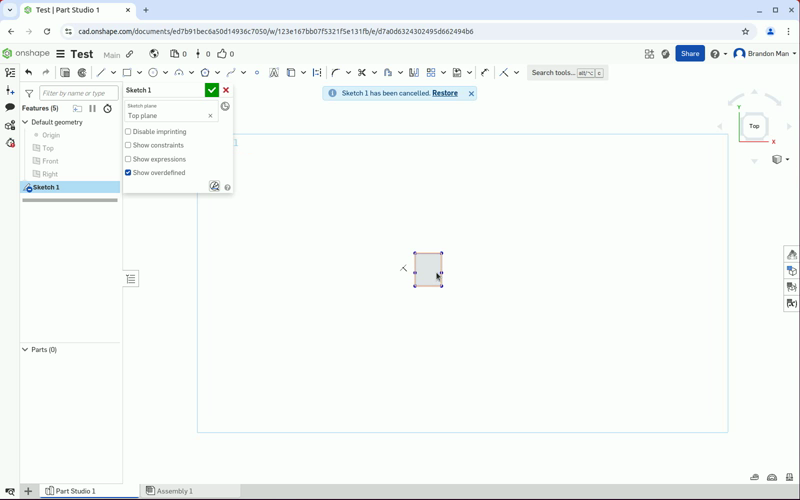
scroll(6)
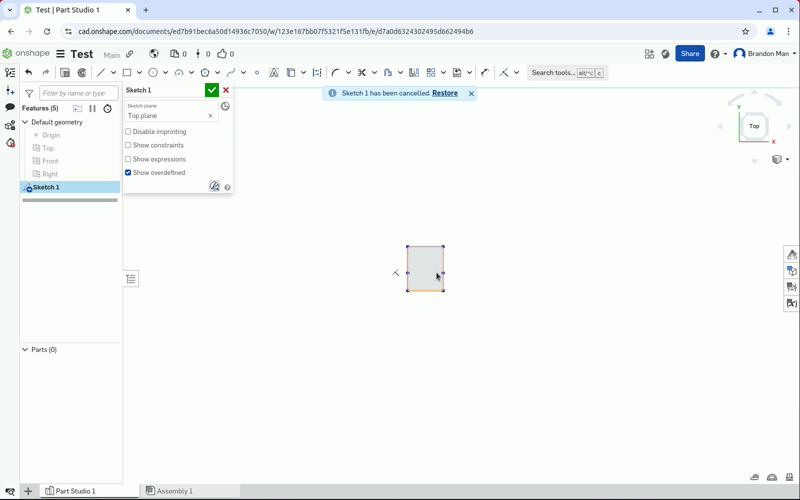
scroll(6)
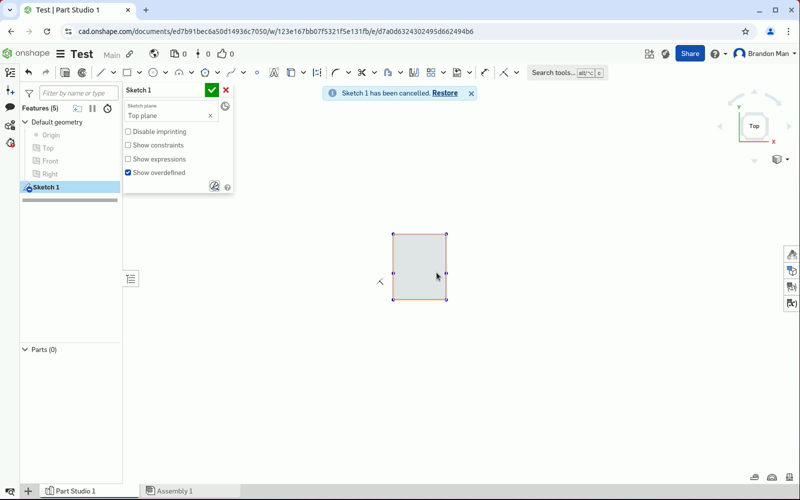
scroll(6)
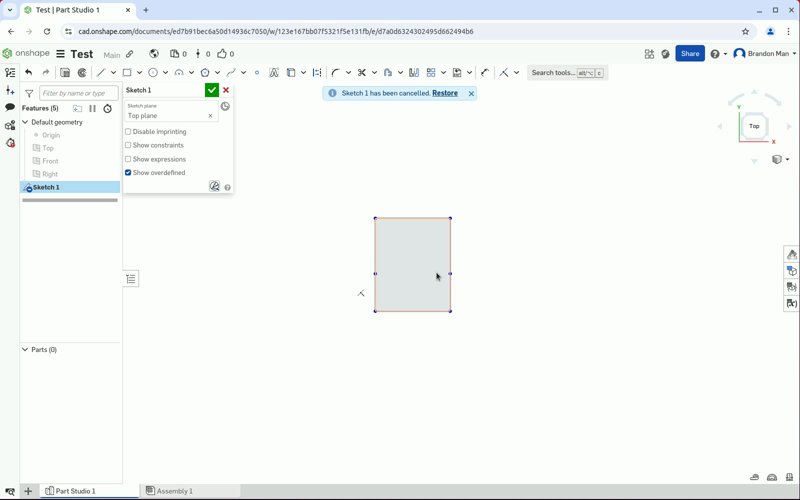
scroll(6)
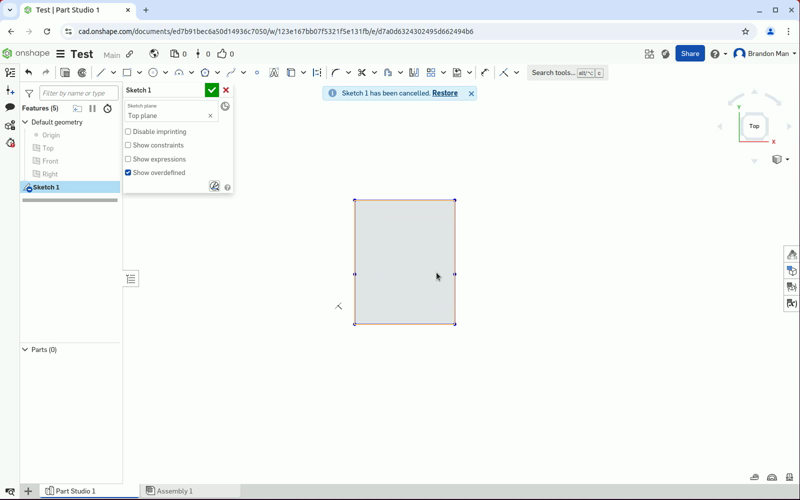
scroll(6)
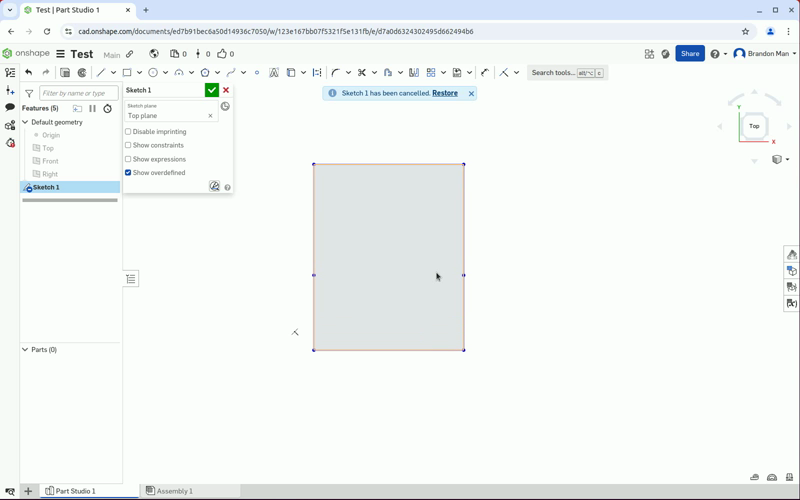
scroll(6)
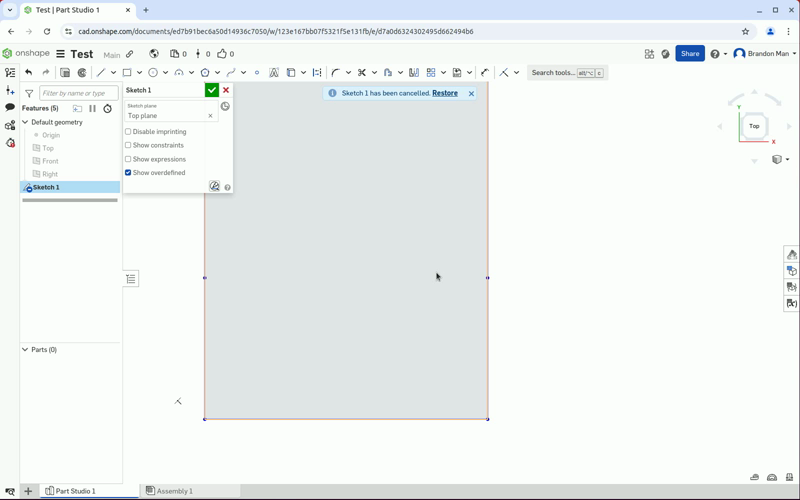
click(436, 272)
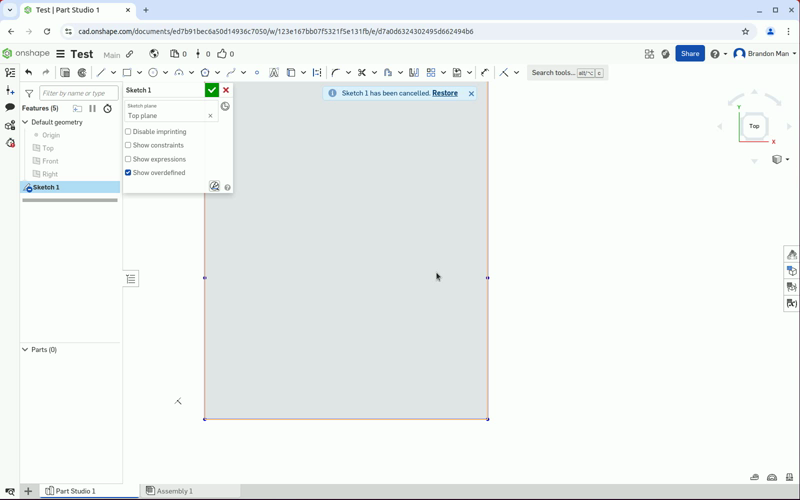
scroll(-6)
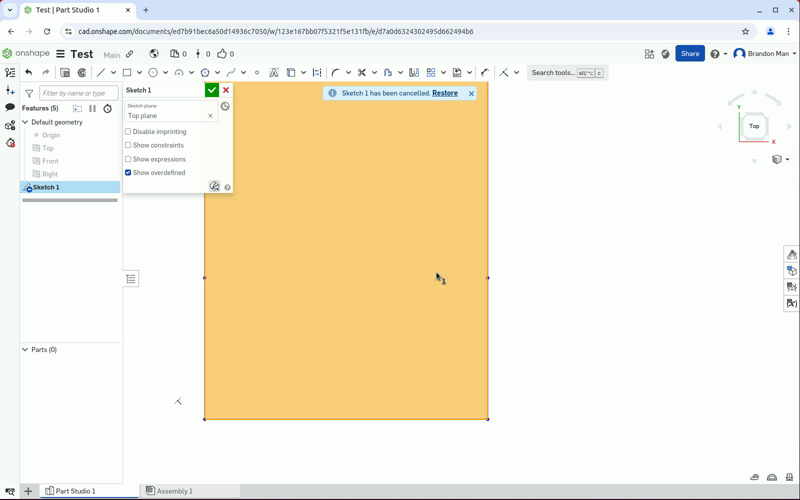
scroll(-6)
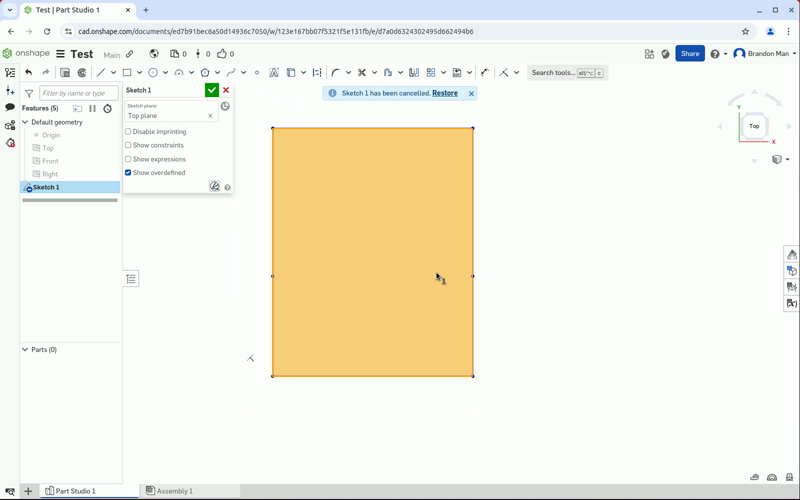
scroll(-6)
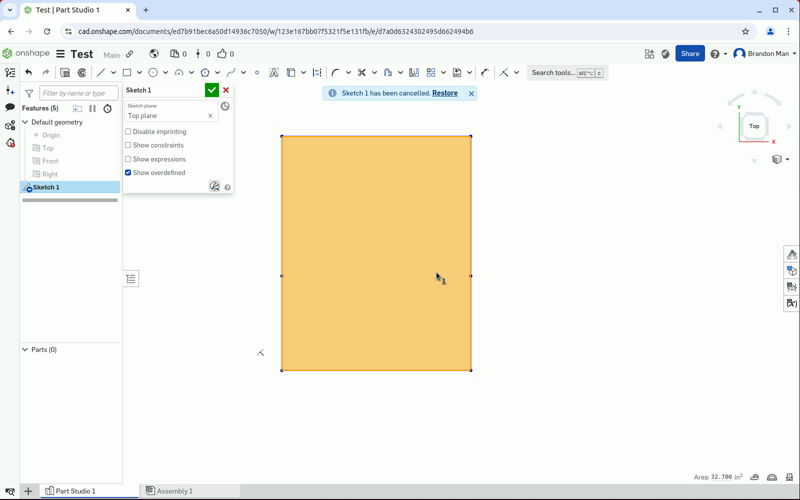
scroll(-6)
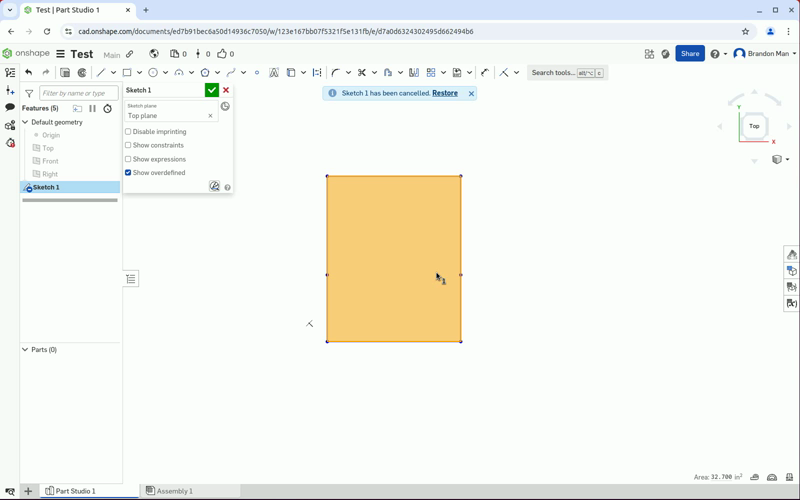
scroll(-6)
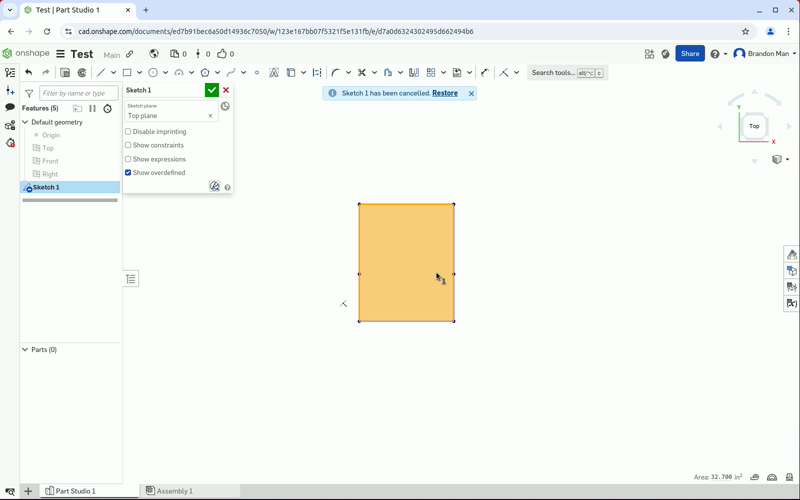
scroll(-6)
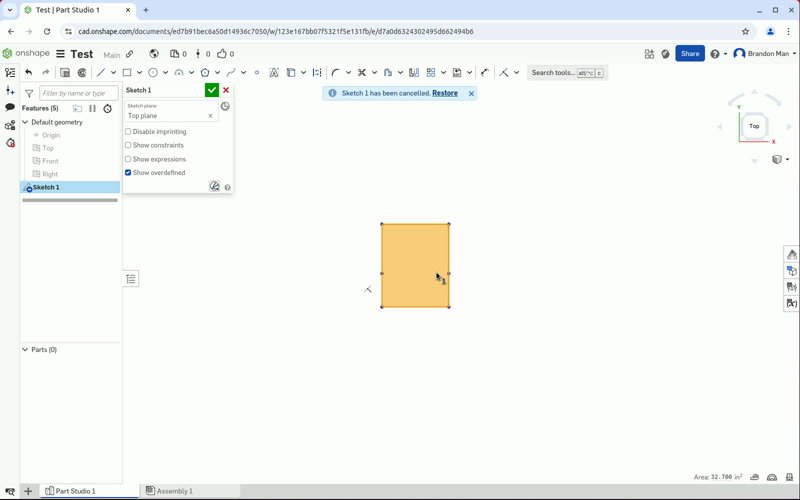
scroll(-6)
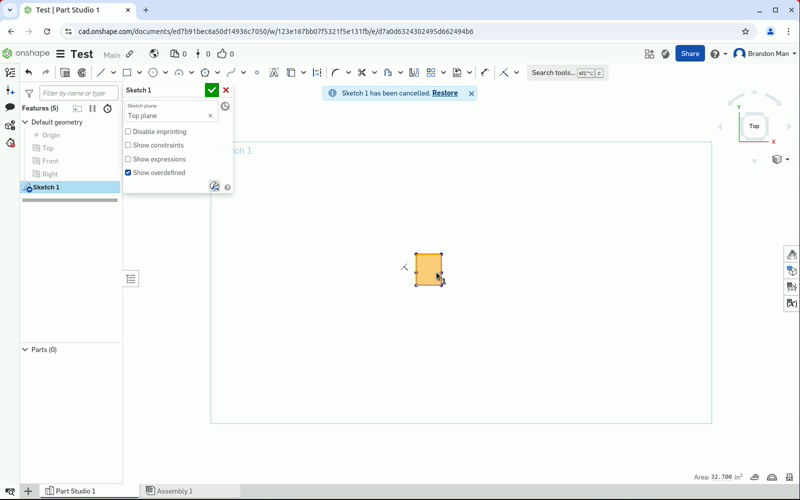
mouse_move(73, 352)
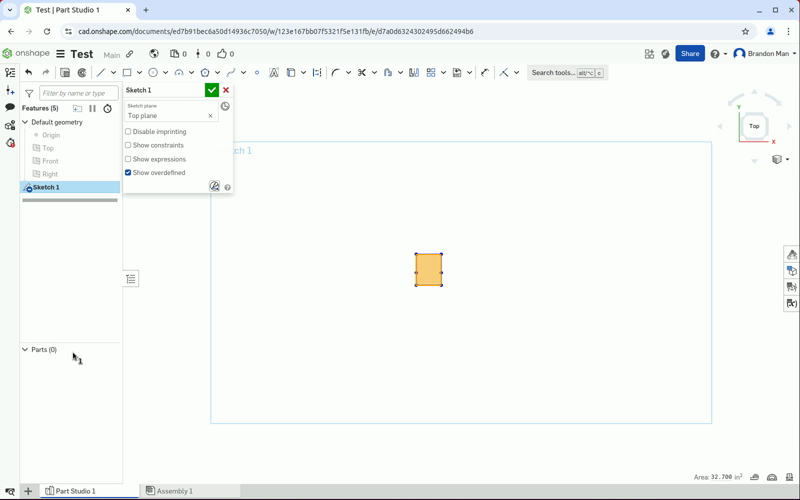
key(shift+y)
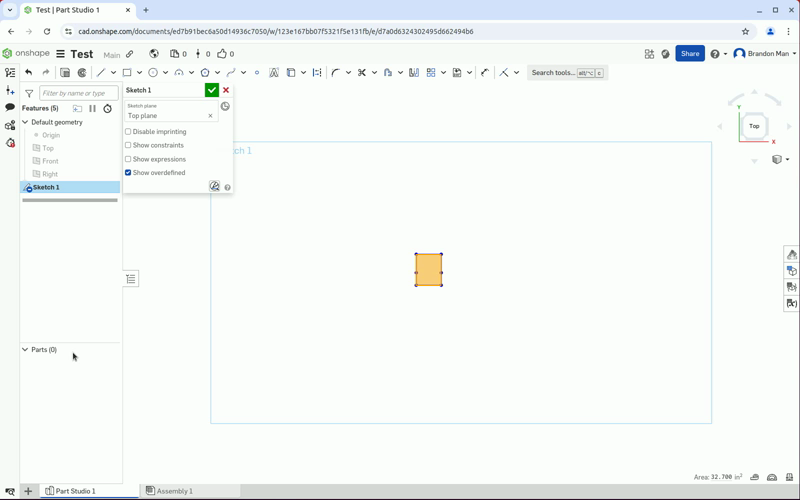
key(shift+e)
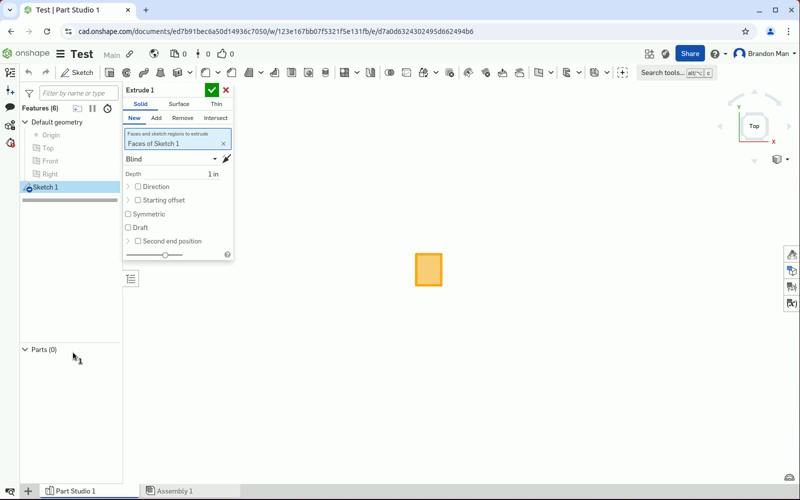
mouse_move(143, 106)
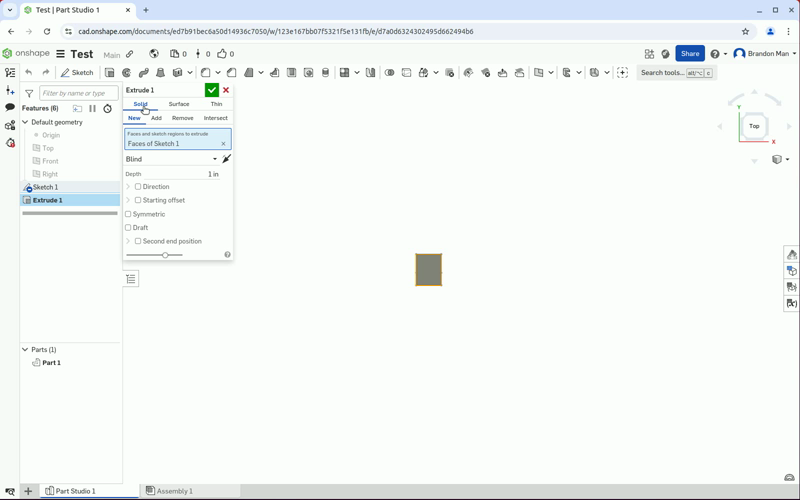
click(143, 106)
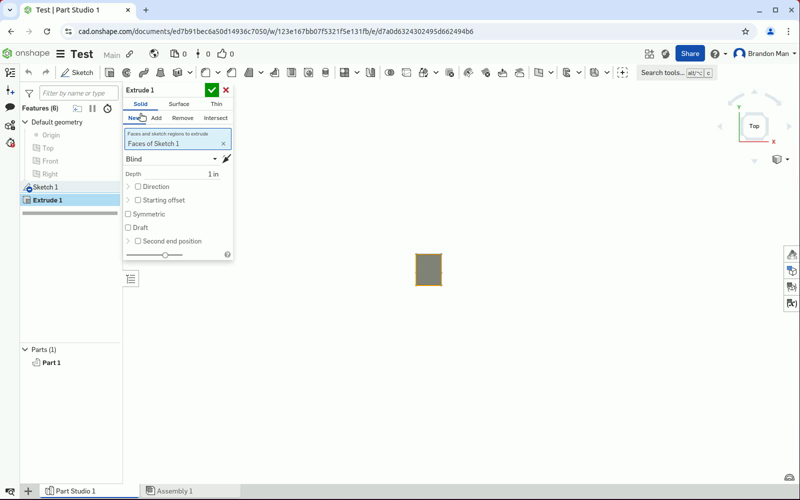
mouse_move(137, 120)
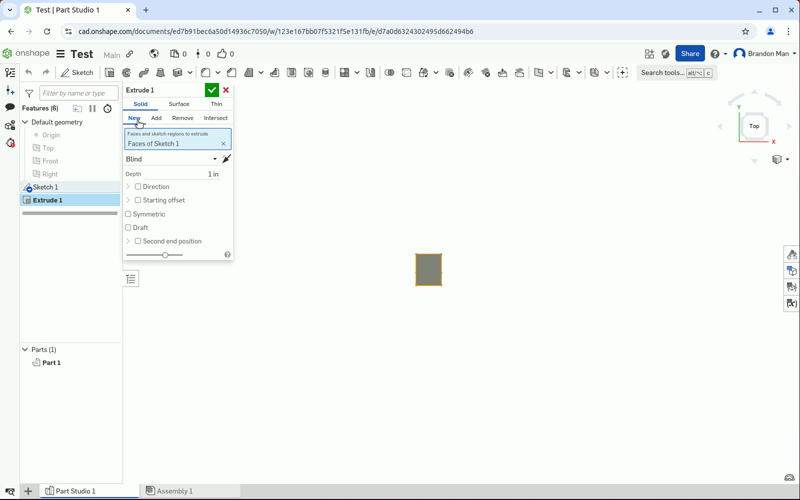
click(137, 120)
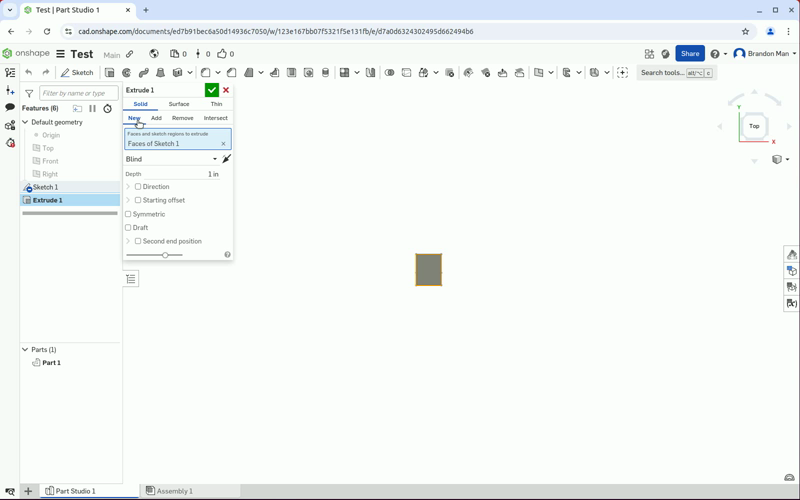
key(tab, 4)
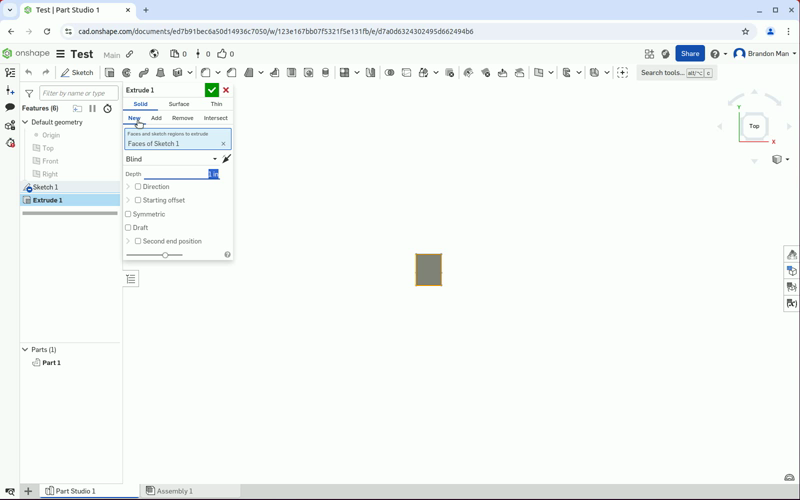
text(12.517)
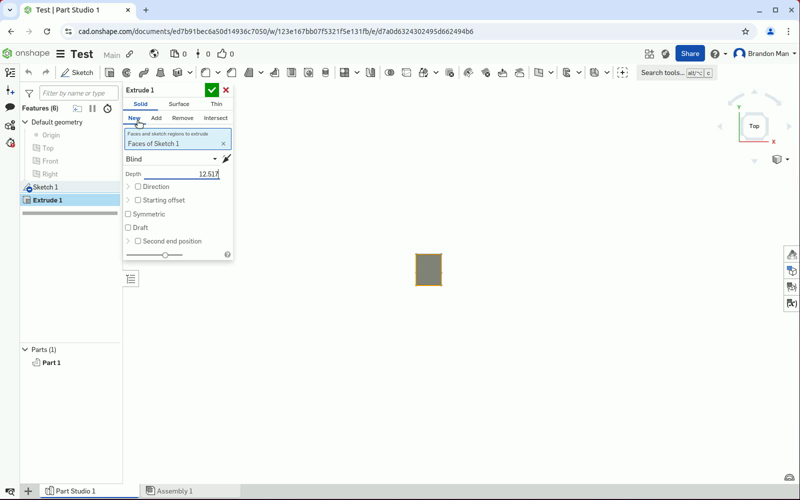
key(enter)
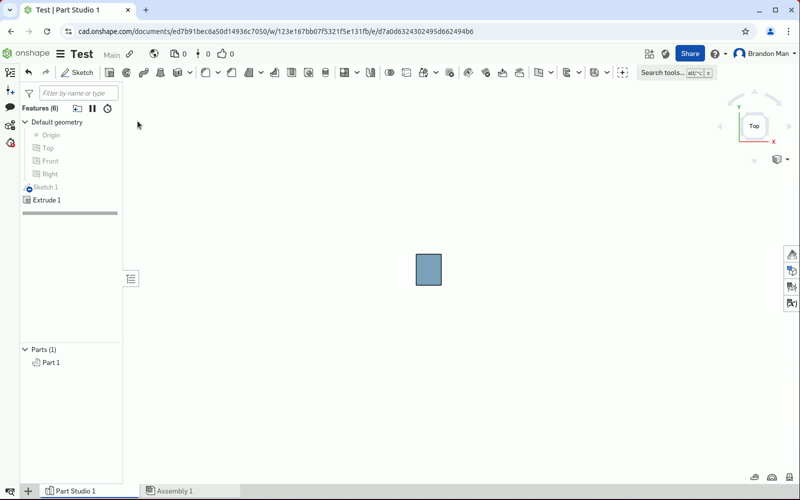
key(shift+h)
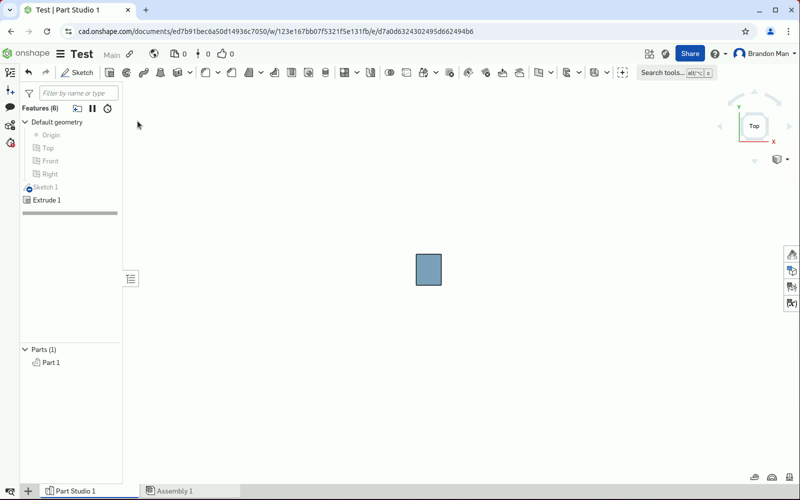
key(shift+h)
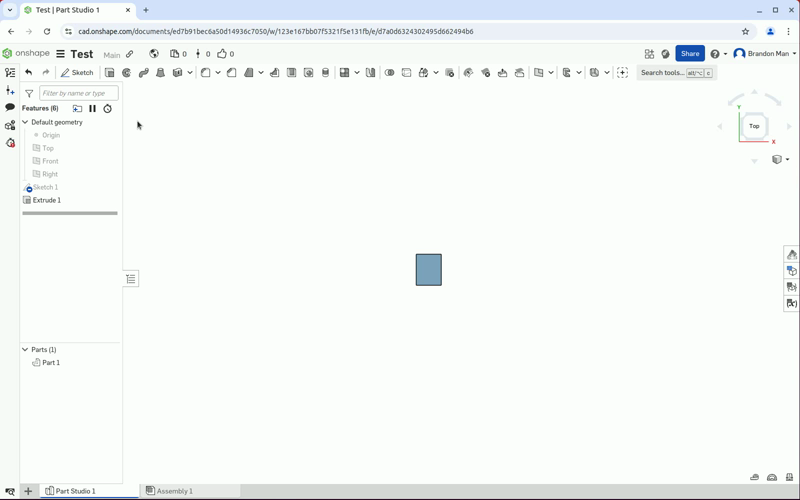
mouse_move(73, 189)
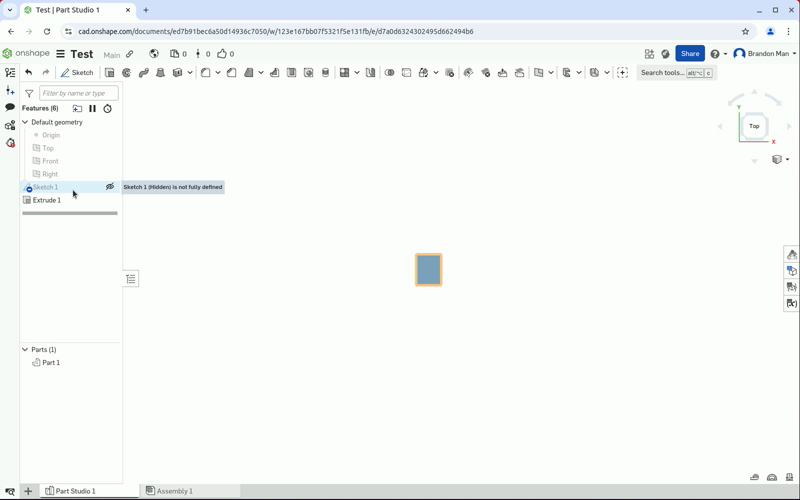
click(73, 189)
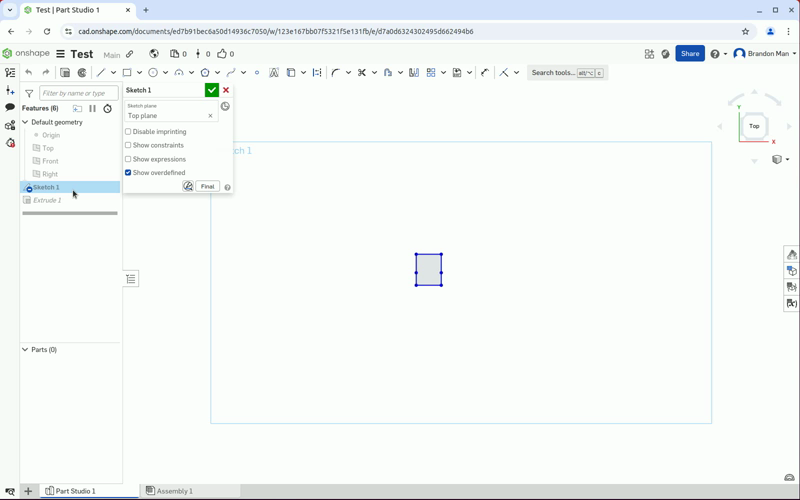
mouse_move(229, 92)
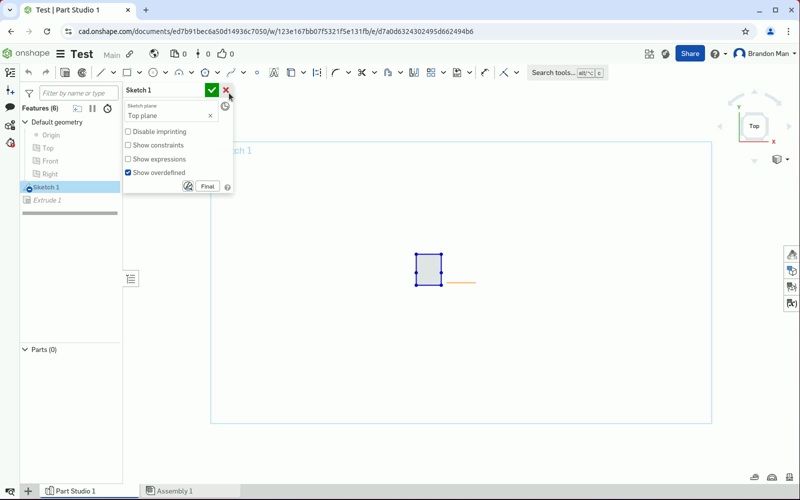
click(229, 92)
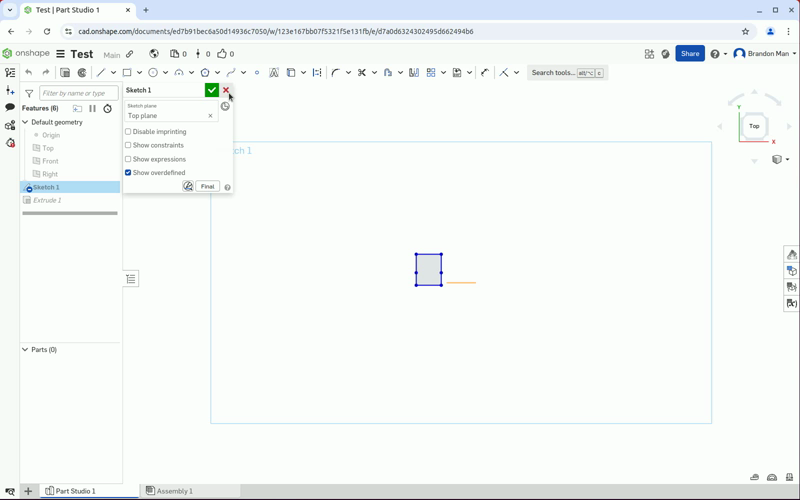
key(shift+s)
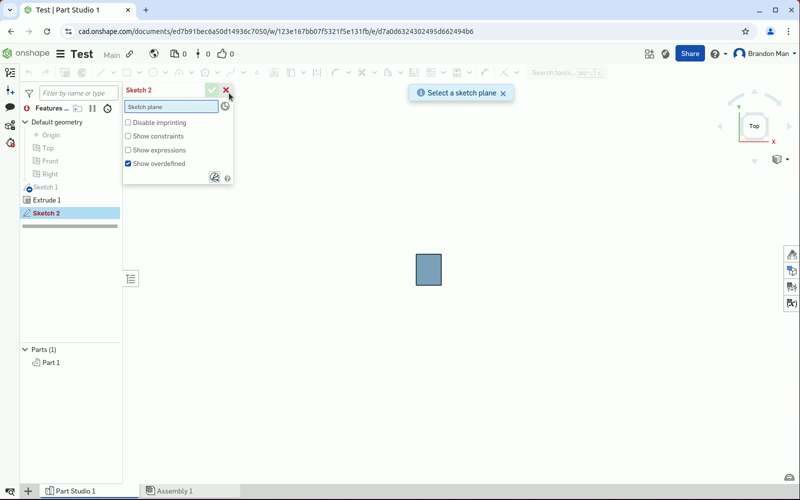
mouse_move(73, 150)
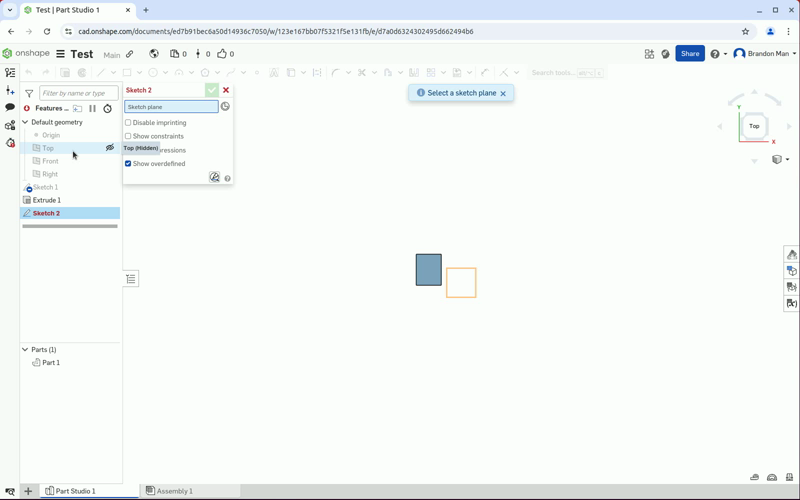
click(73, 150)
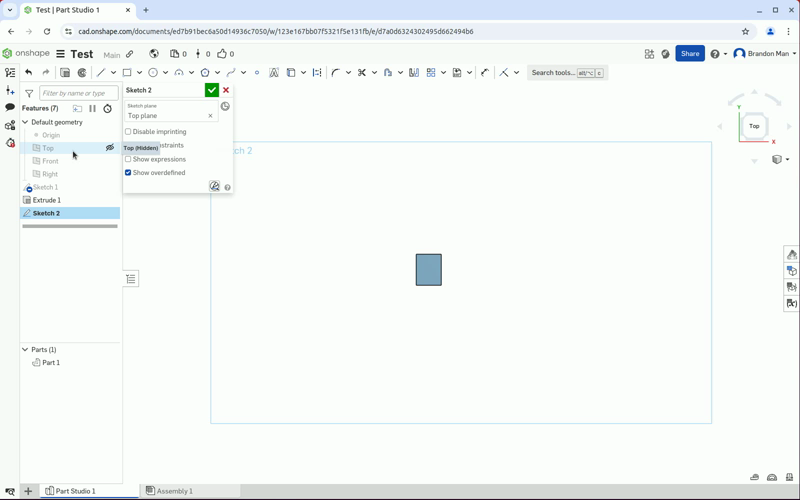
mouse_move(73, 352)
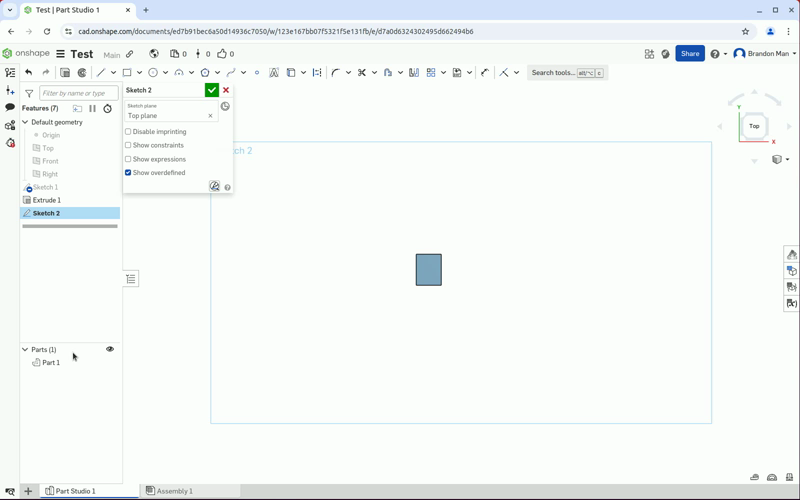
key(y)
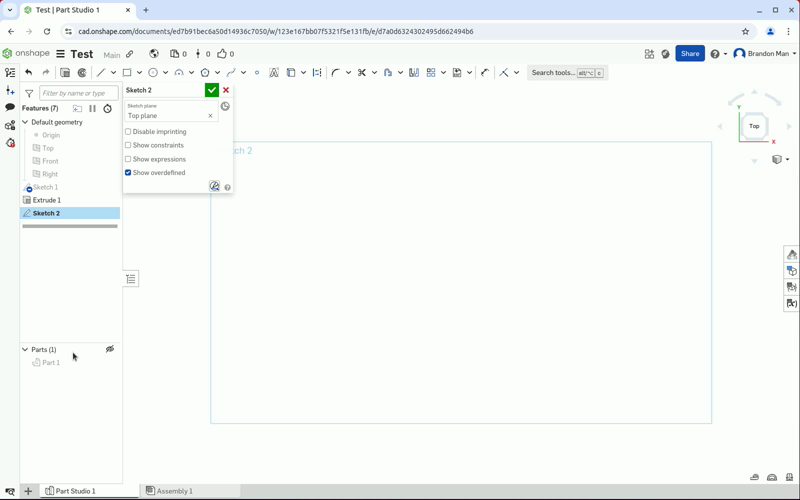
key(l)
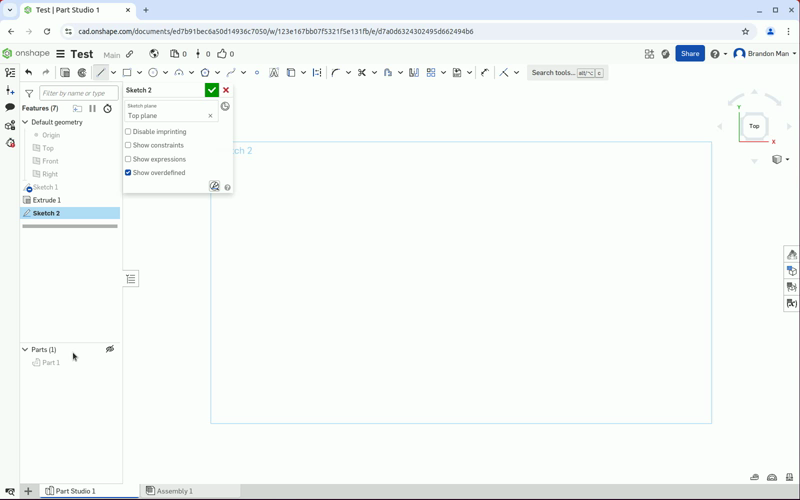
key_down(shift)
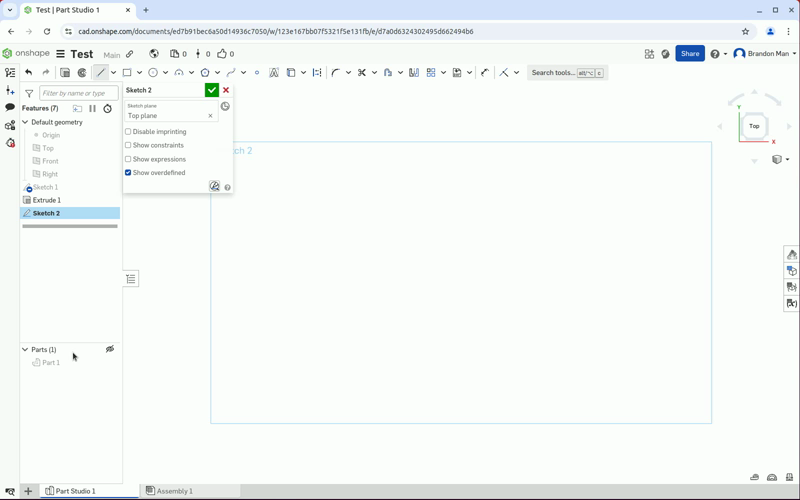
mouse_move(440, 273)
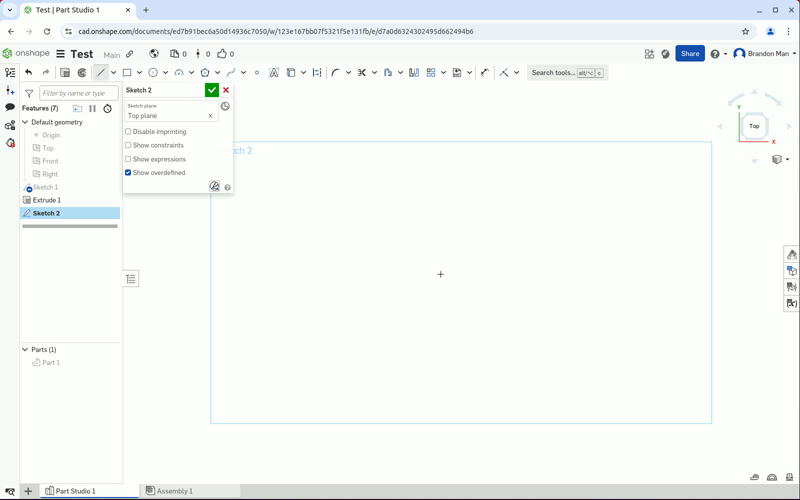
click(440, 273)
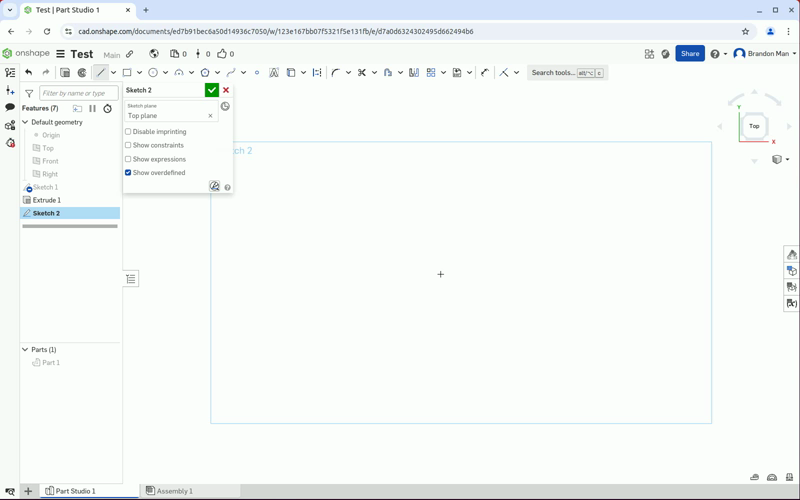
key_up(shift)
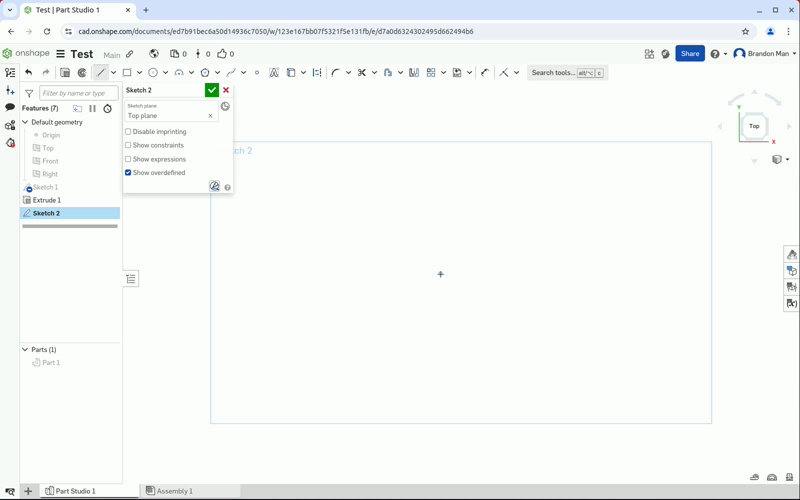
key_down(shift)
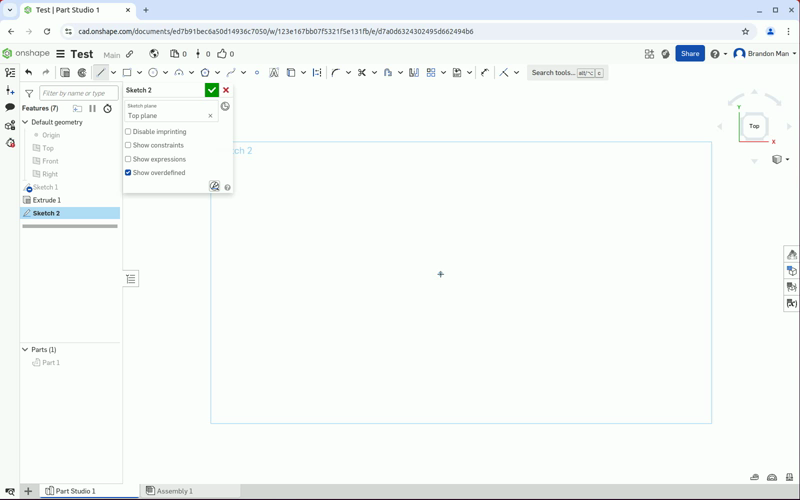
mouse_move(470, 273)
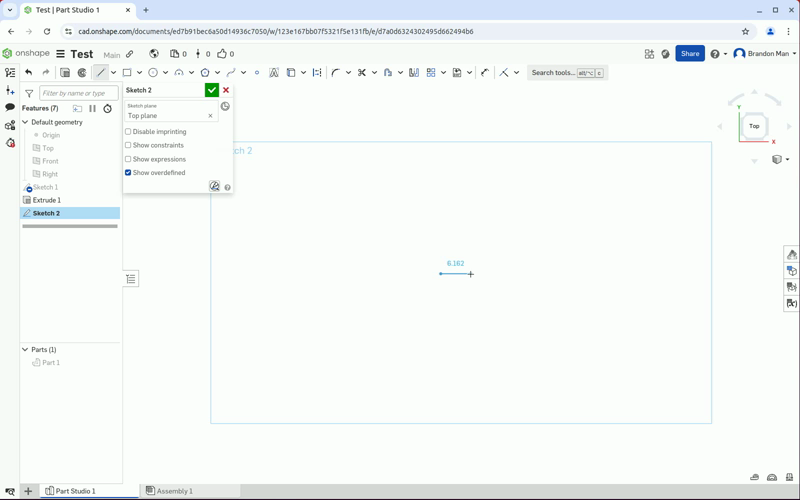
mouse_move(458, 273)
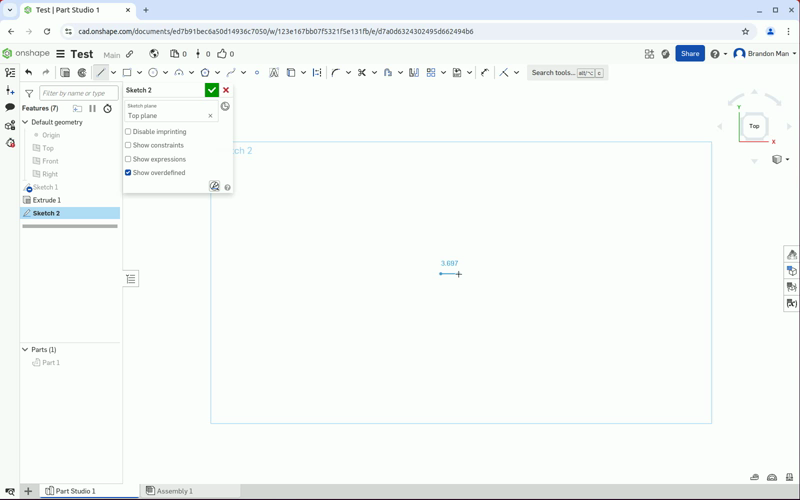
click(458, 273)
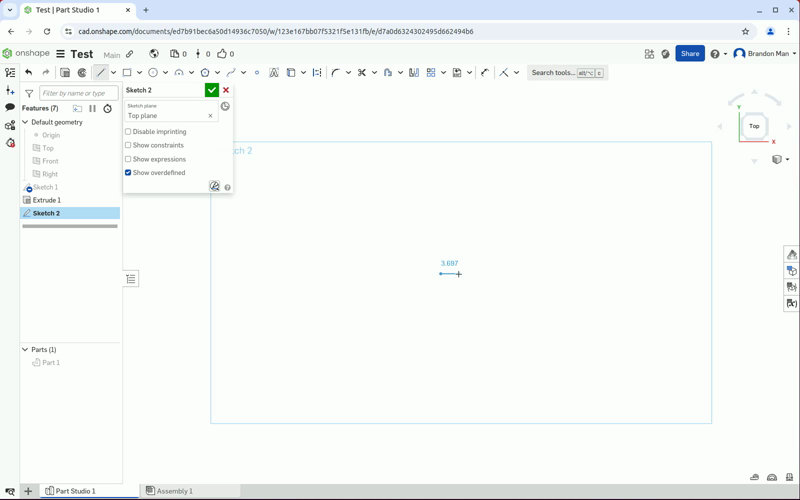
key_up(shift)
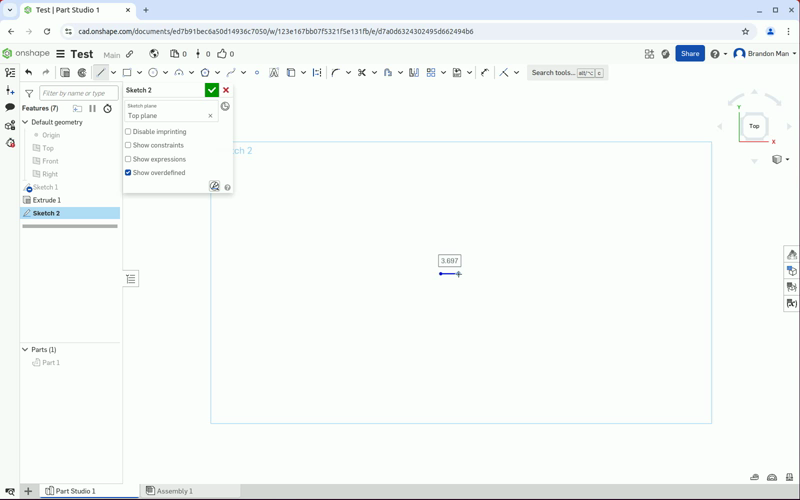
key_down(shift)
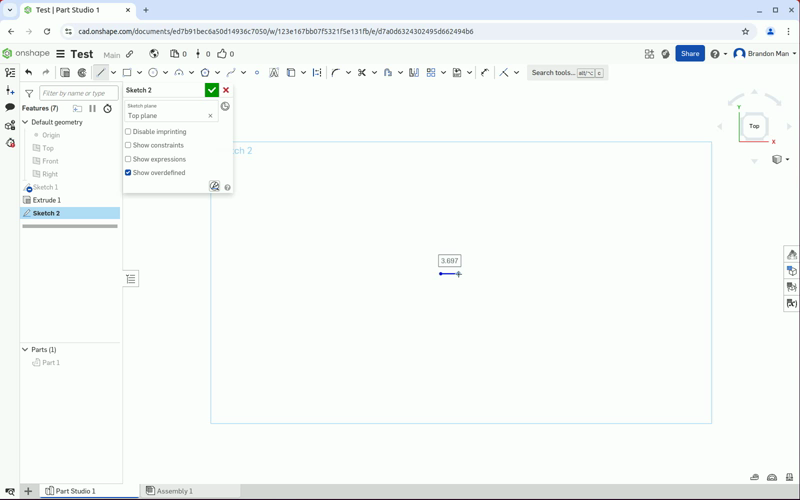
mouse_move(526, 273)
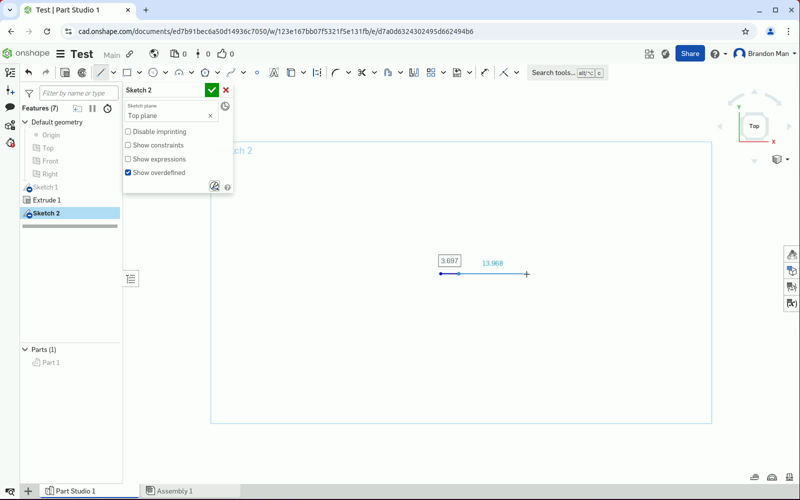
click(526, 273)
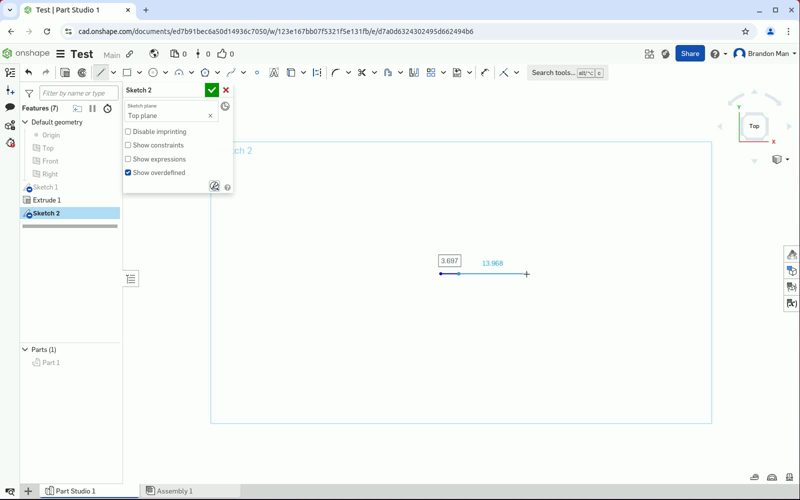
key_up(shift)
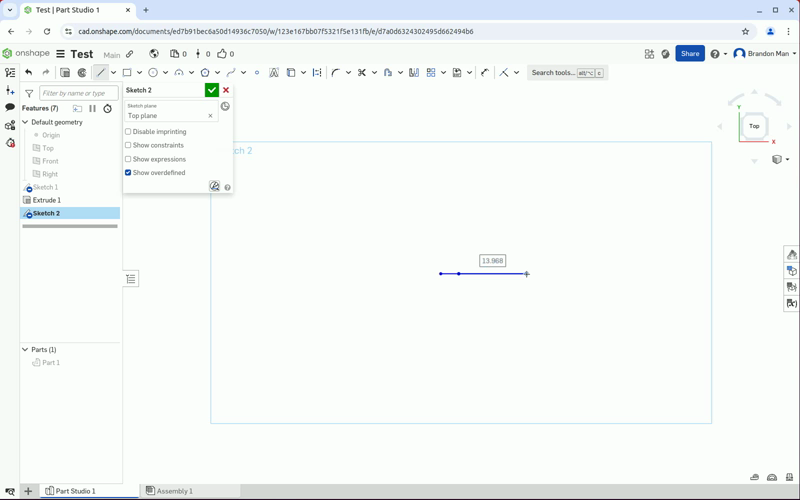
key_down(shift)
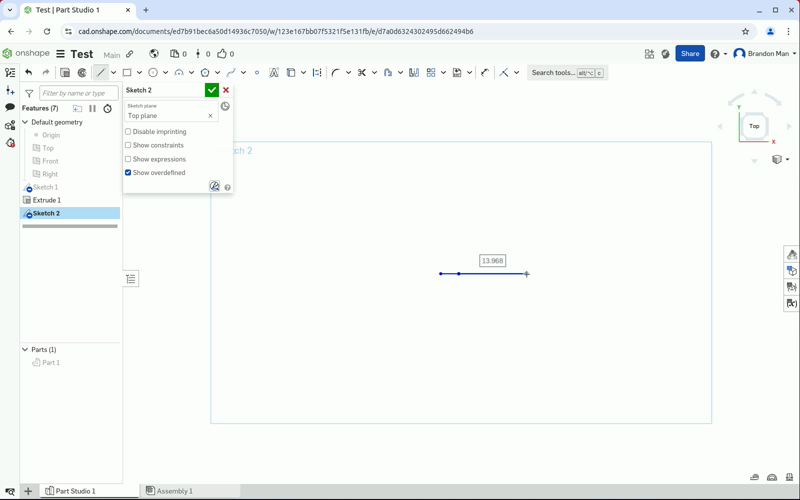
mouse_move(556, 273)
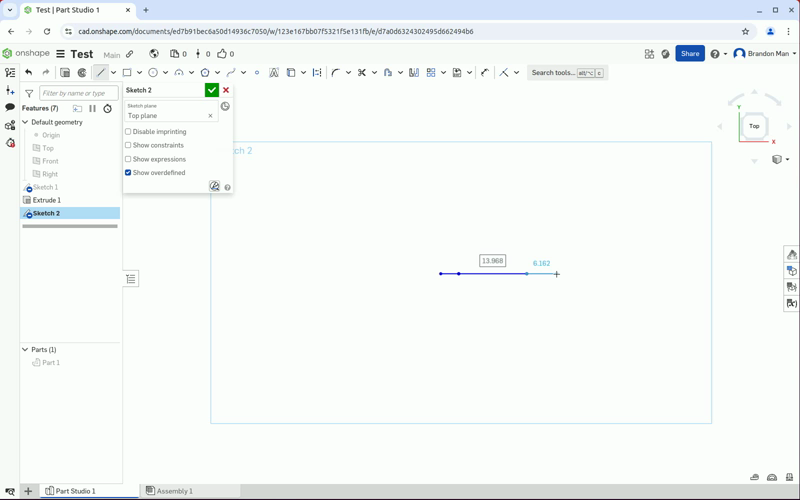
mouse_move(526, 255)
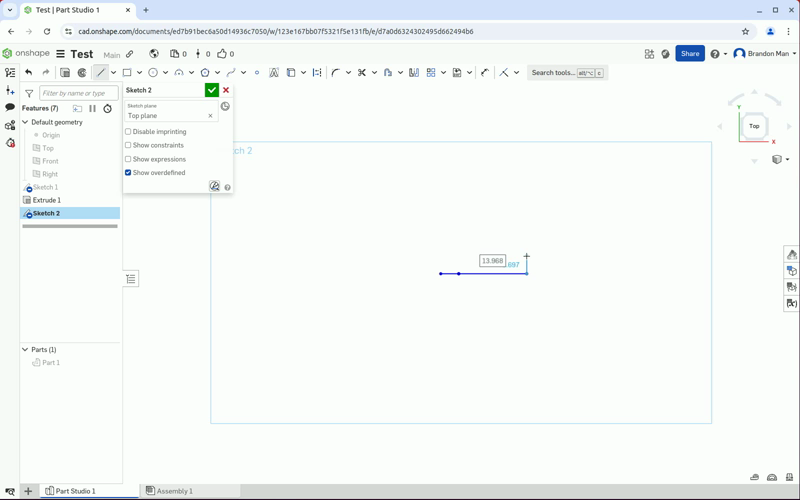
click(526, 255)
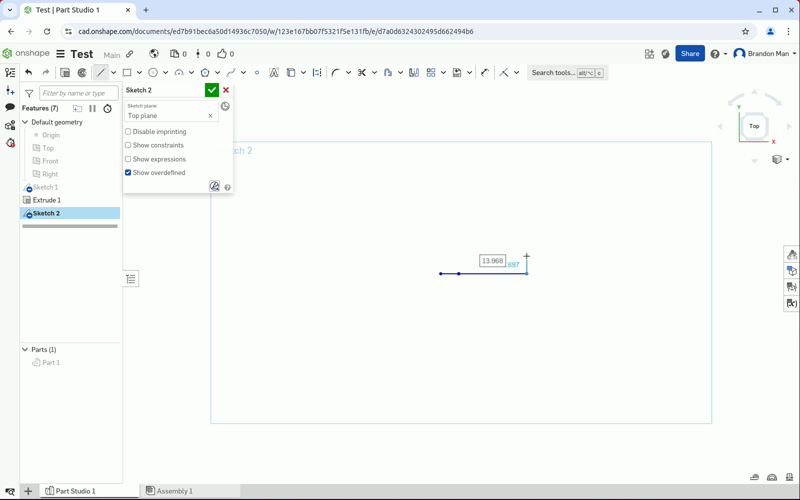
key_up(shift)
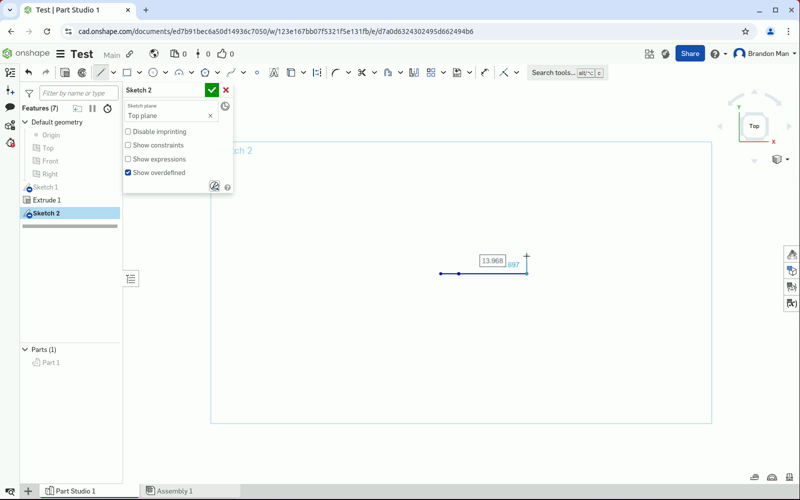
key_down(shift)
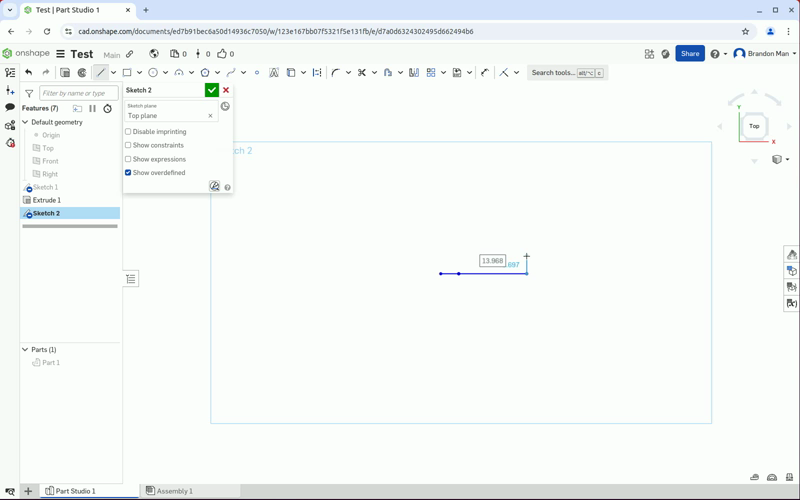
mouse_move(440, 255)
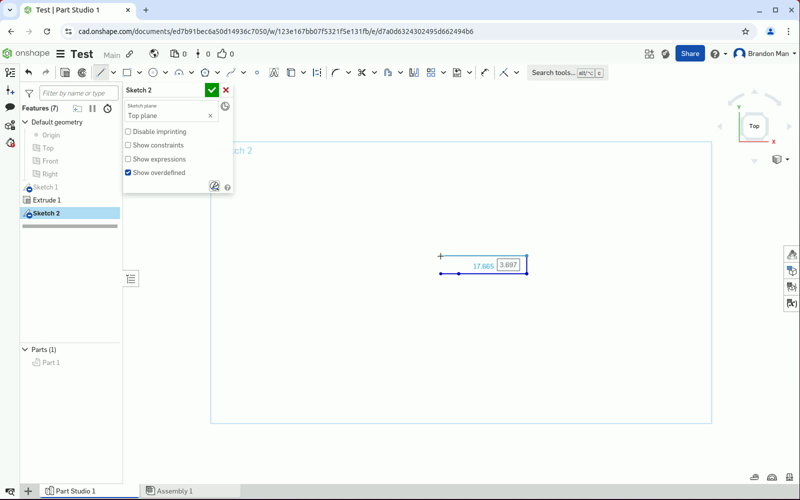
click(440, 255)
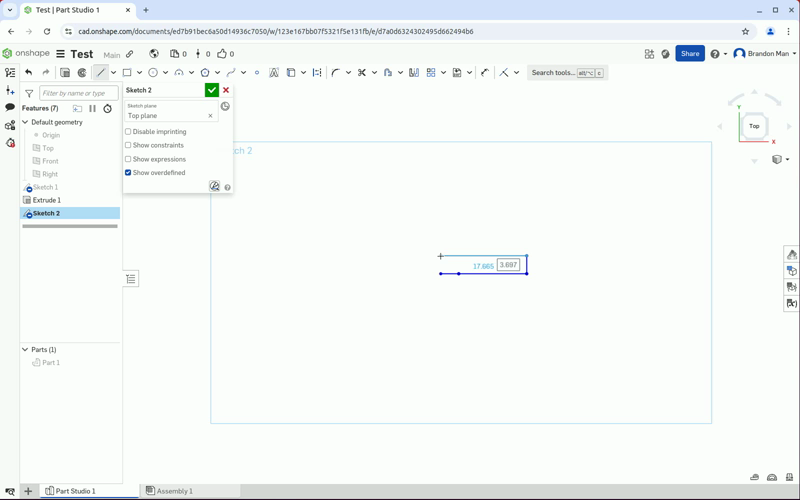
key_up(shift)
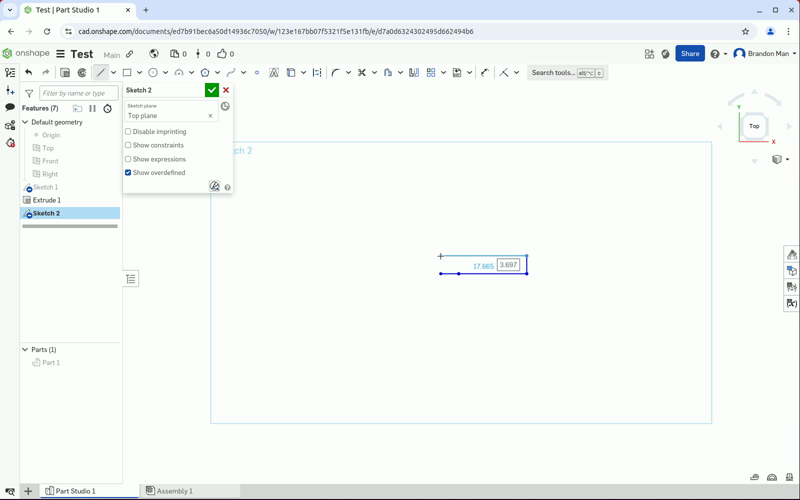
mouse_move(470, 255)
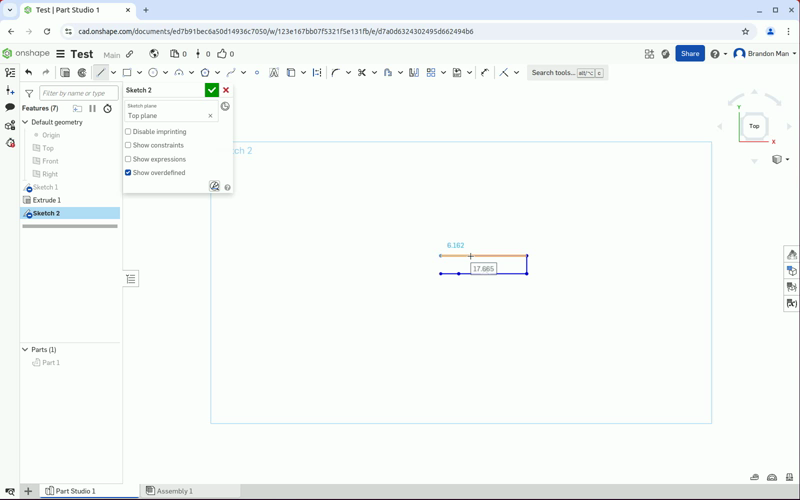
key_down(shift)
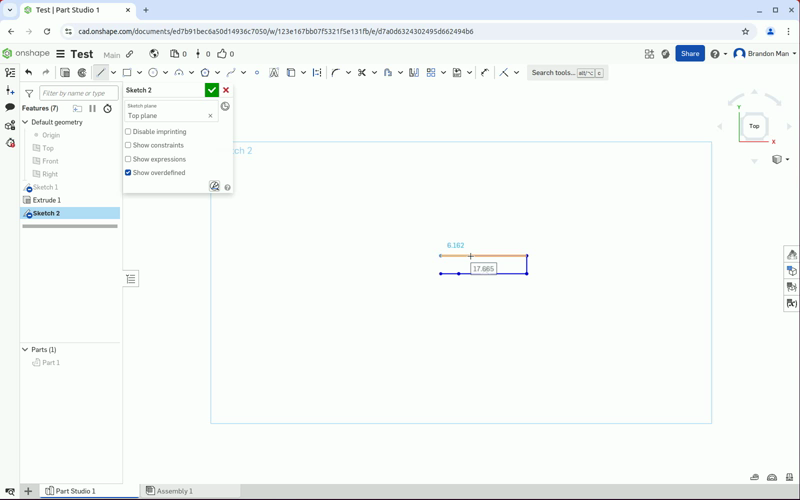
mouse_move(440, 273)
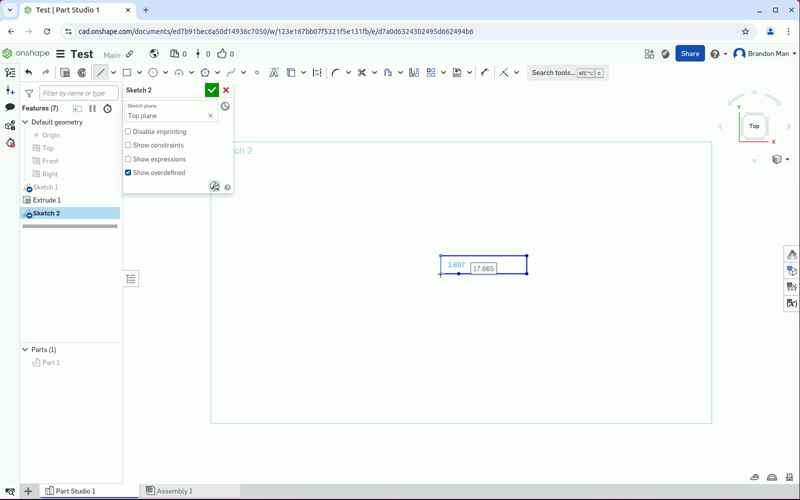
key_up(shift)
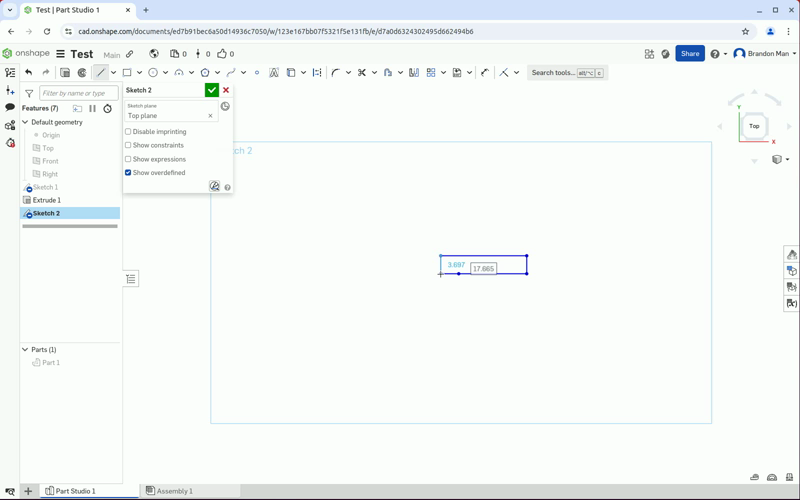
click(440, 273)
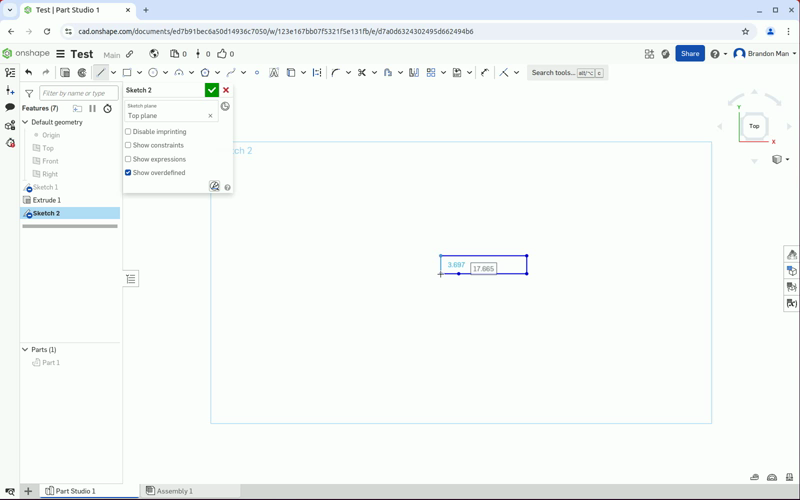
key(esc)
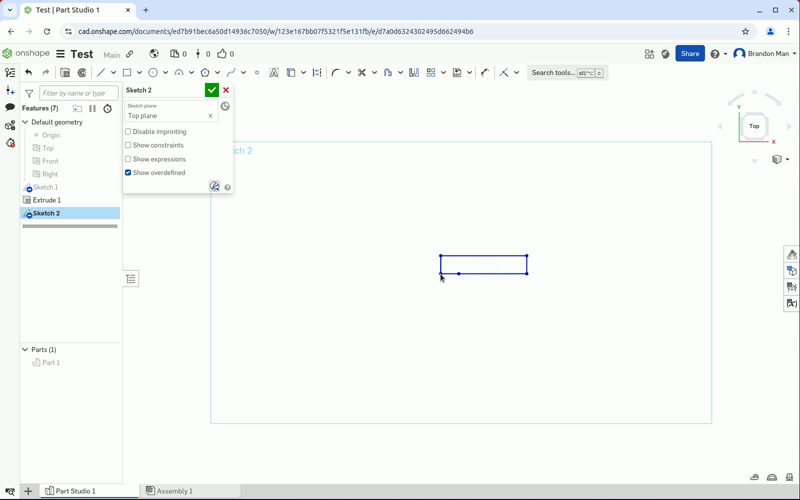
mouse_move(500, 258)
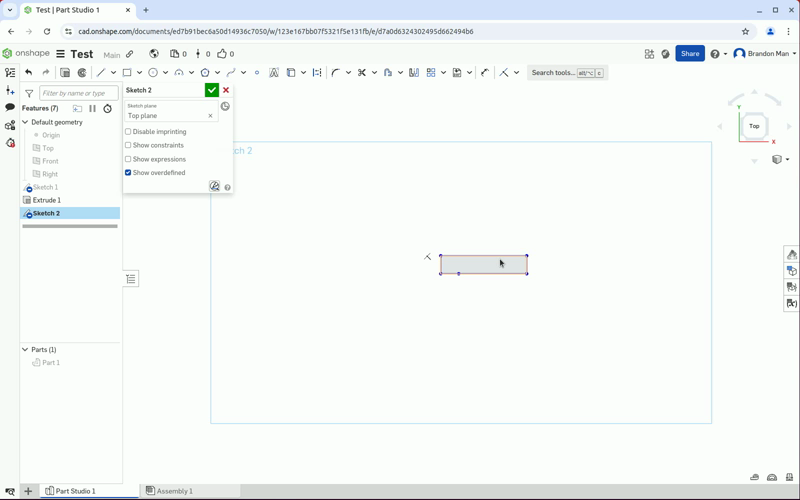
scroll(6)
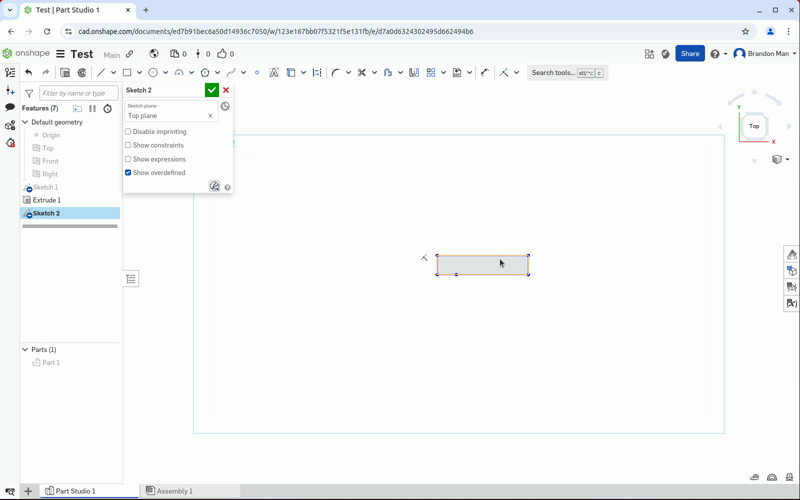
scroll(6)
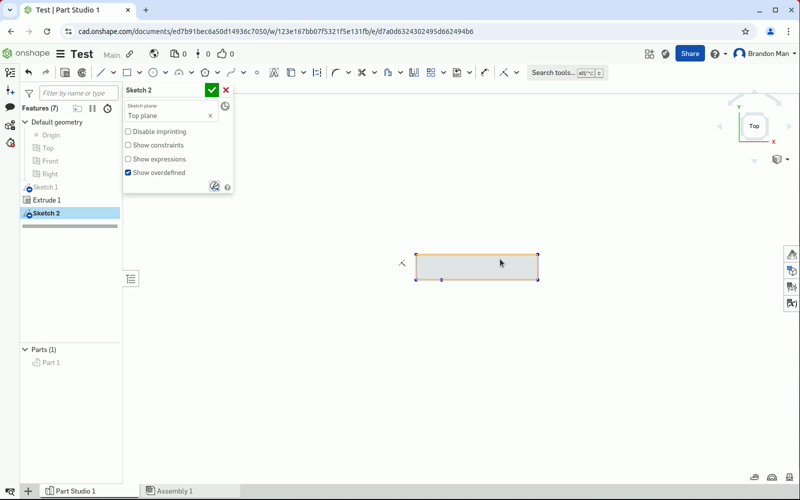
scroll(6)
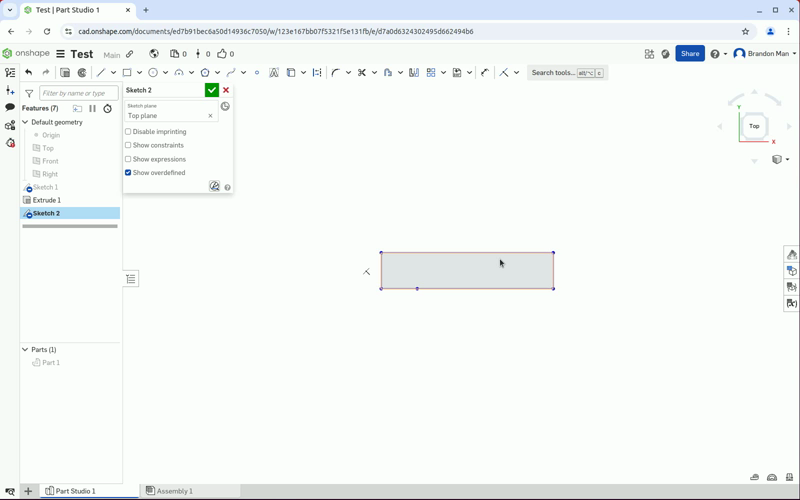
scroll(6)
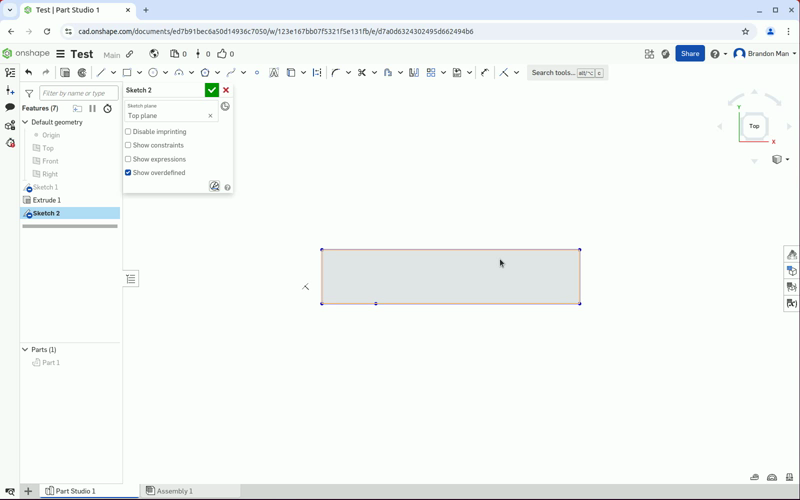
scroll(6)
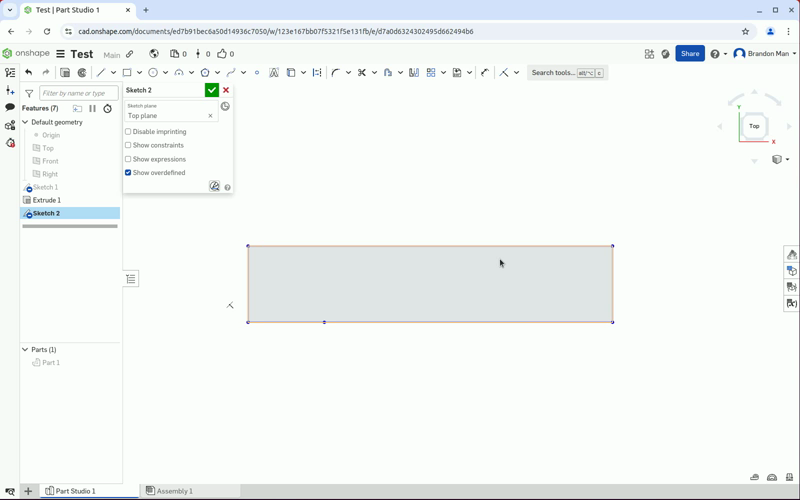
scroll(6)
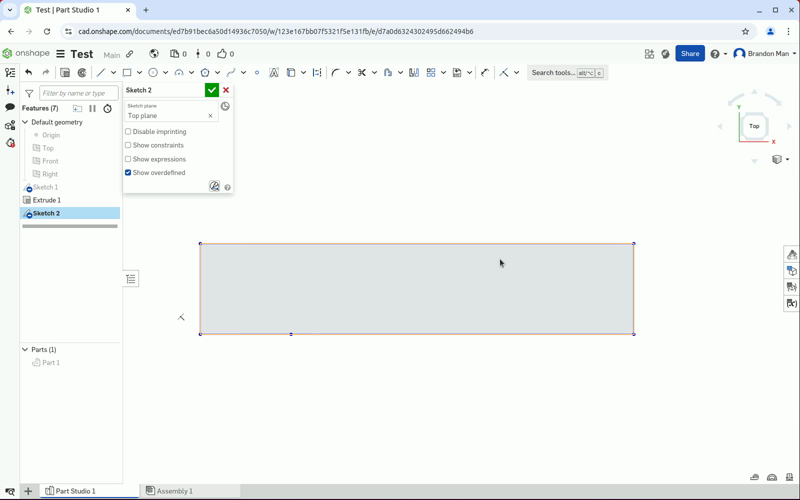
scroll(6)
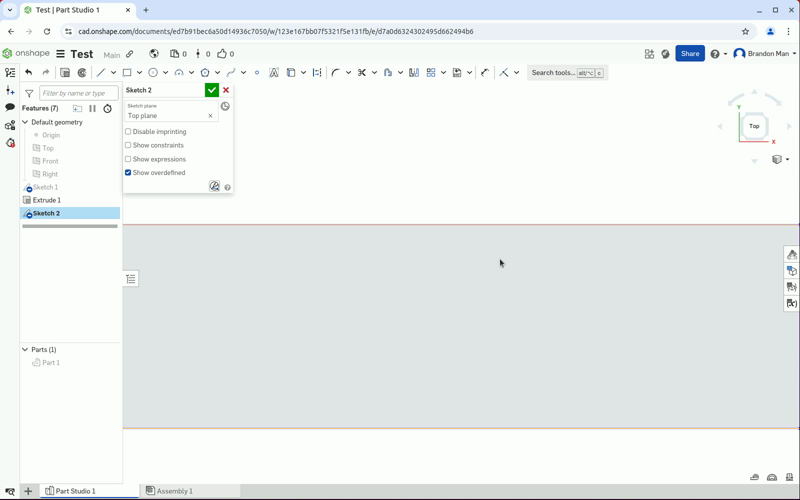
click(500, 258)
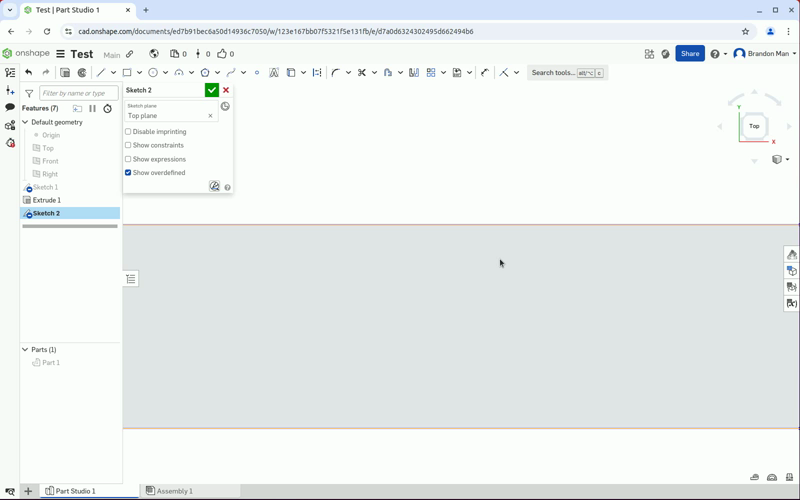
scroll(-6)
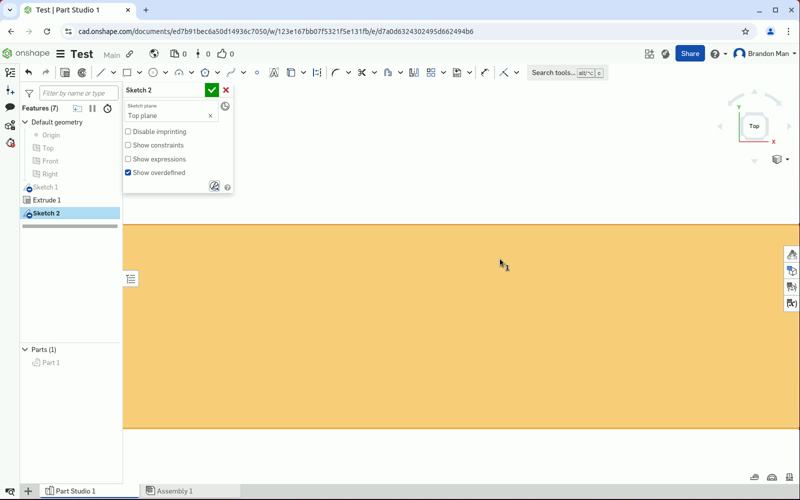
scroll(-6)
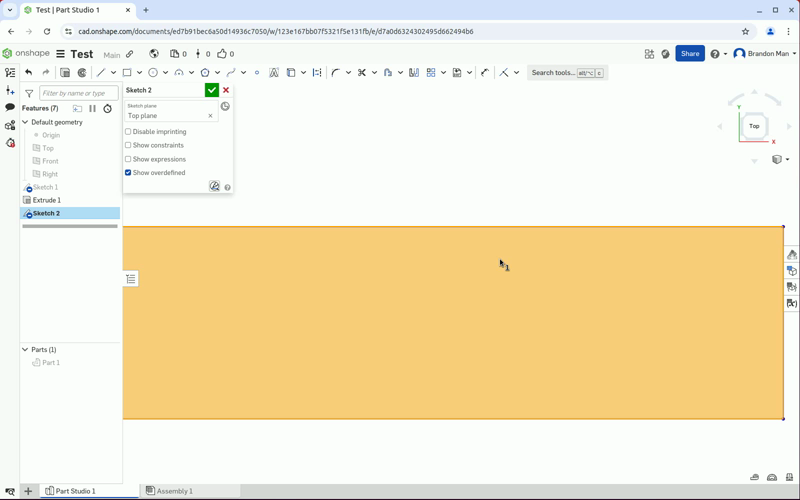
scroll(-6)
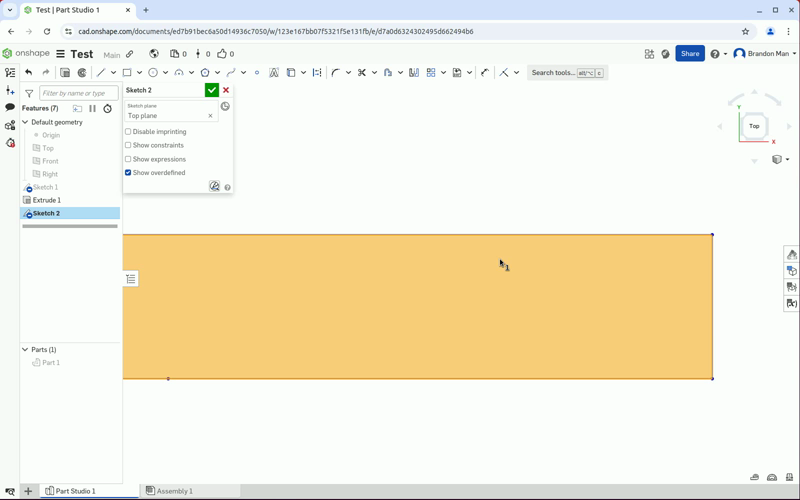
scroll(-6)
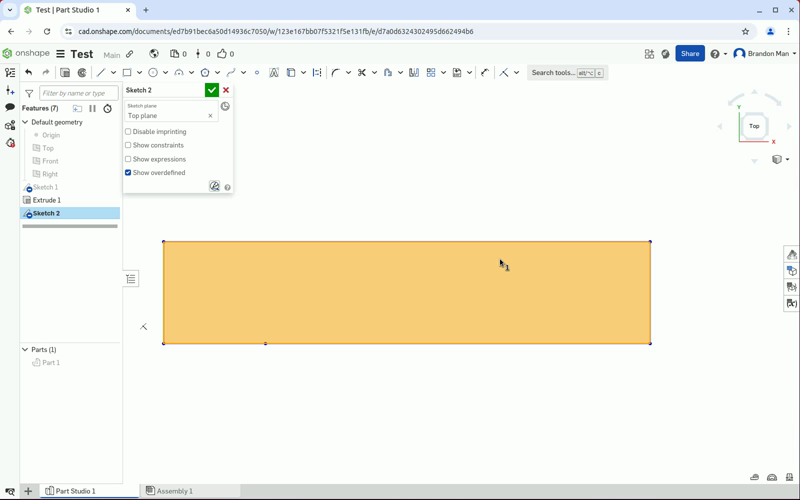
scroll(-6)
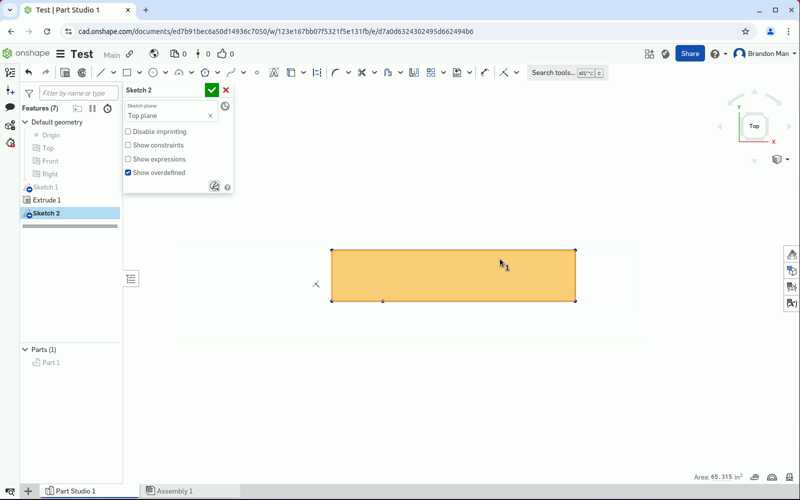
scroll(-6)
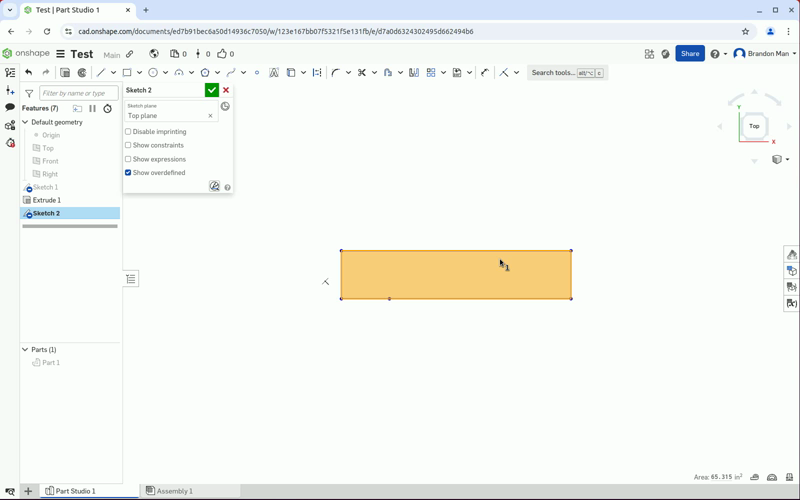
scroll(-6)
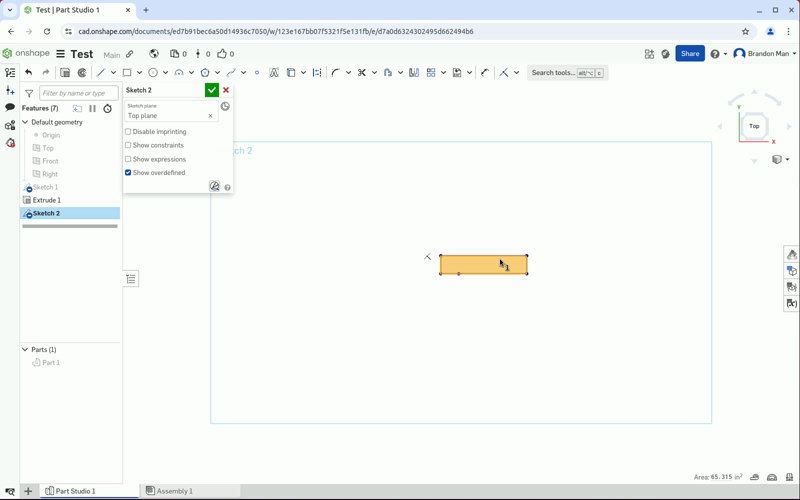
mouse_move(73, 352)
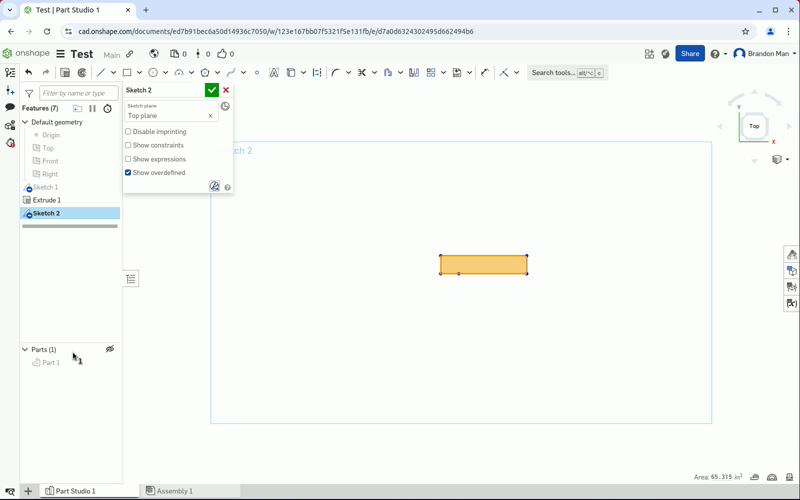
key(shift+y)
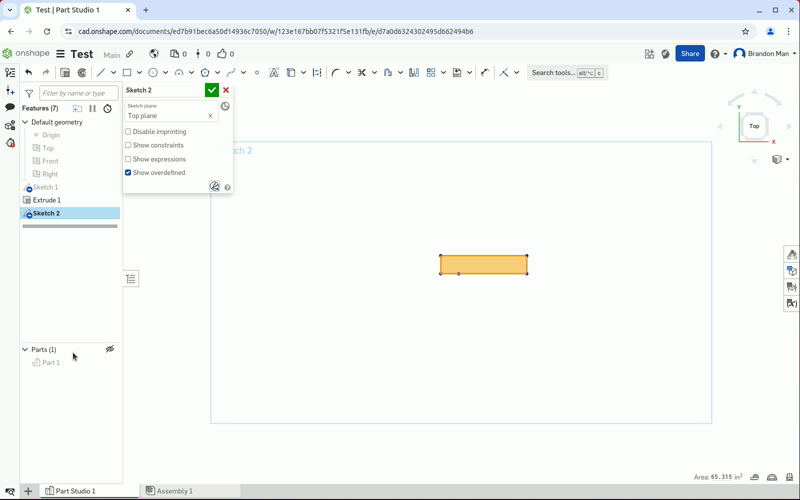
key(shift+e)
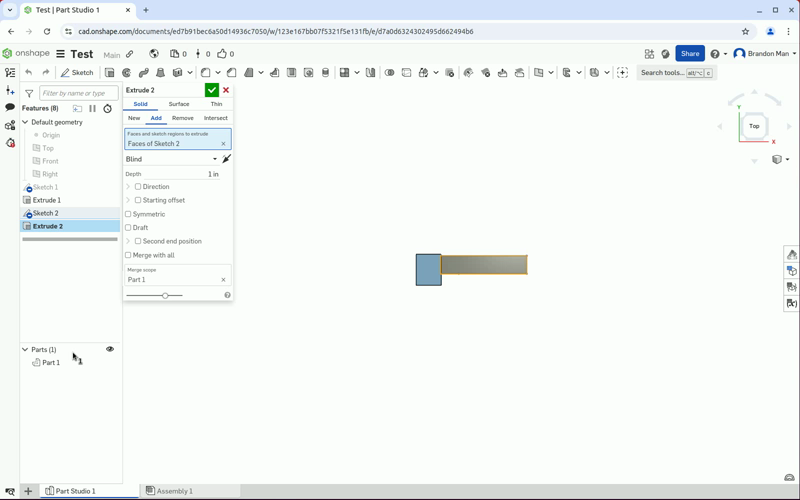
mouse_move(143, 106)
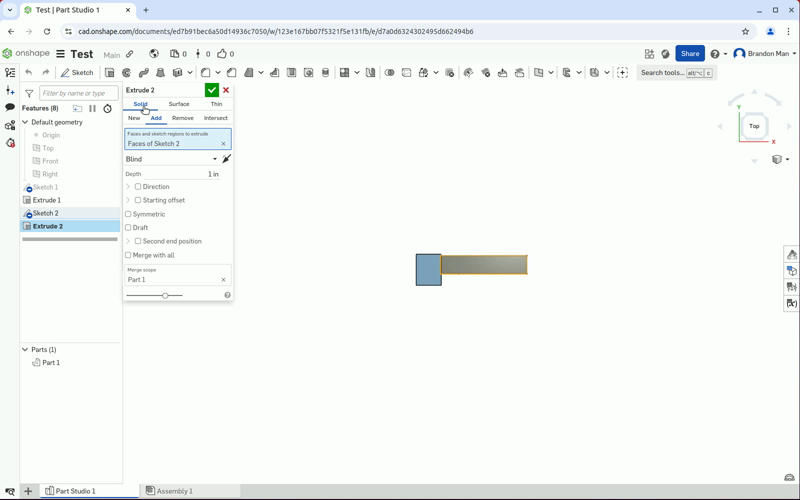
click(143, 106)
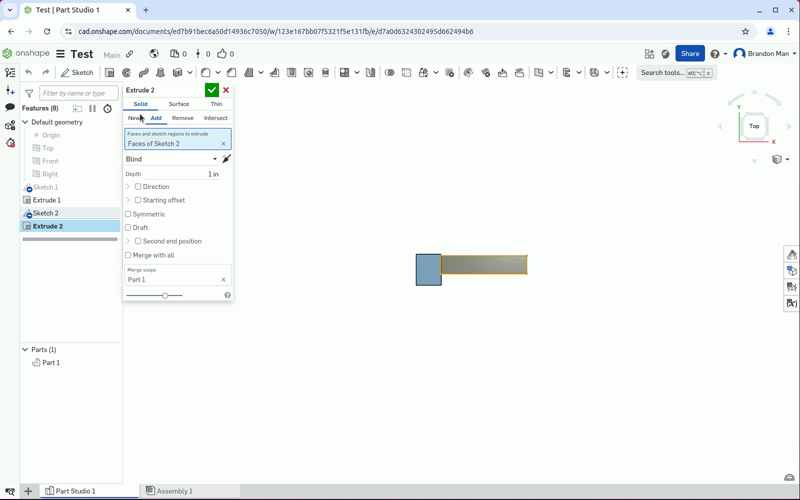
mouse_move(137, 120)
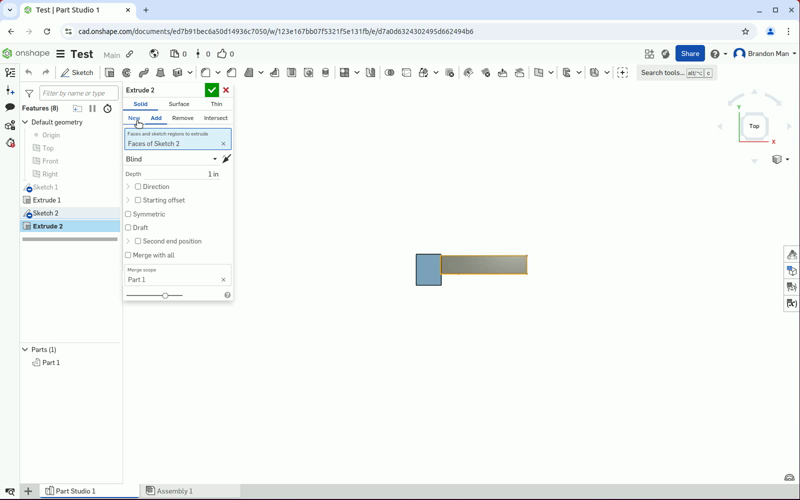
click(137, 120)
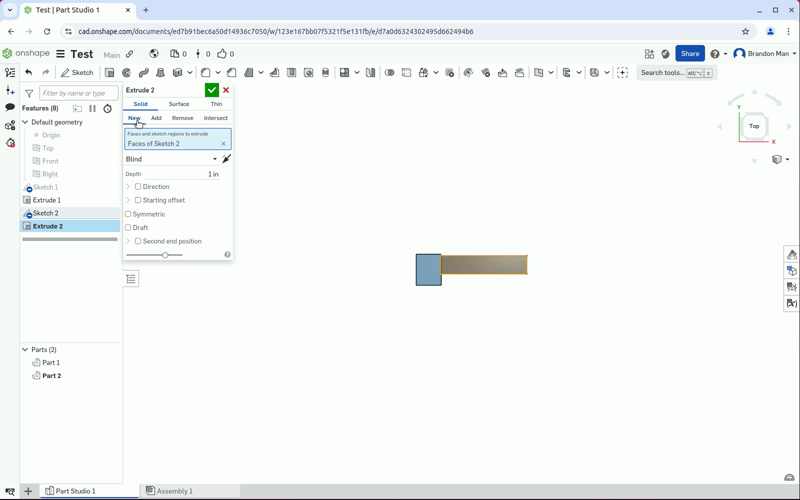
key(tab, 4)
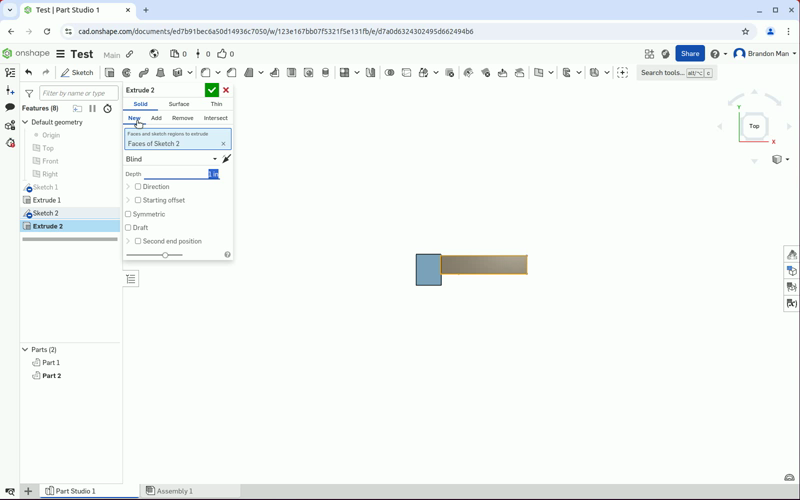
text(12.517)
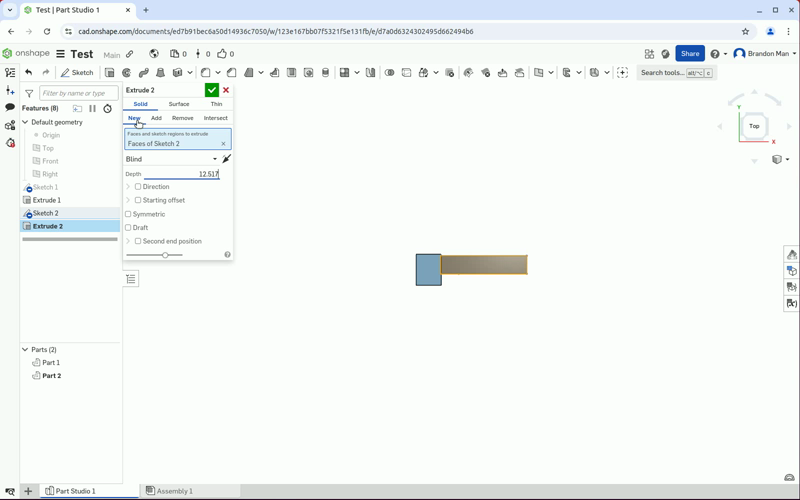
key(enter)
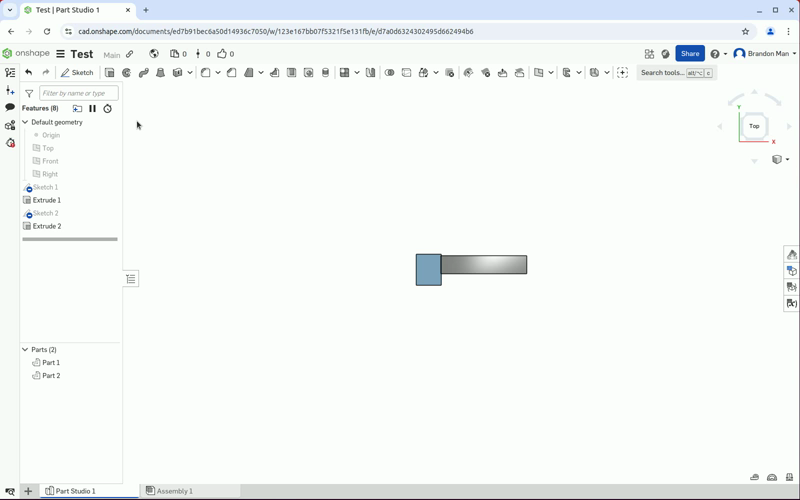
key(shift+h)
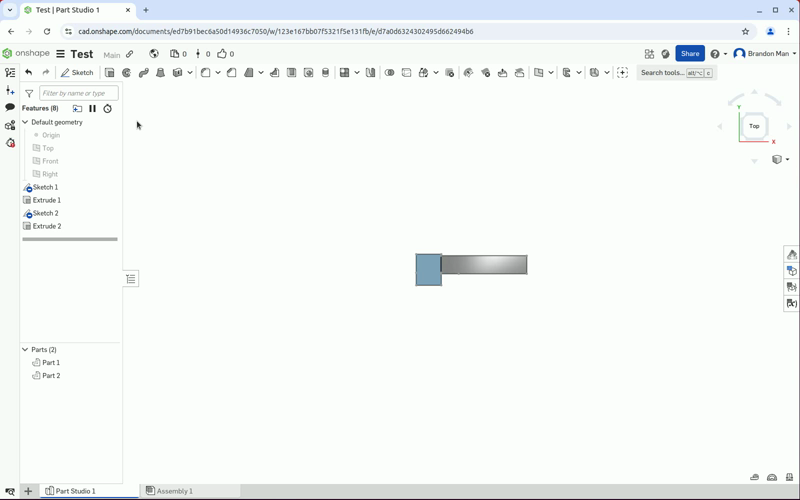
key(shift+h)
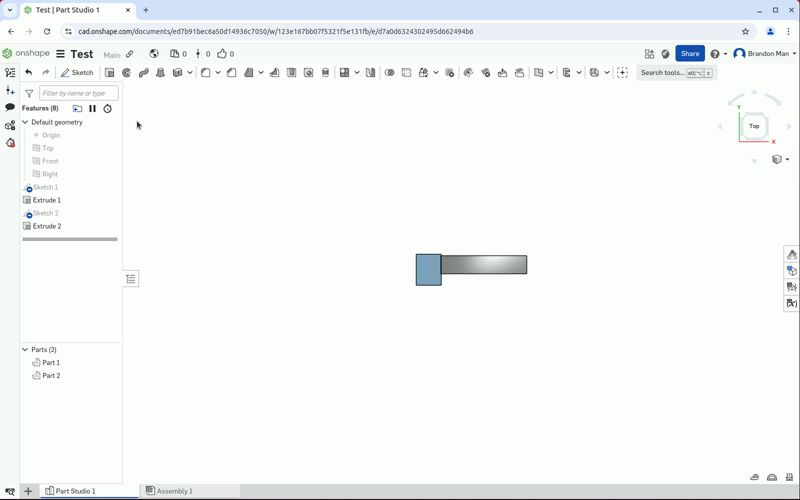
mouse_move(73, 189)
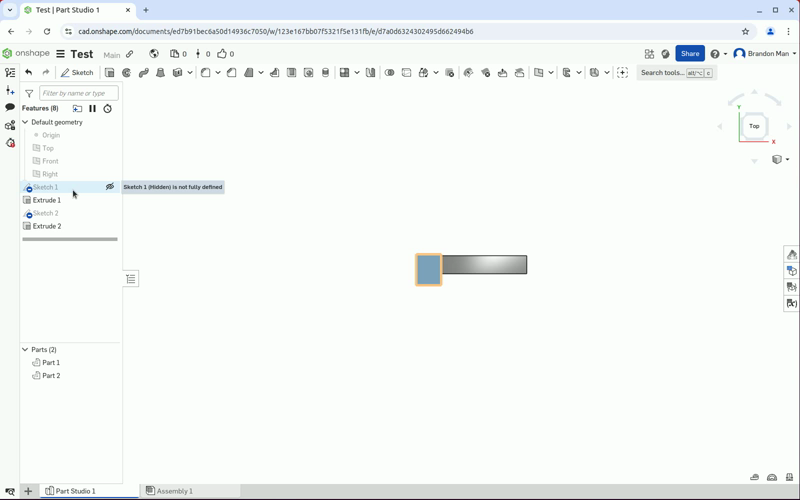
click(73, 189)
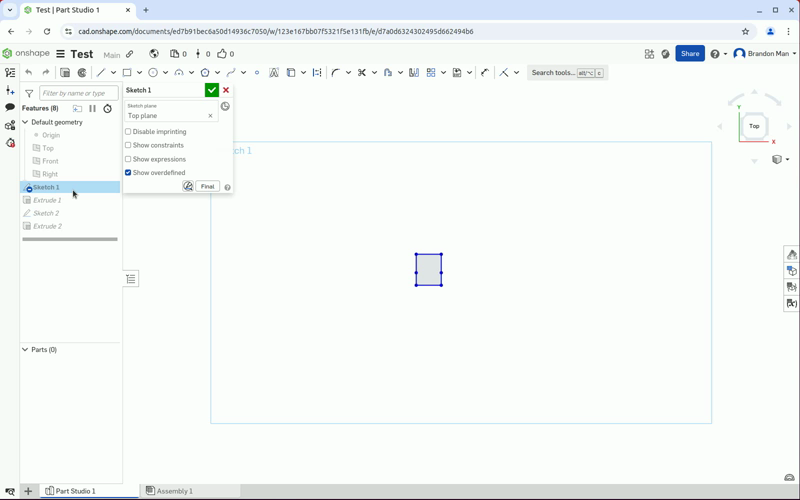
mouse_move(229, 92)
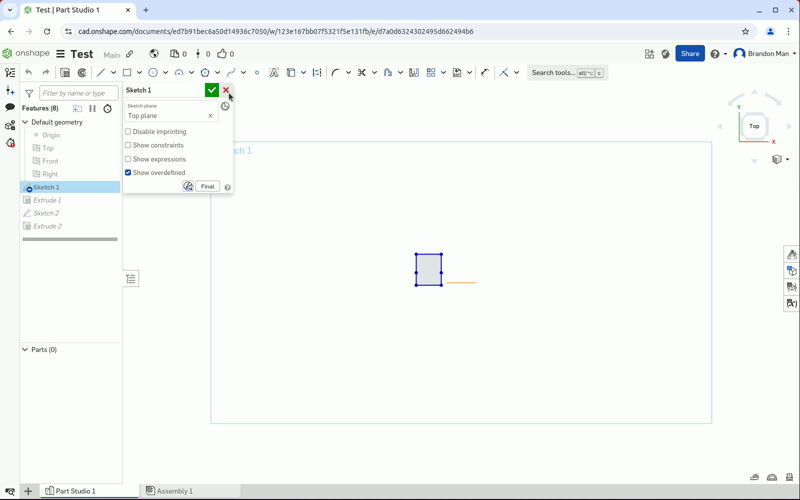
click(229, 92)
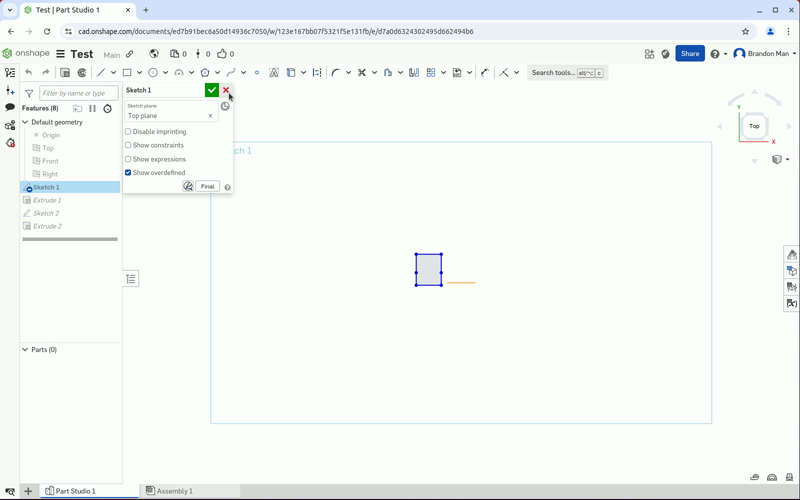
key(shift+s)
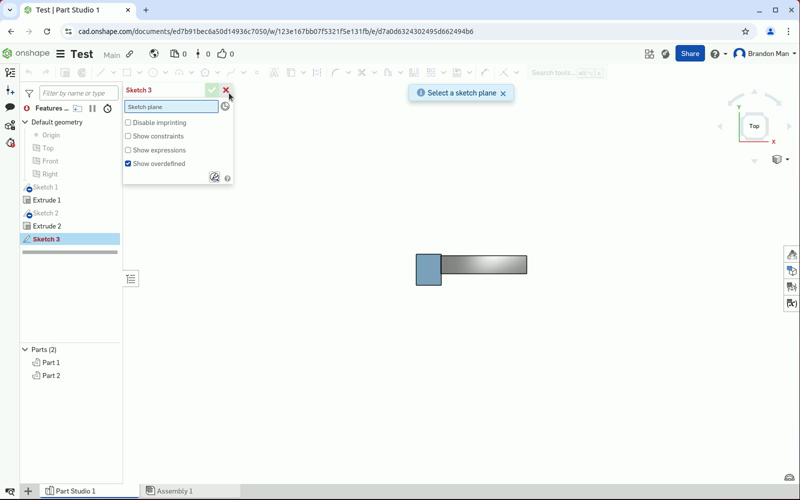
mouse_move(73, 150)
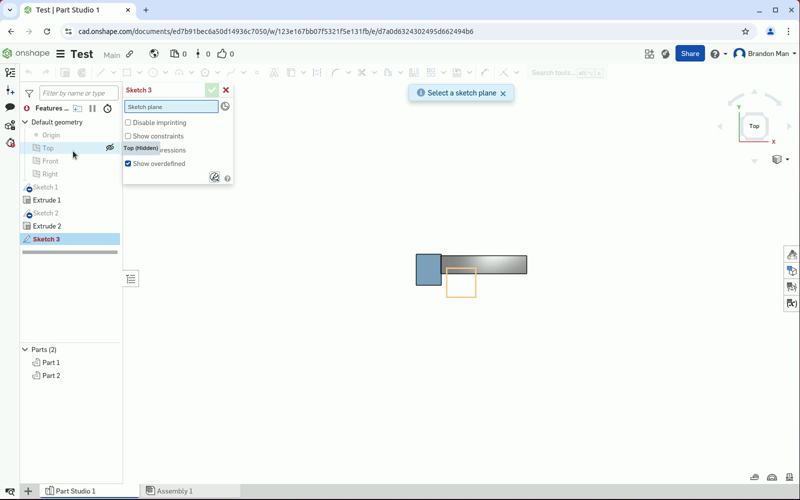
click(73, 150)
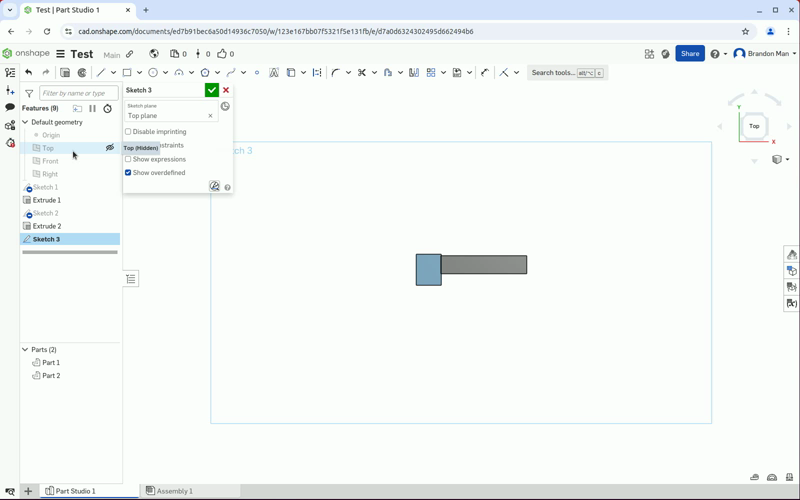
mouse_move(73, 352)
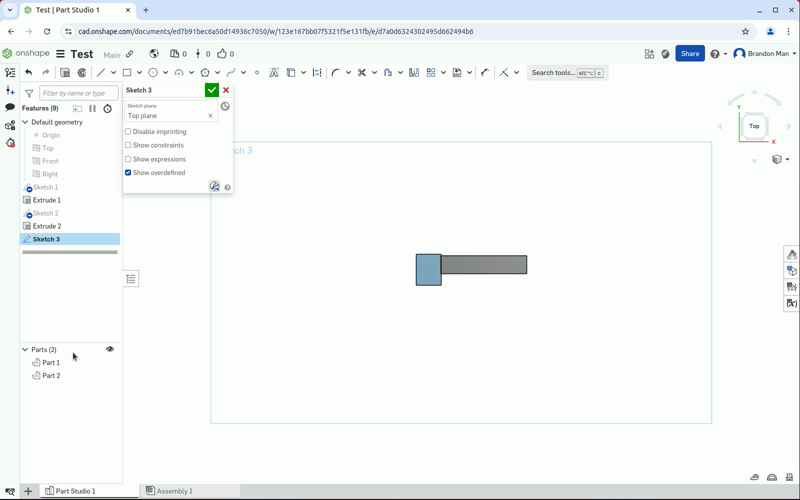
key(y)
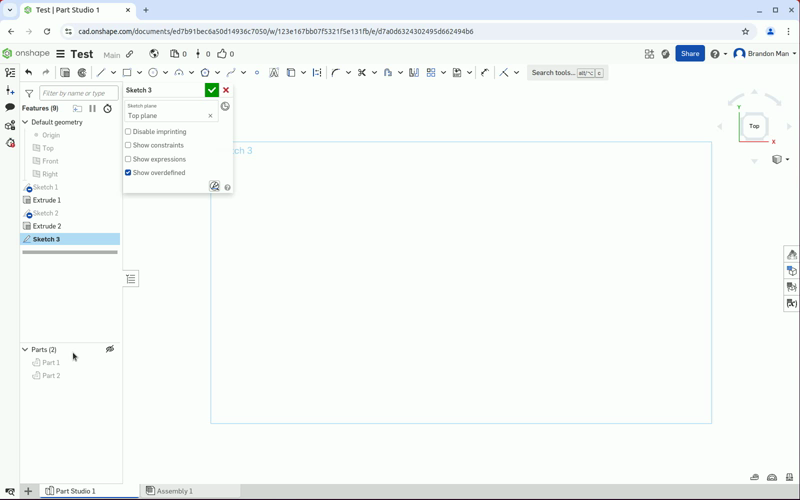
key(l)
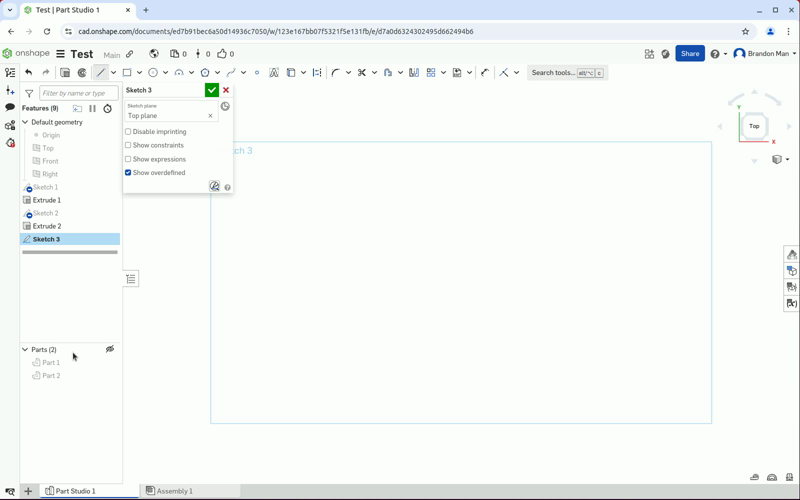
key_down(shift)
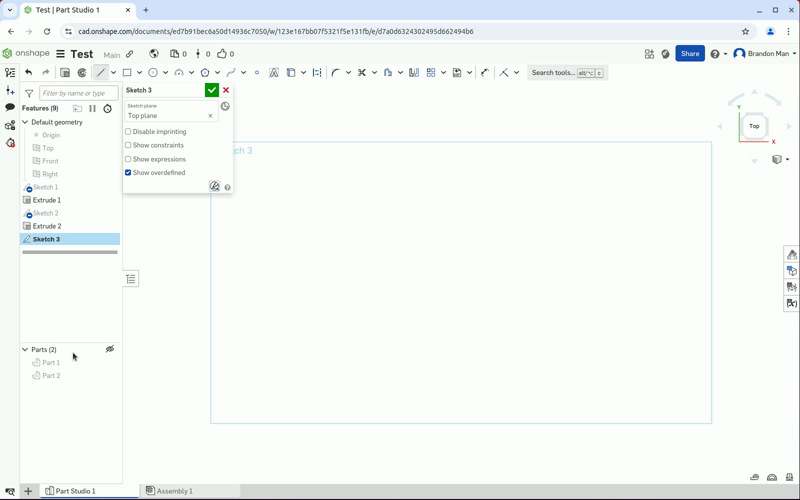
mouse_move(440, 285)
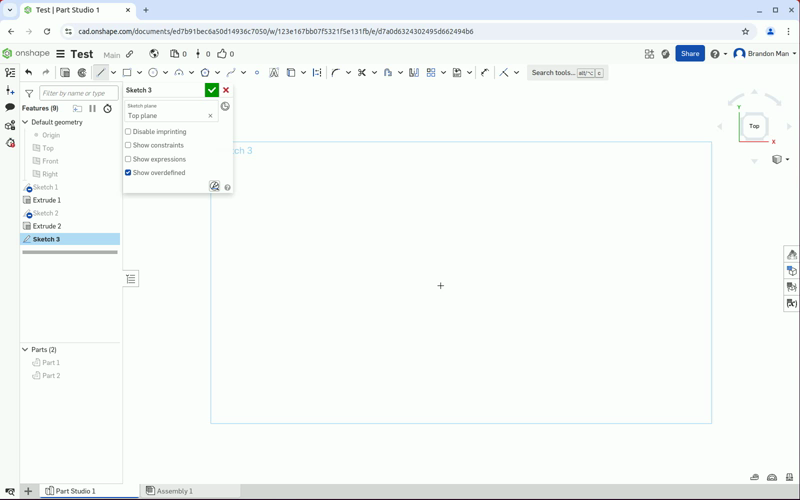
click(440, 285)
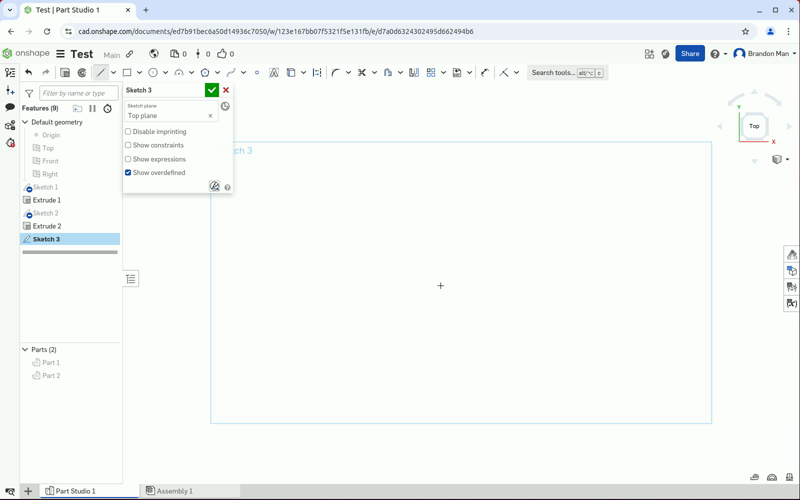
key_up(shift)
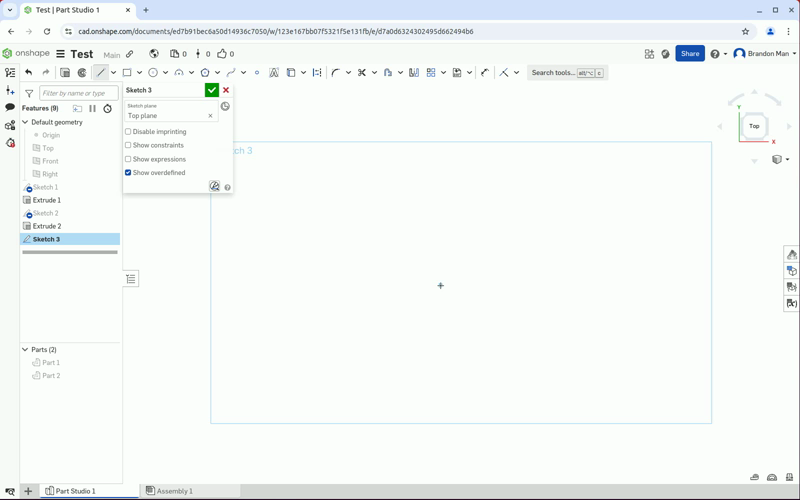
key_down(shift)
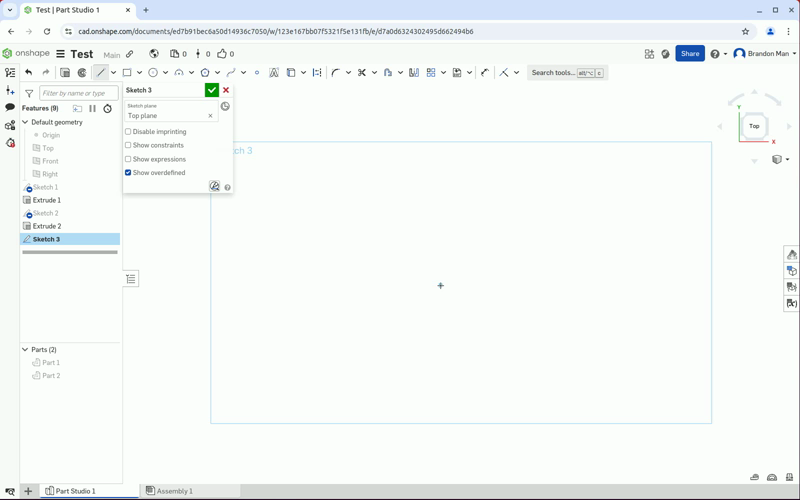
mouse_move(470, 285)
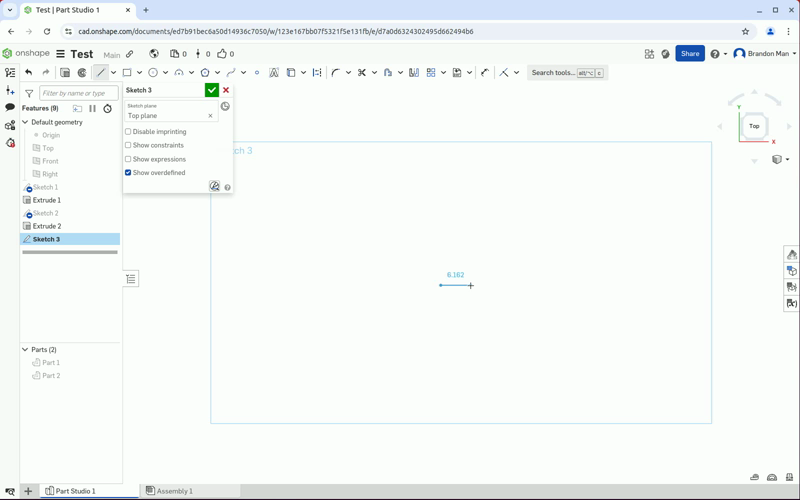
mouse_move(460, 285)
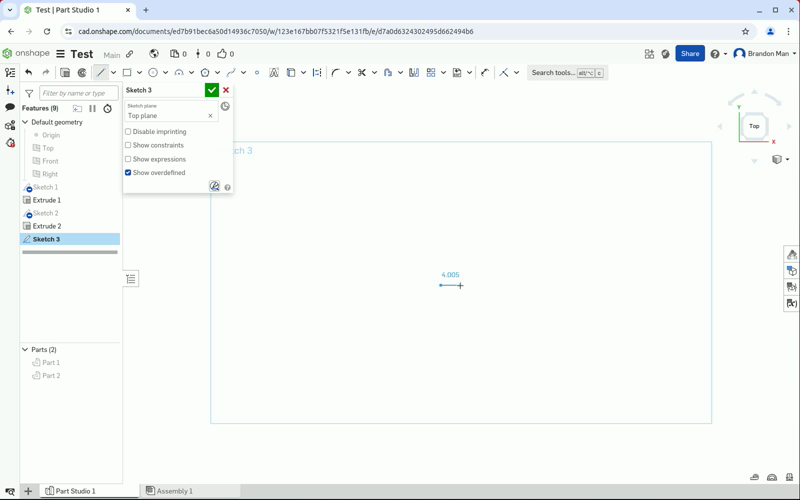
click(460, 285)
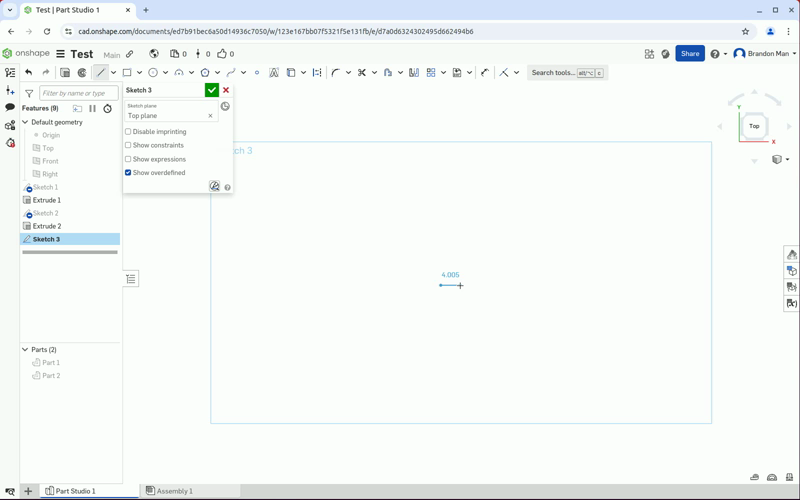
key_up(shift)
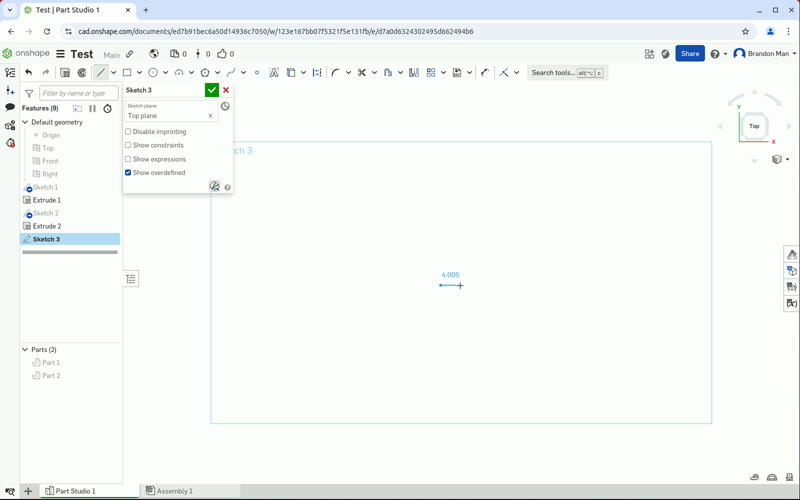
key_down(shift)
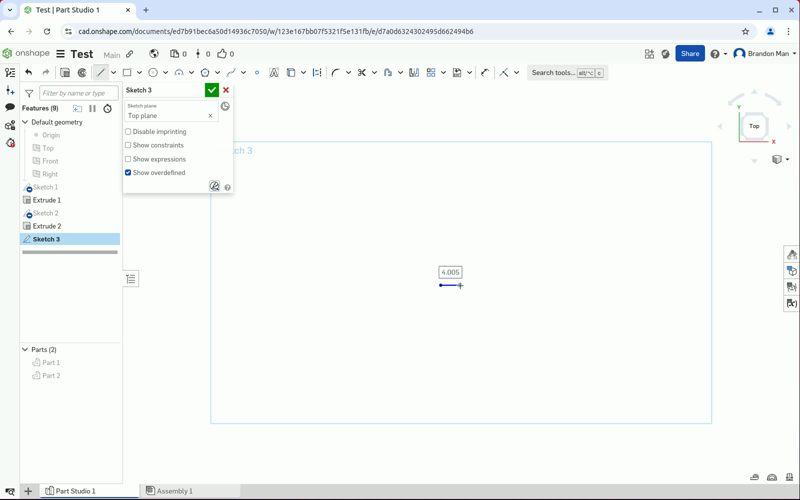
mouse_move(490, 285)
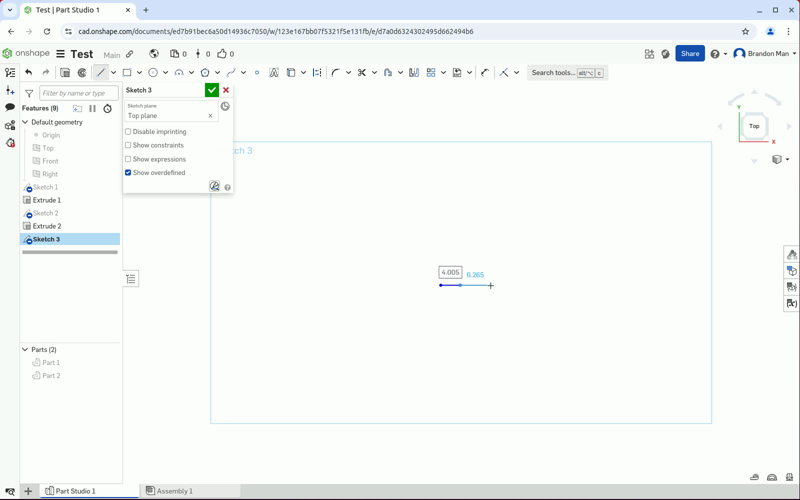
mouse_move(460, 272)
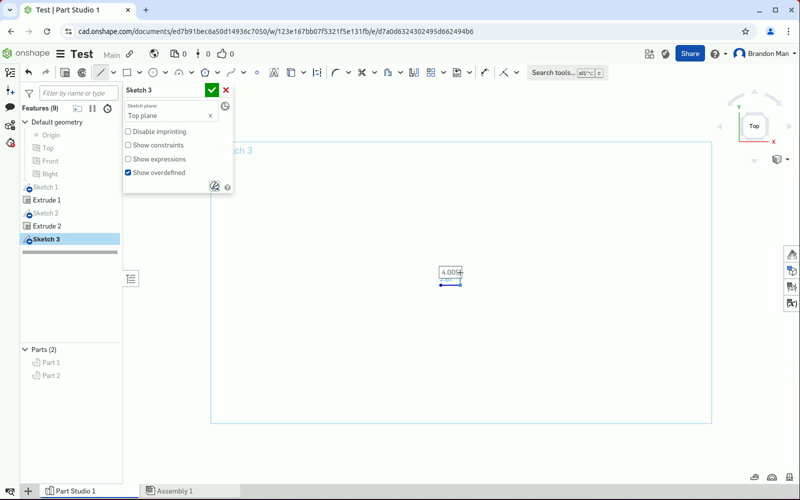
click(460, 272)
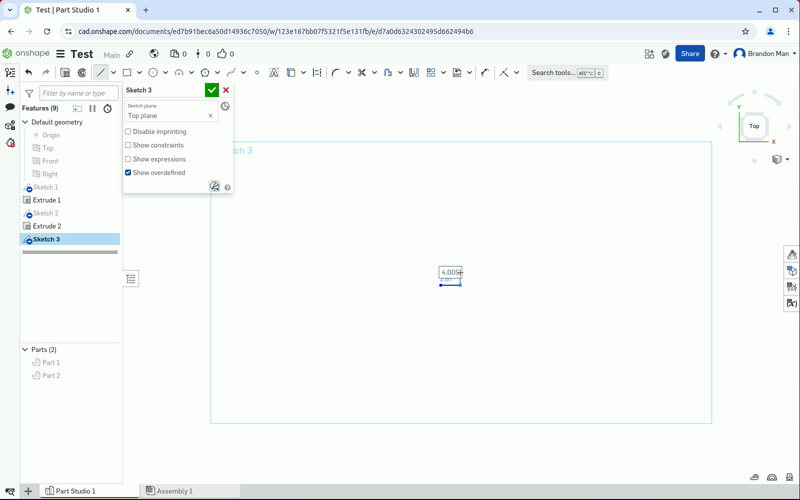
key_up(shift)
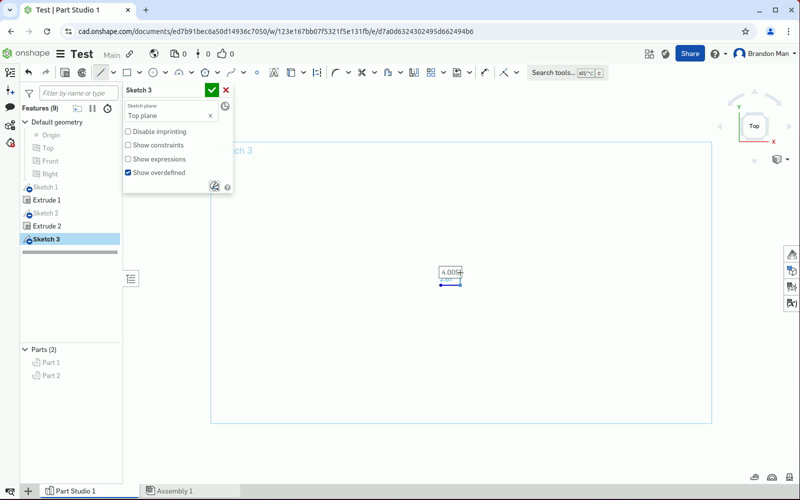
key_down(shift)
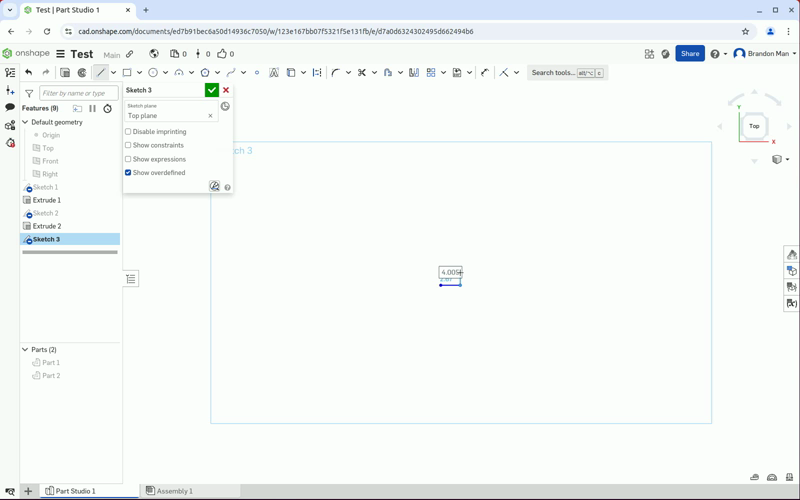
mouse_move(490, 272)
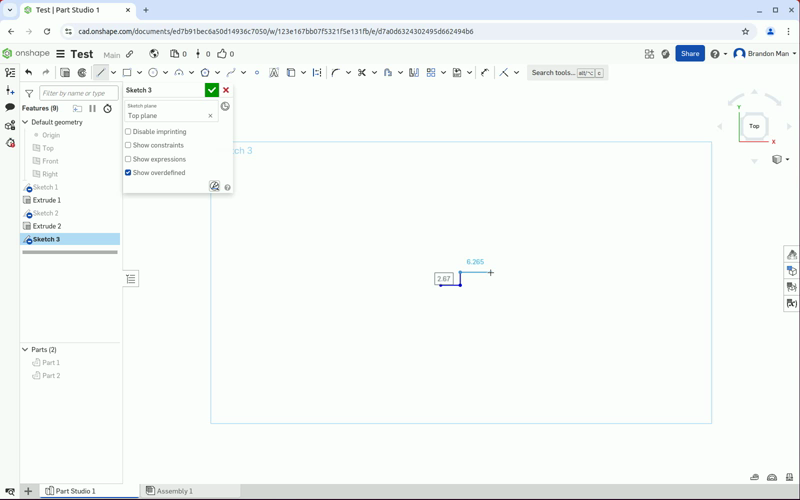
mouse_move(440, 272)
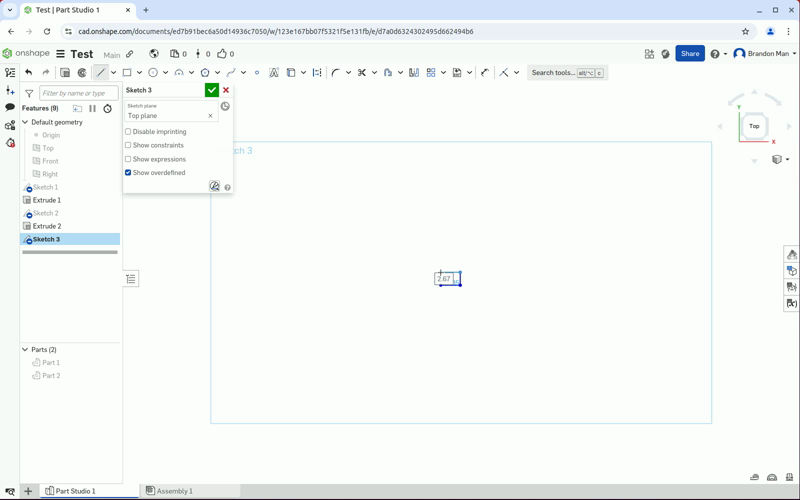
click(440, 272)
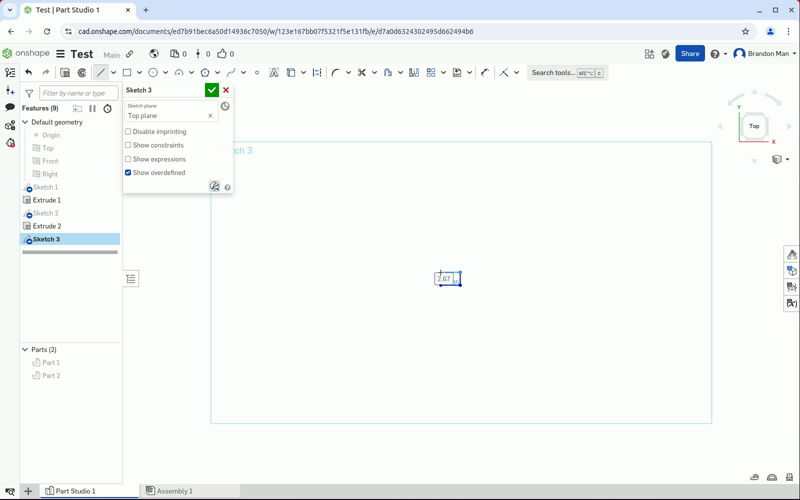
key_up(shift)
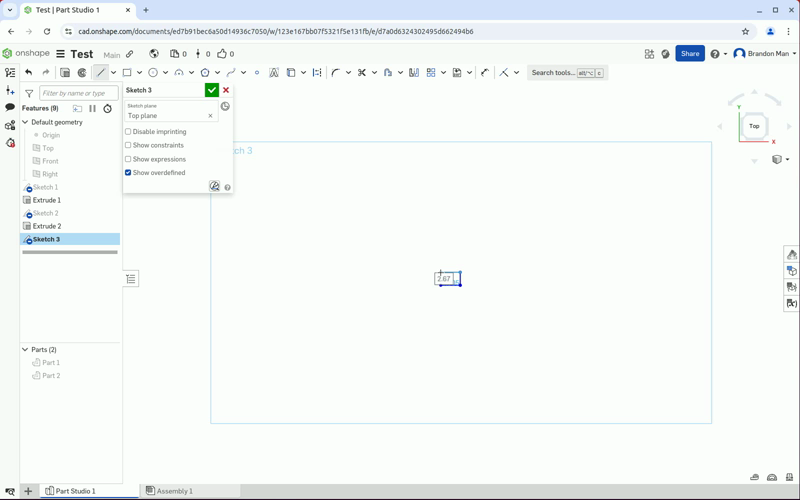
mouse_move(470, 272)
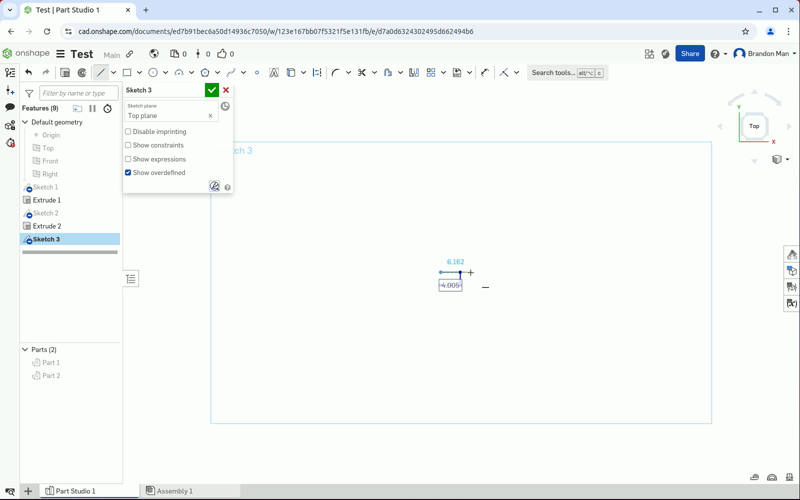
key_down(shift)
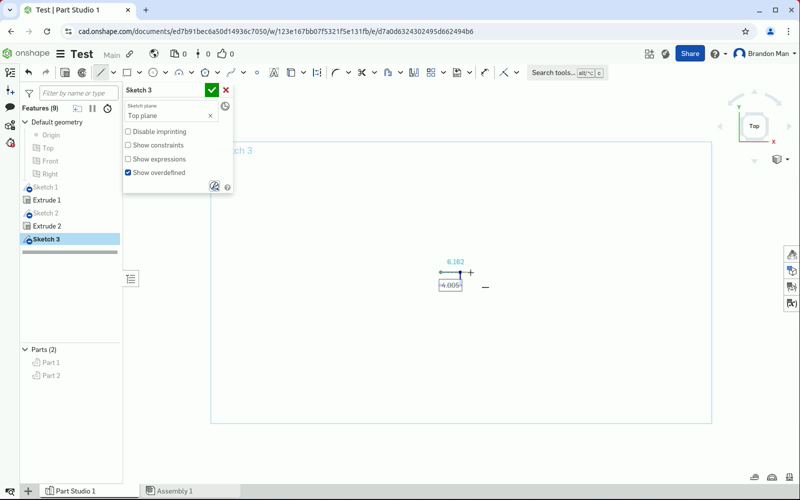
mouse_move(440, 285)
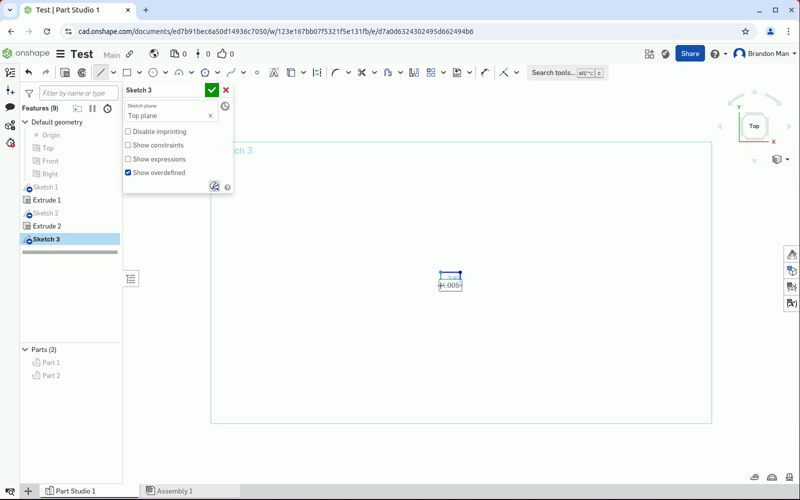
key_up(shift)
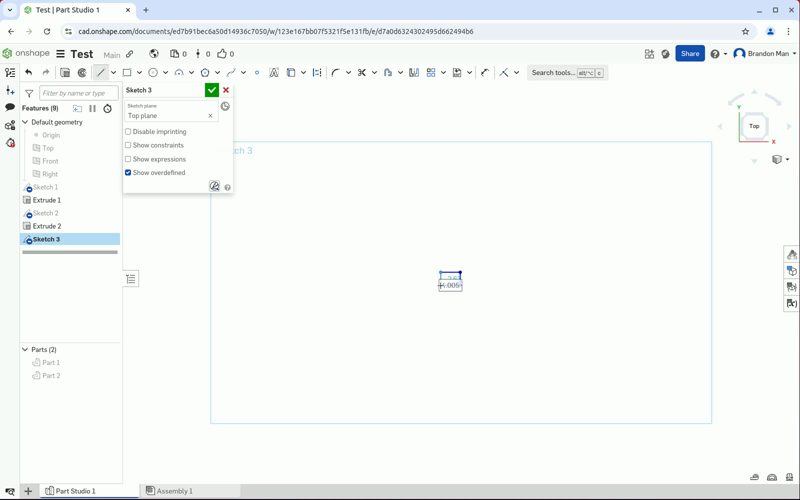
click(440, 285)
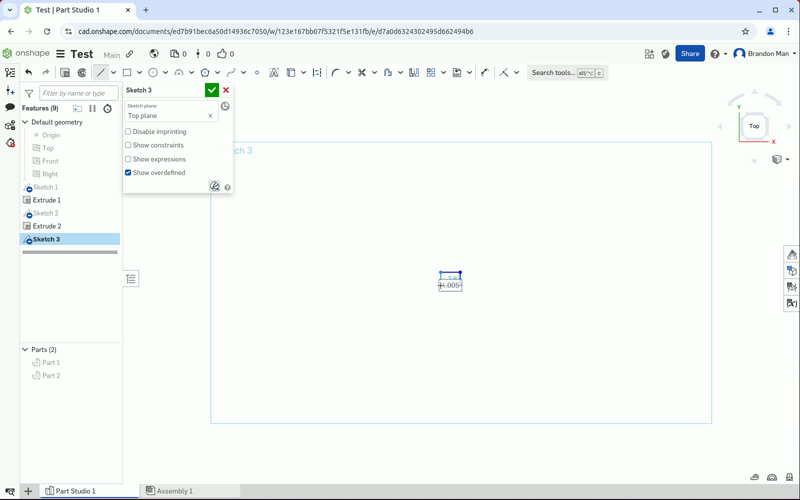
key(esc)
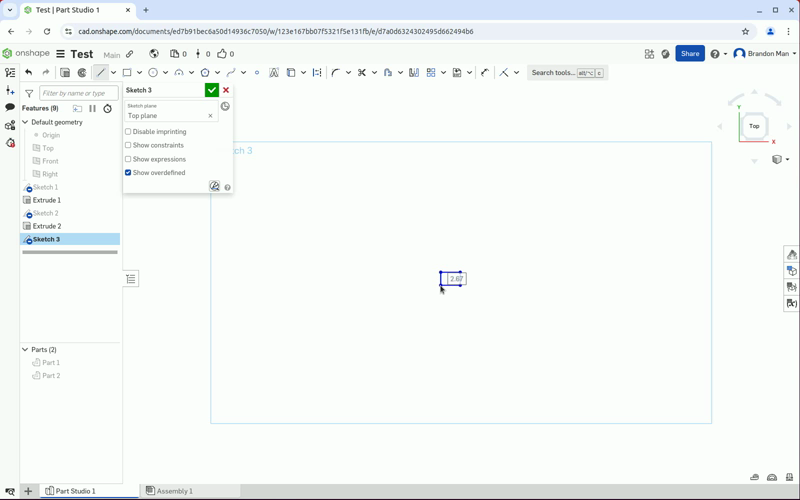
mouse_move(457, 282)
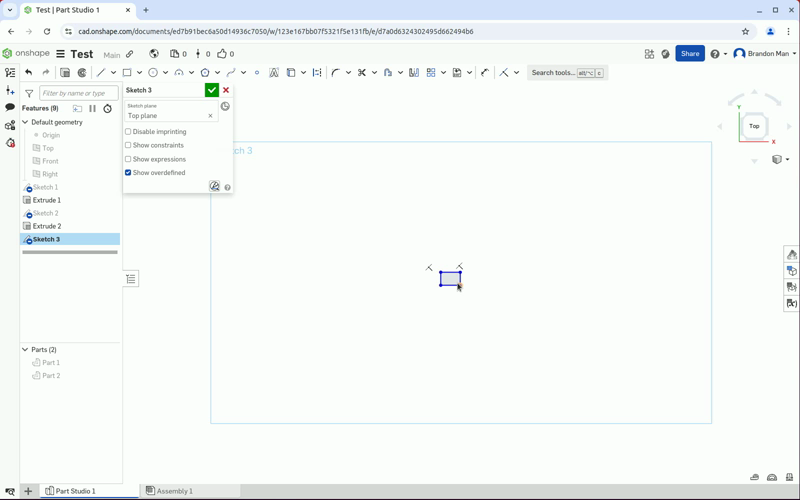
scroll(6)
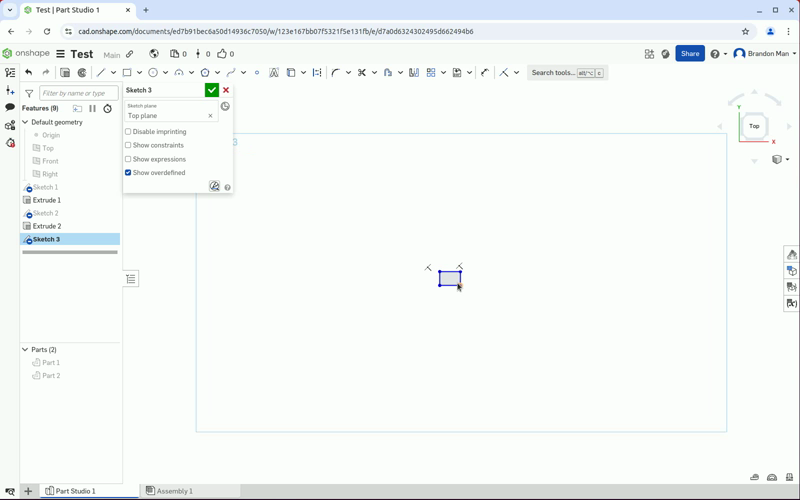
scroll(6)
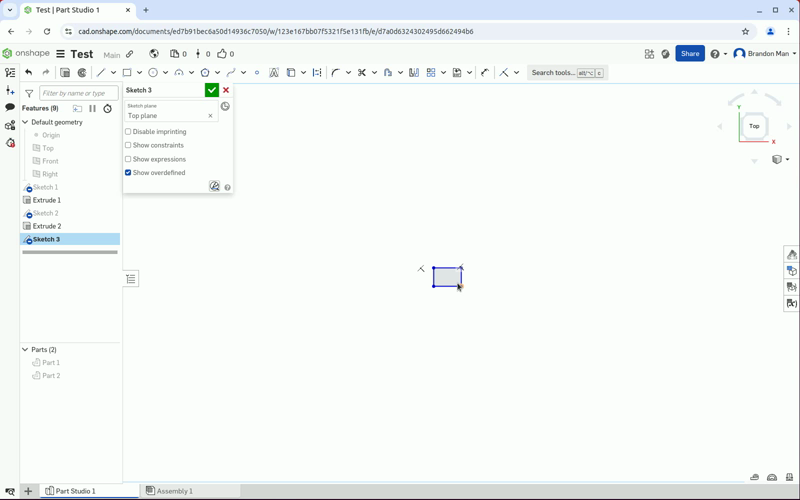
scroll(6)
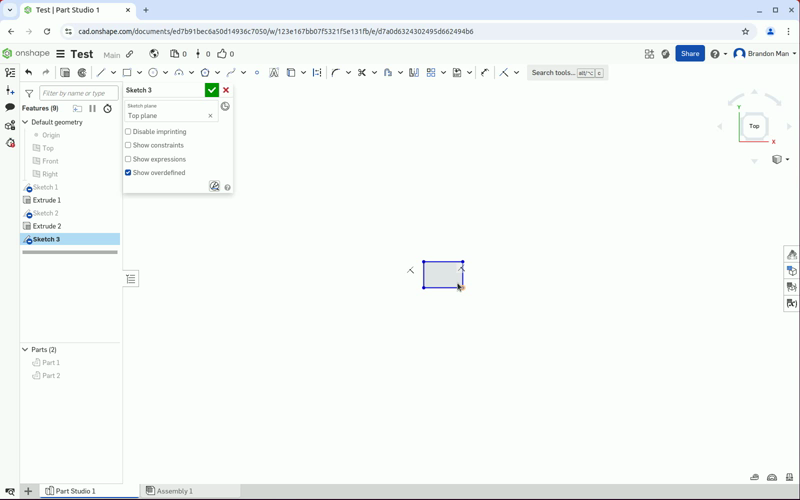
scroll(6)
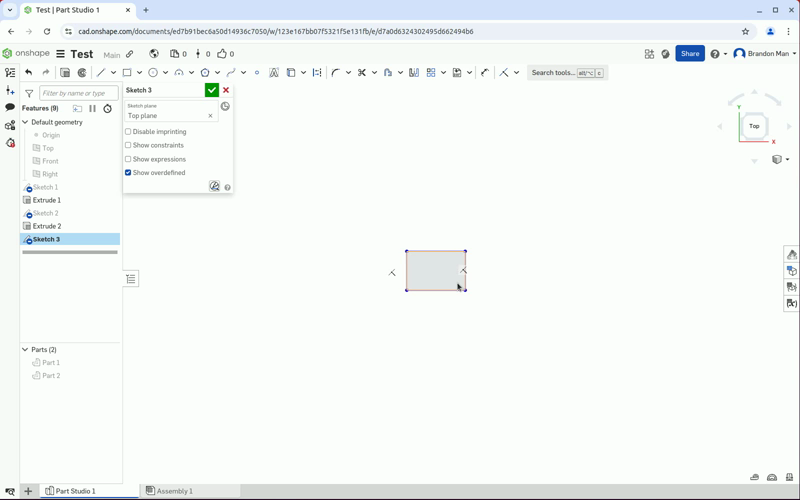
scroll(6)
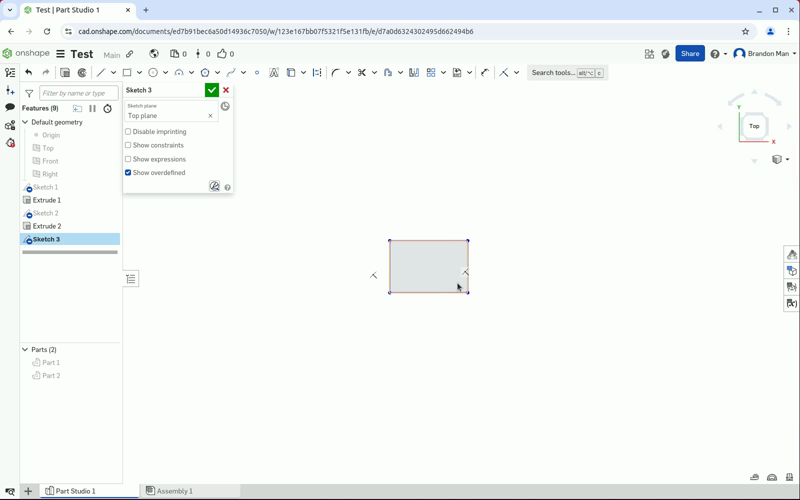
scroll(6)
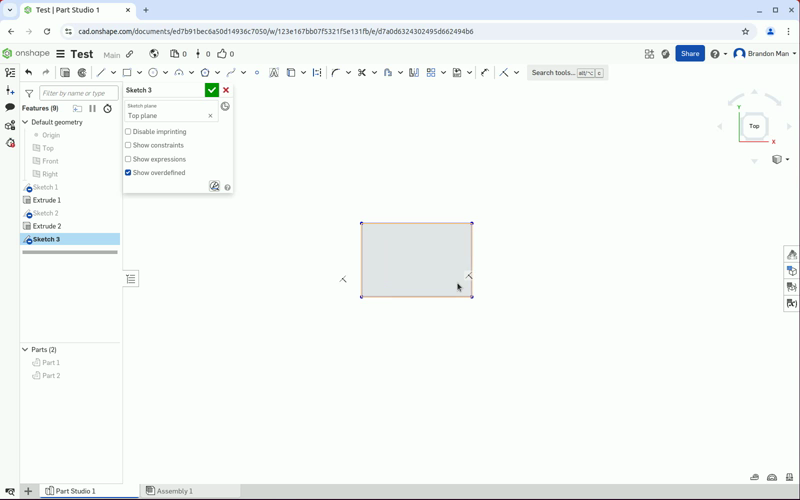
scroll(6)
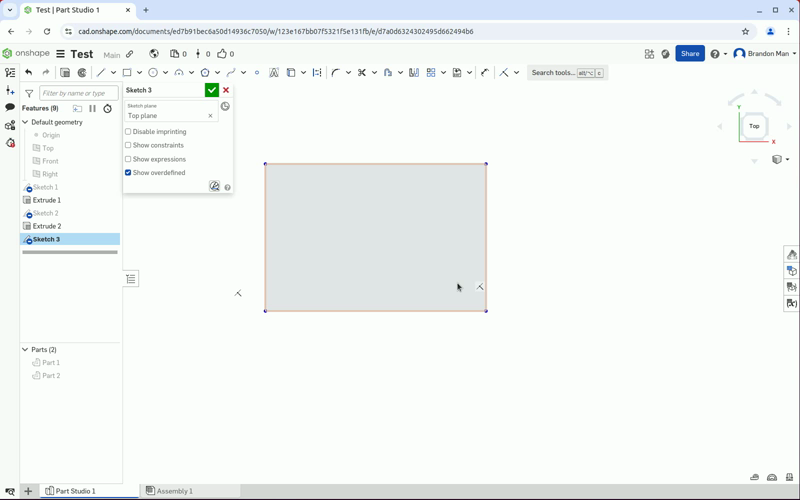
click(457, 282)
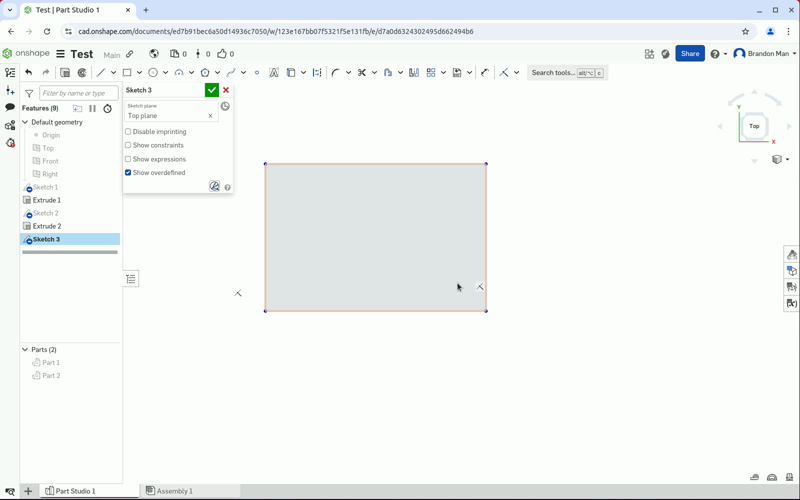
scroll(-6)
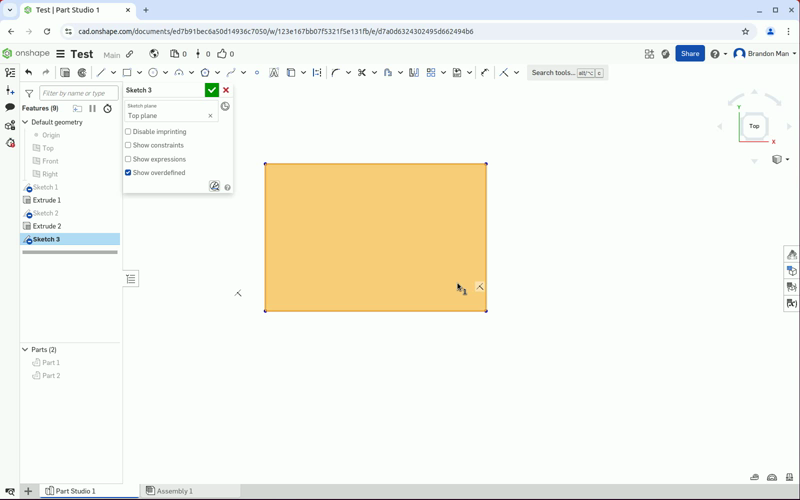
scroll(-6)
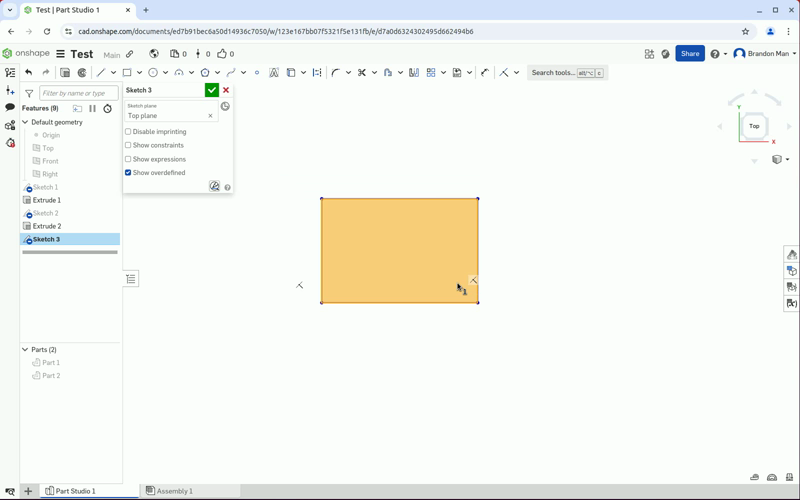
scroll(-6)
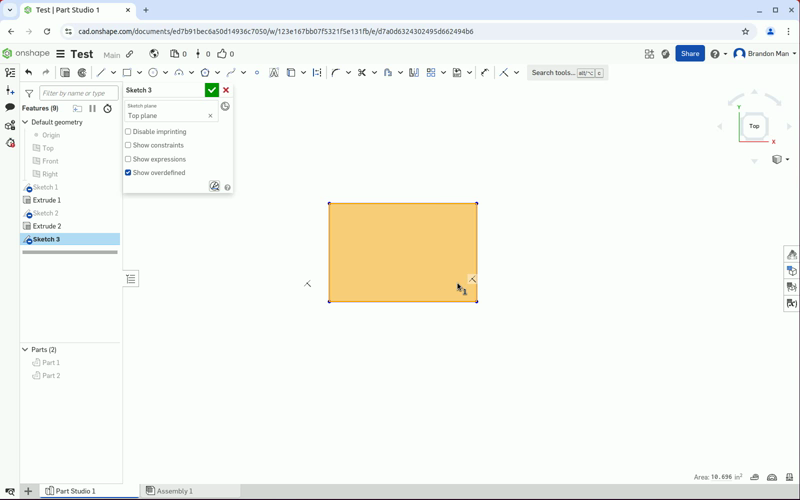
scroll(-6)
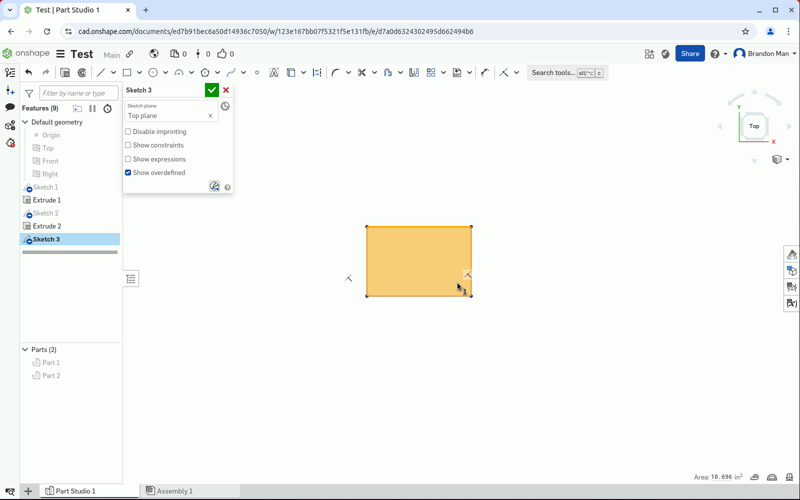
scroll(-6)
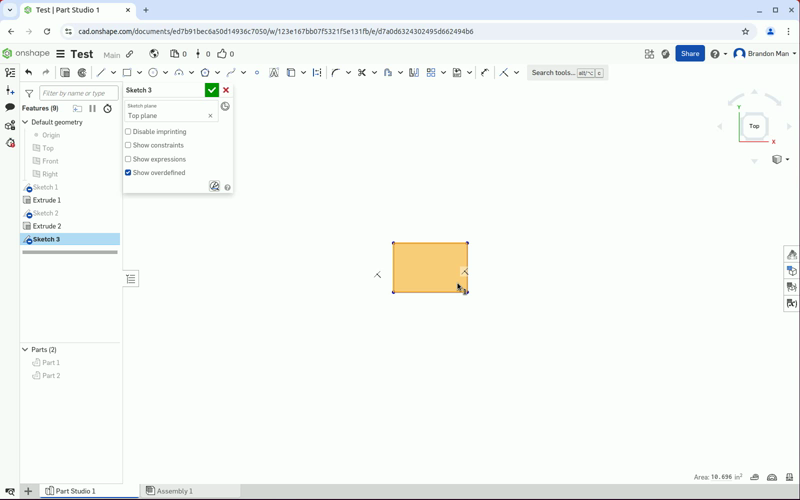
scroll(-6)
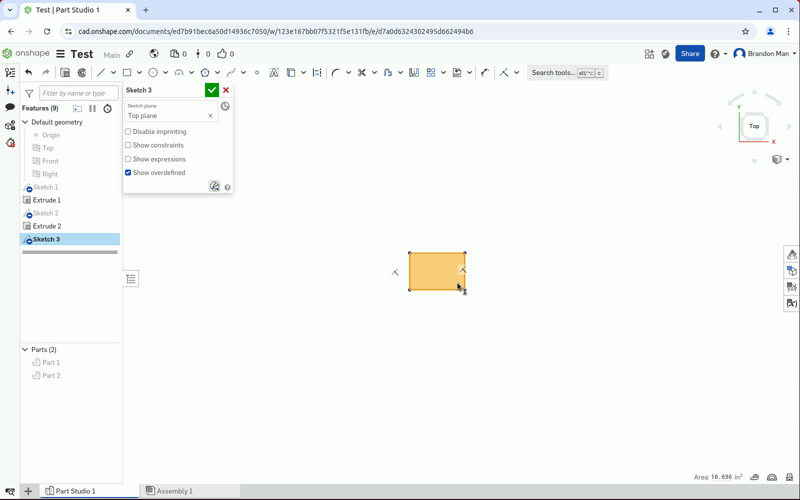
scroll(-6)
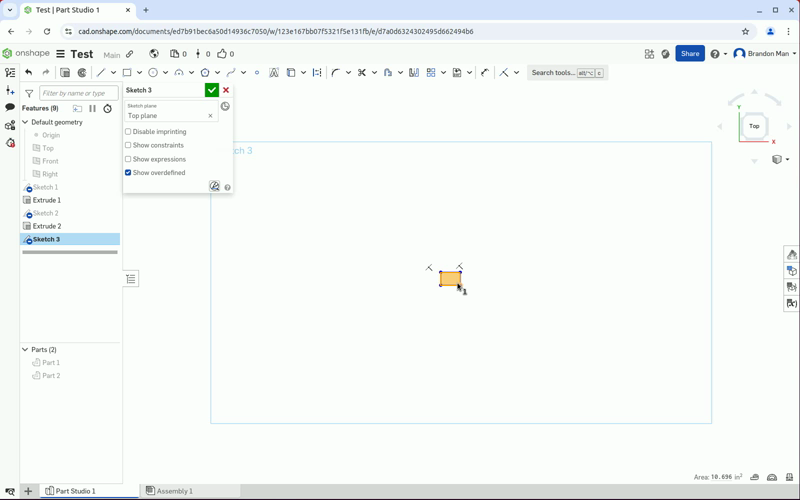
mouse_move(73, 352)
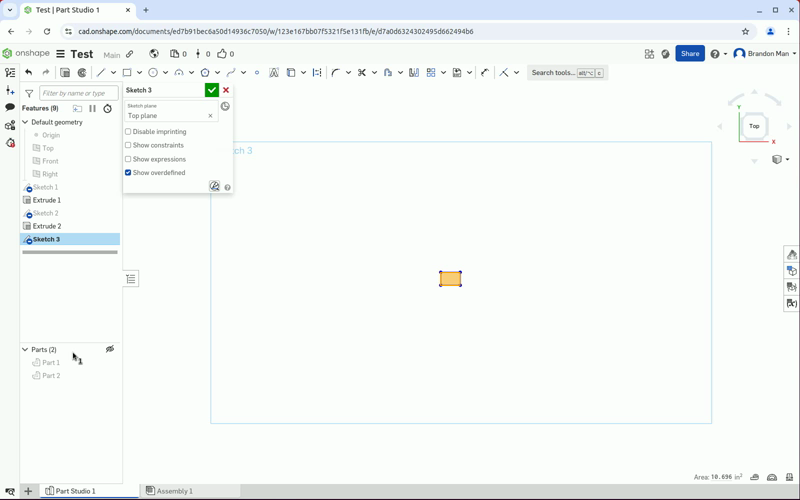
key(shift+y)
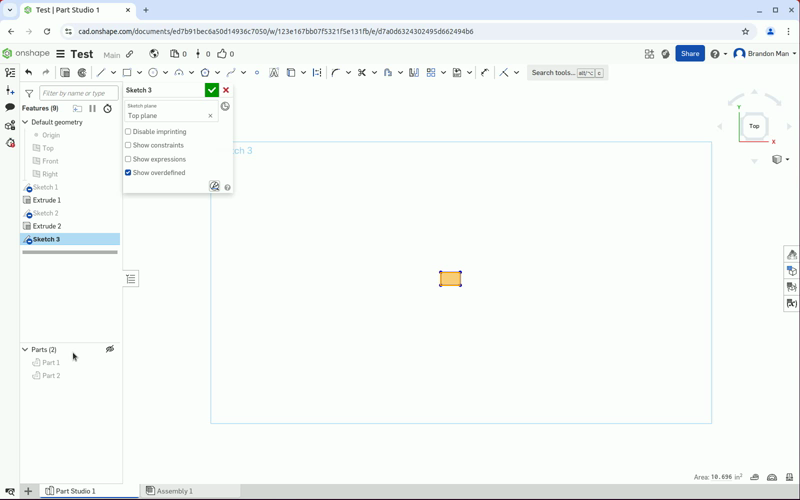
key(shift+e)
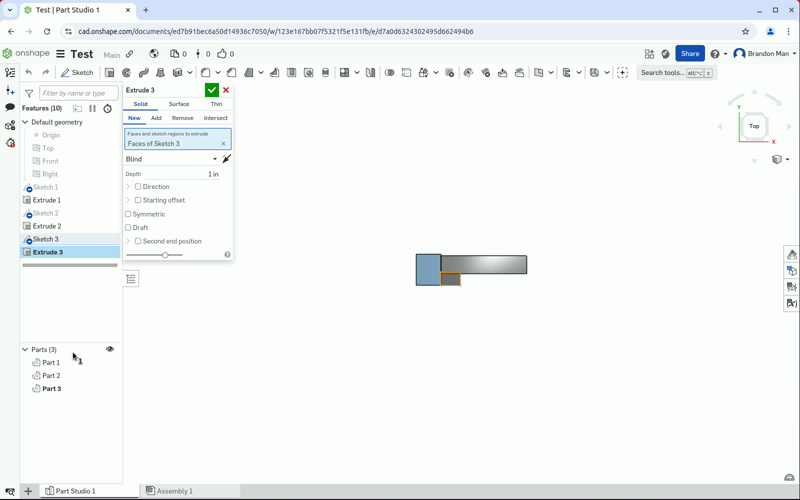
mouse_move(143, 106)
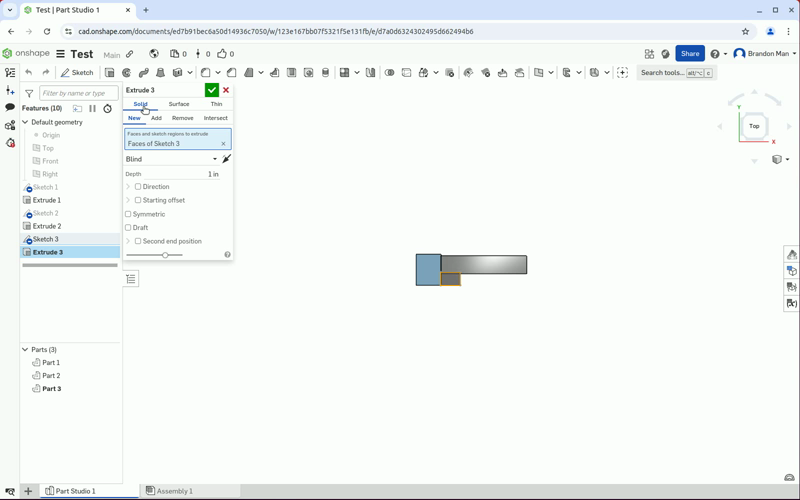
click(143, 106)
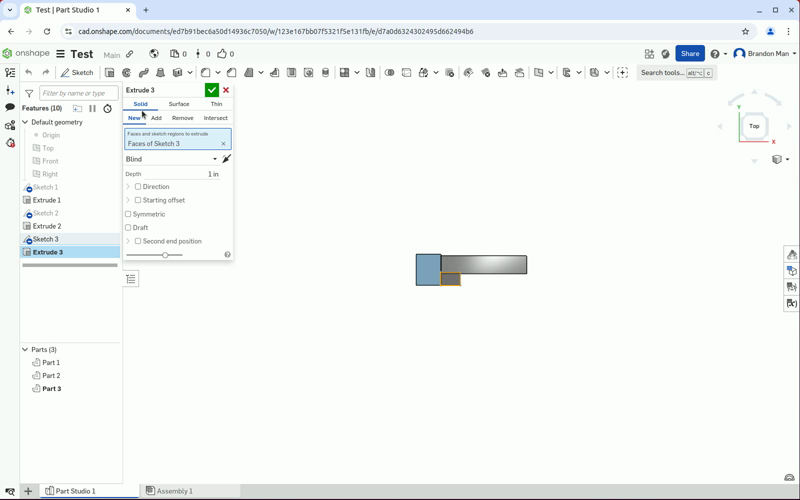
mouse_move(137, 120)
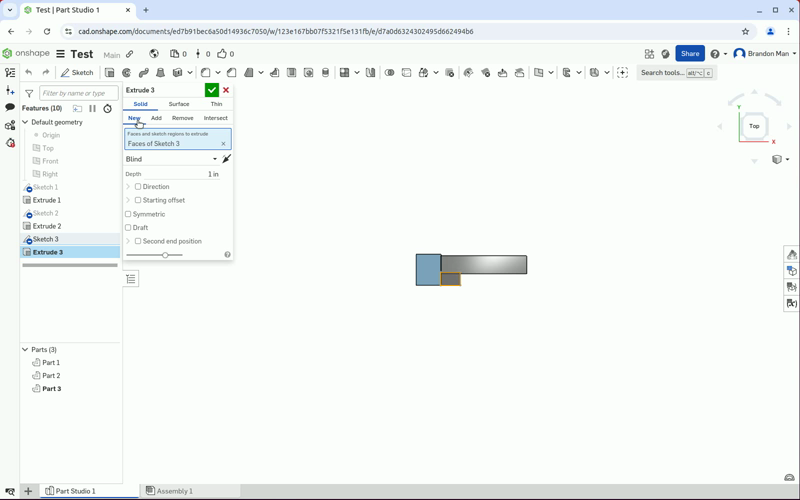
click(137, 120)
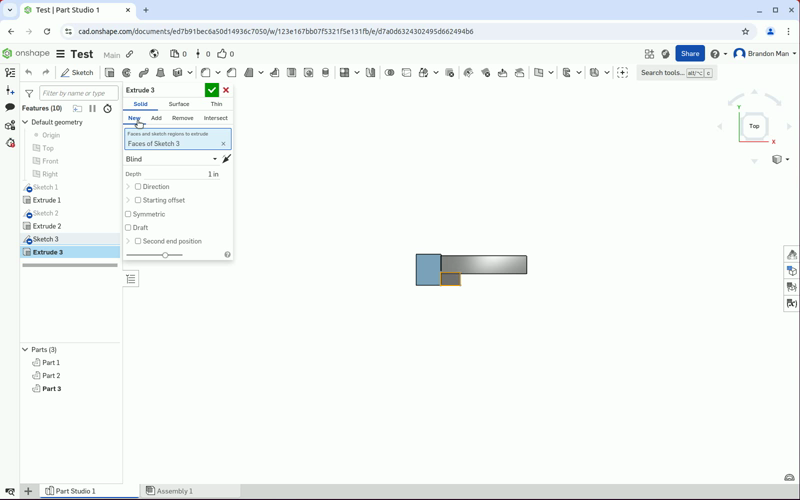
key(tab, 4)
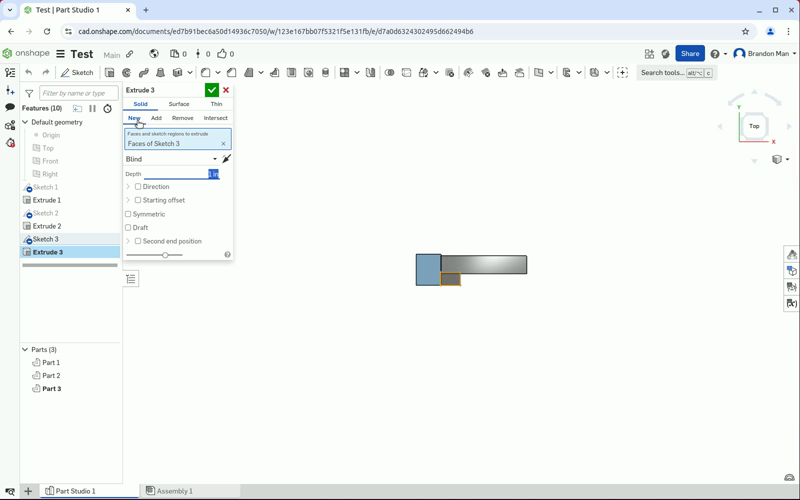
text(12.517)
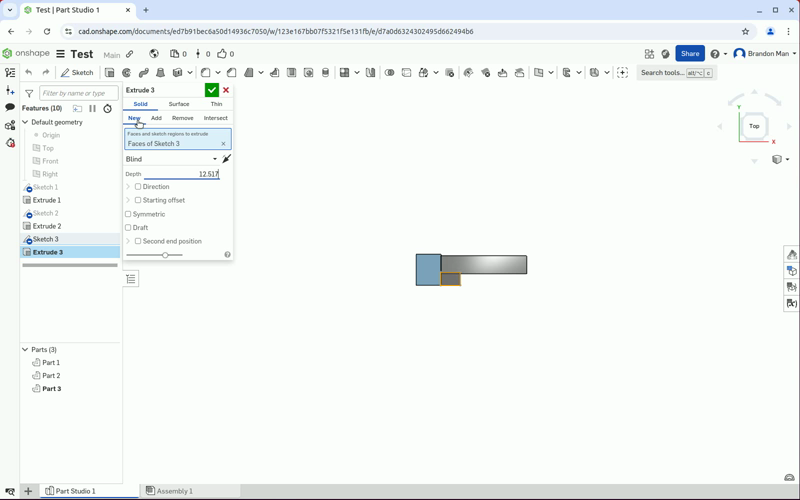
key(enter)
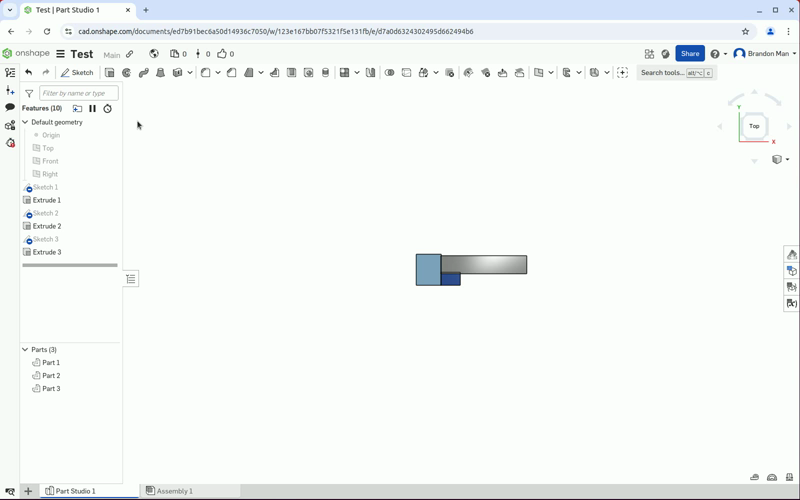
key(shift+h)
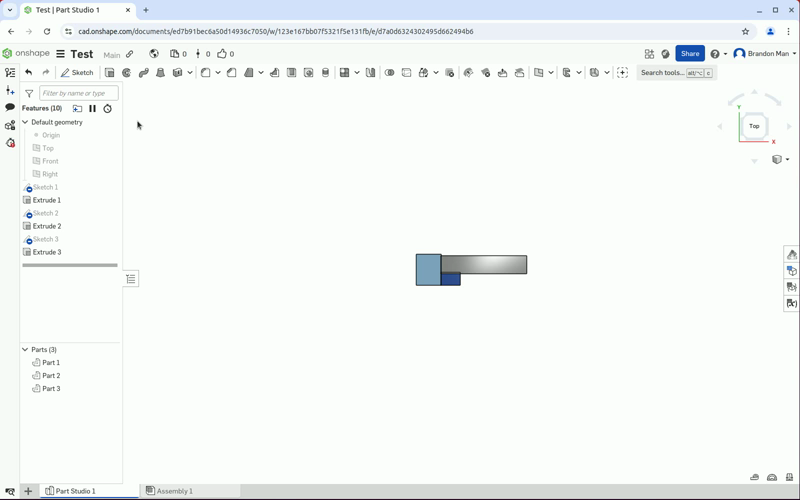
key(shift+h)
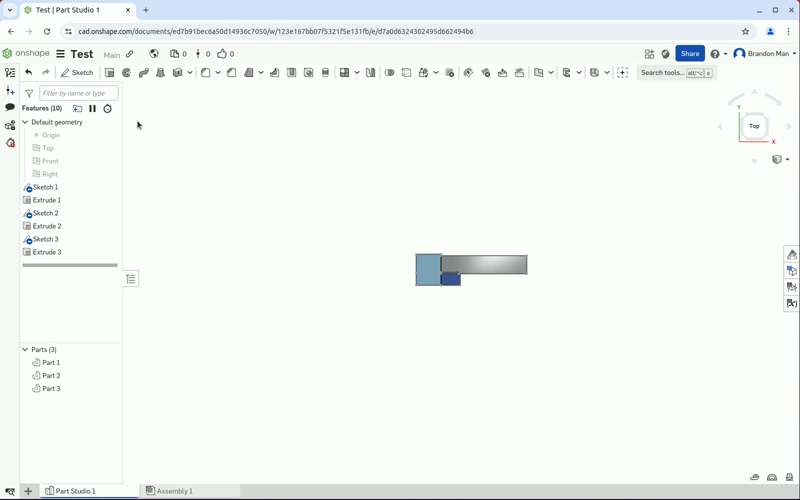
key(shift+7)
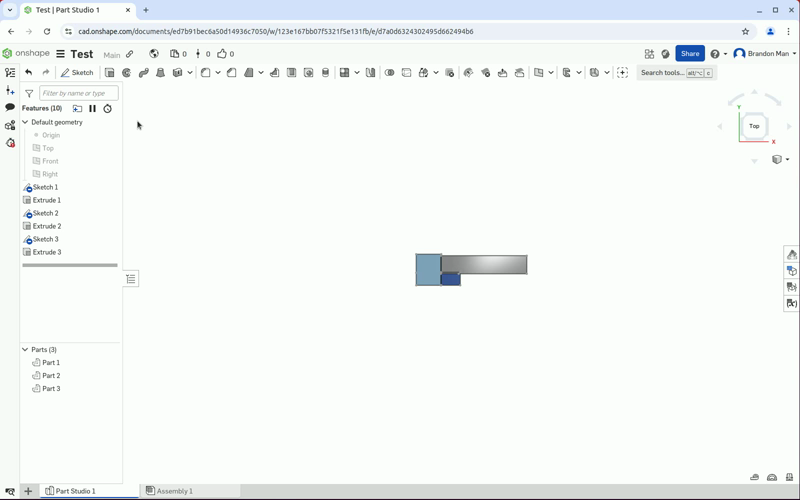
key(up, 3)
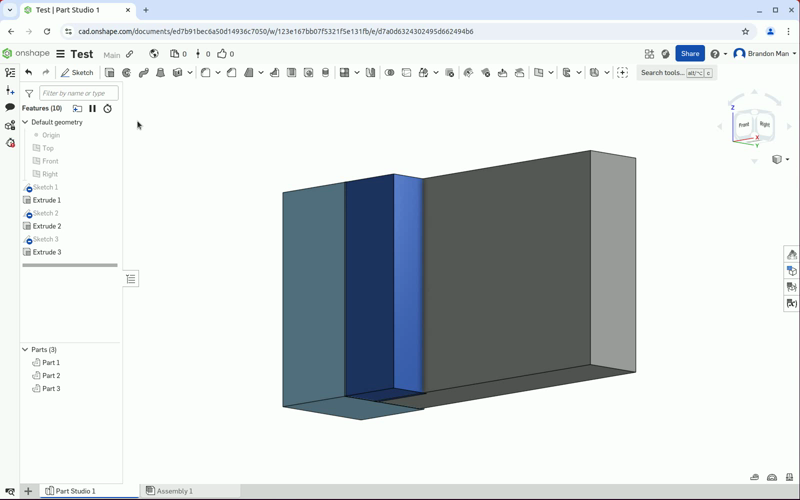
key(left, 3)
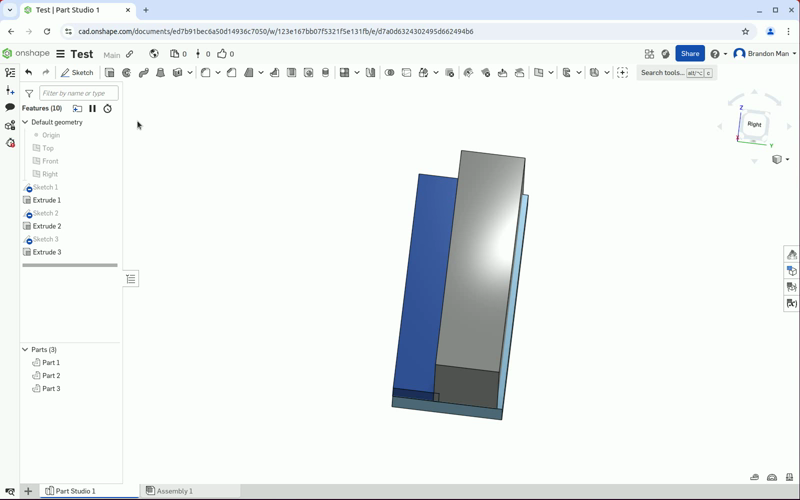
key(right, 3)
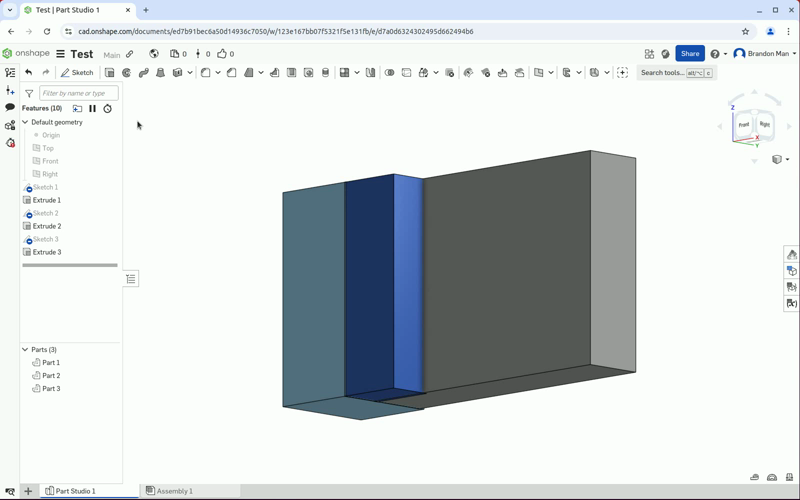
key(down, 3)
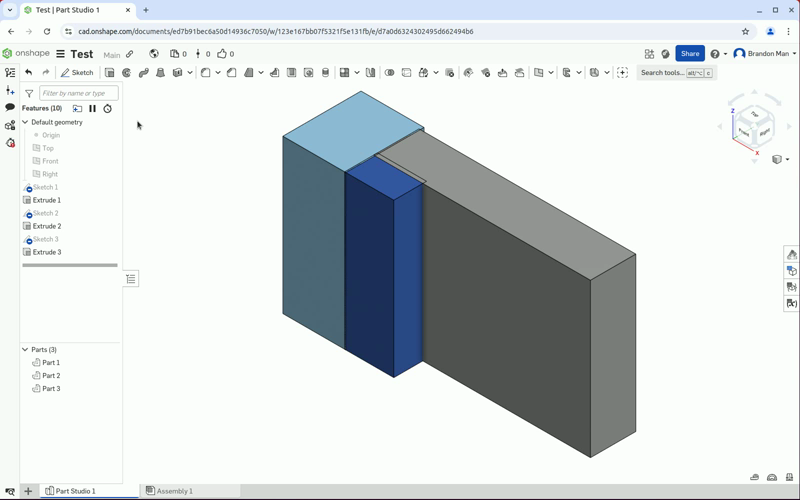
mouse_move(73, 189)
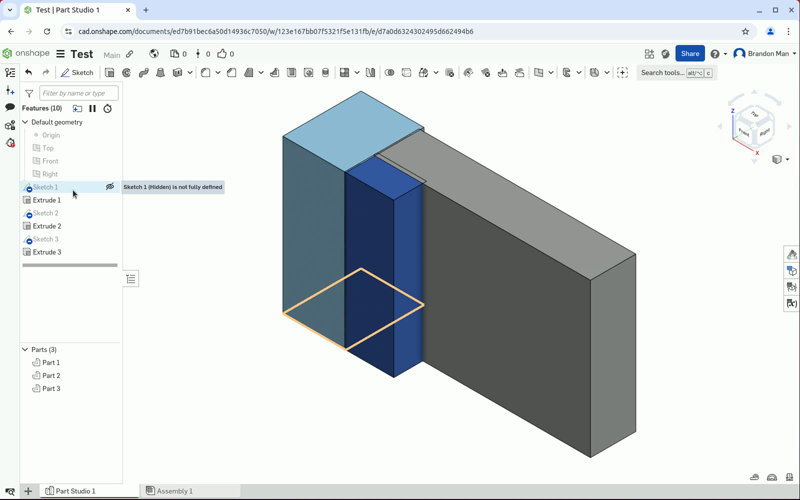
click(73, 189)